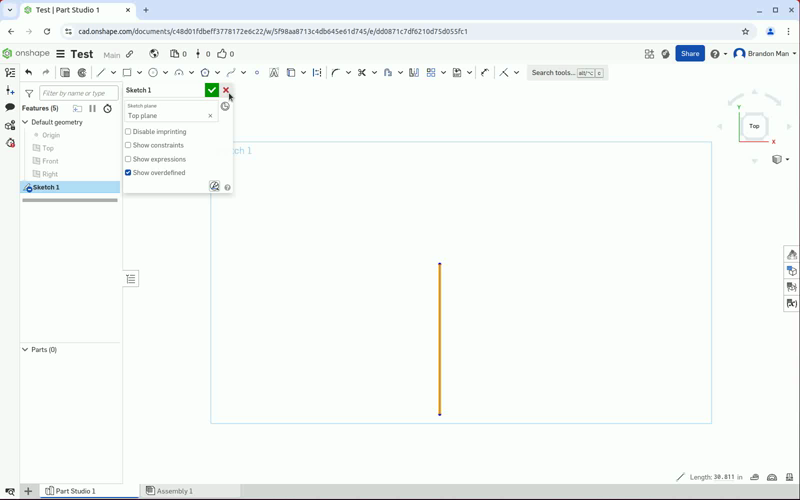
key(shift+h)
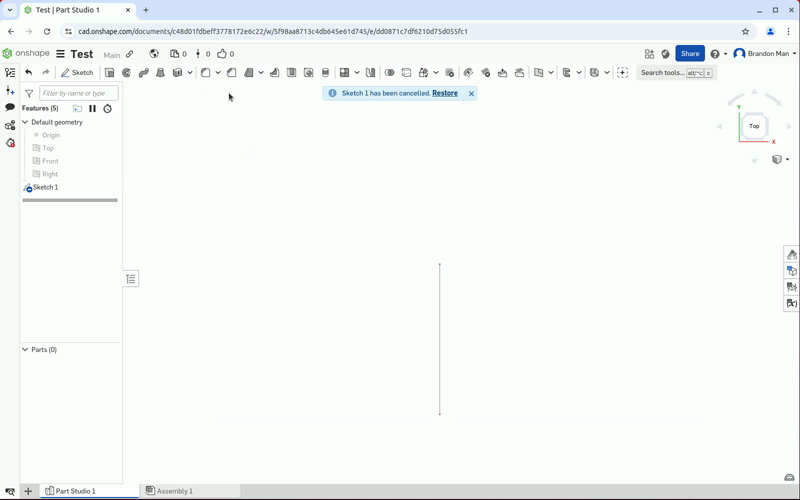
key(shift+s)
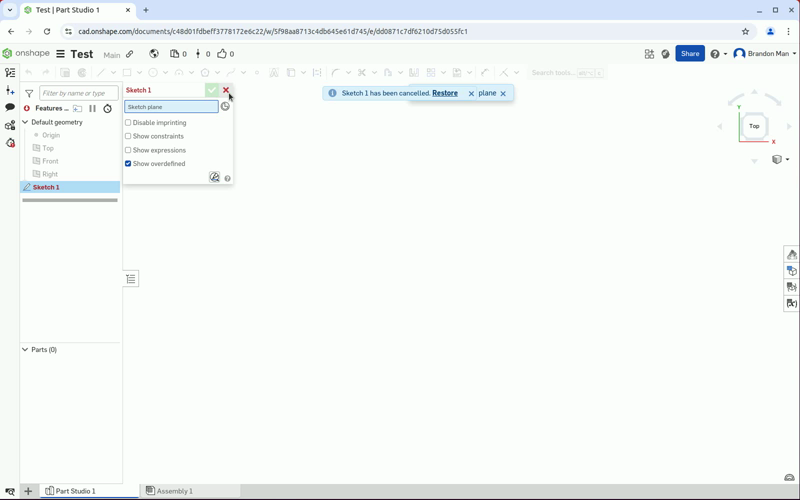
mouse_move(73, 150)
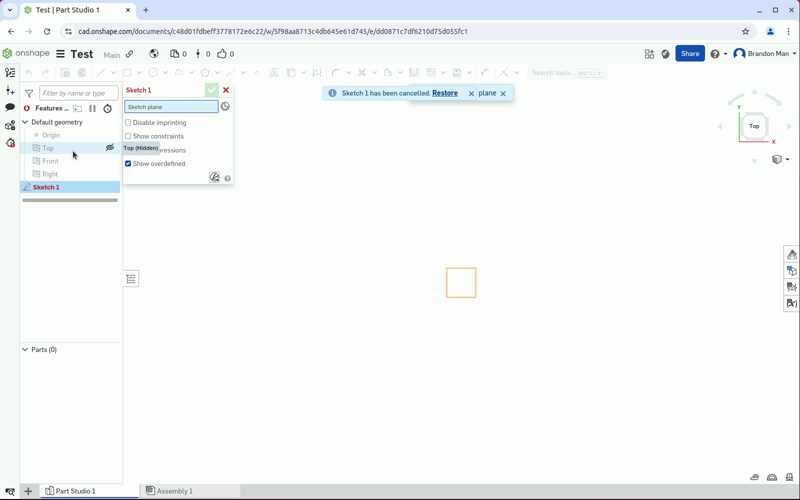
click(73, 150)
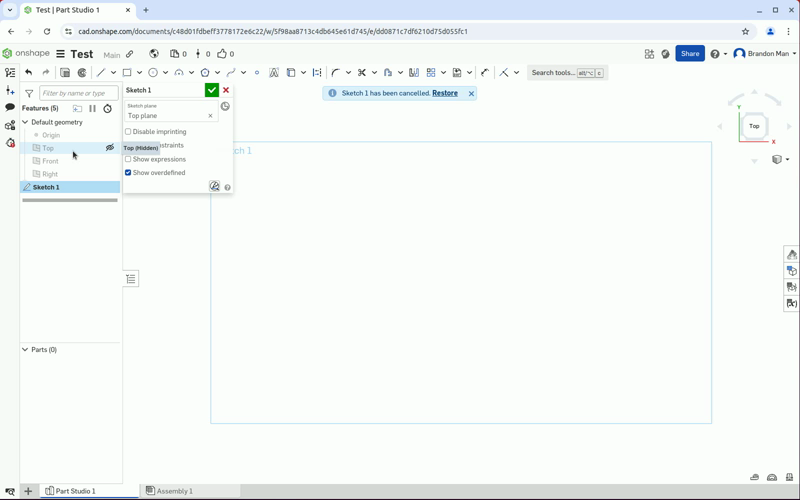
mouse_move(73, 352)
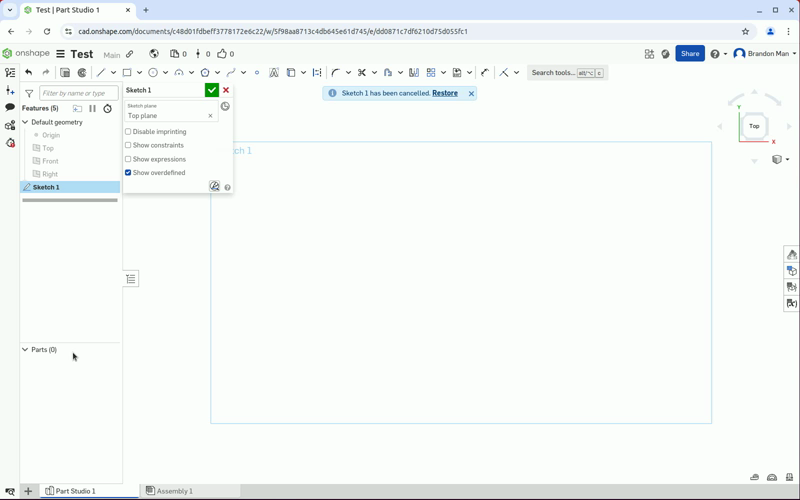
key(y)
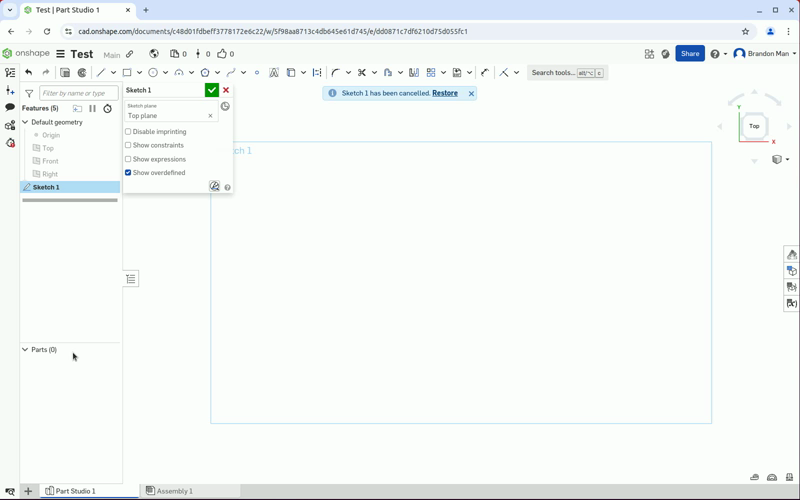
key(l)
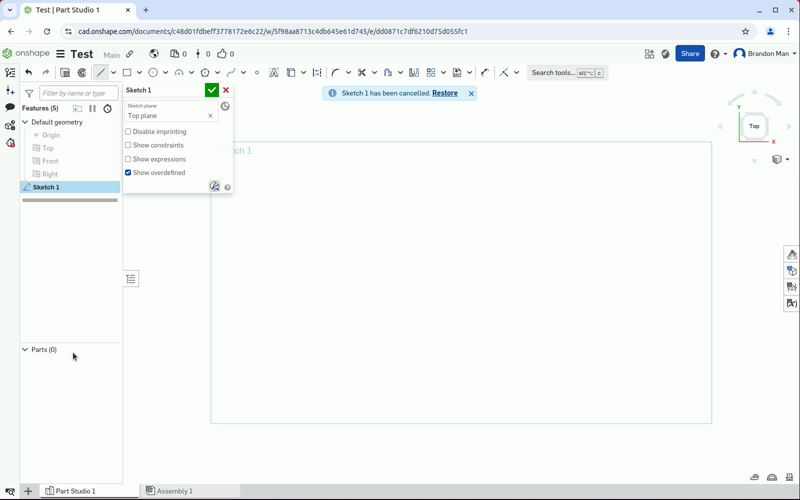
key_down(shift)
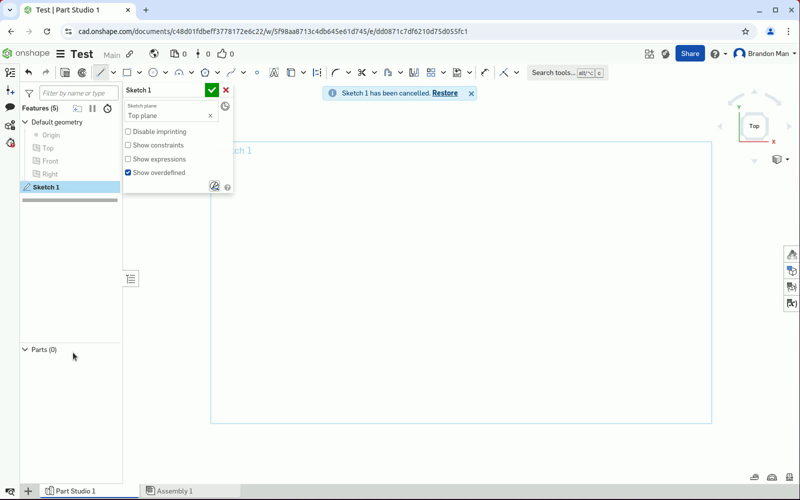
mouse_move(412, 294)
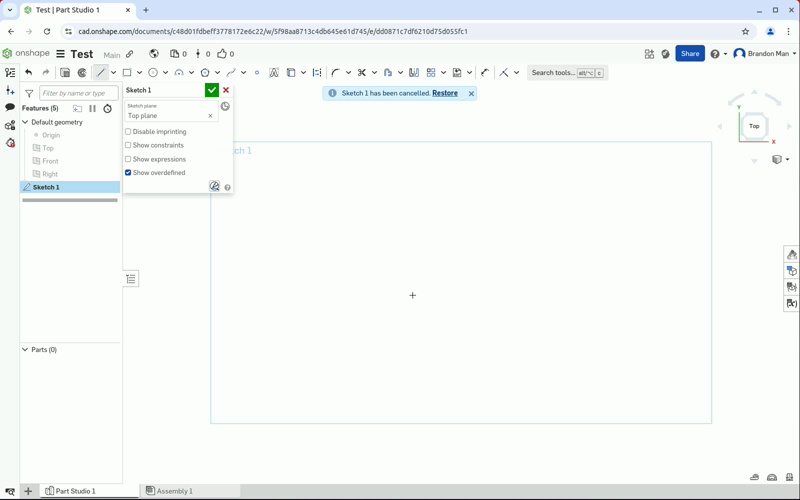
click(412, 294)
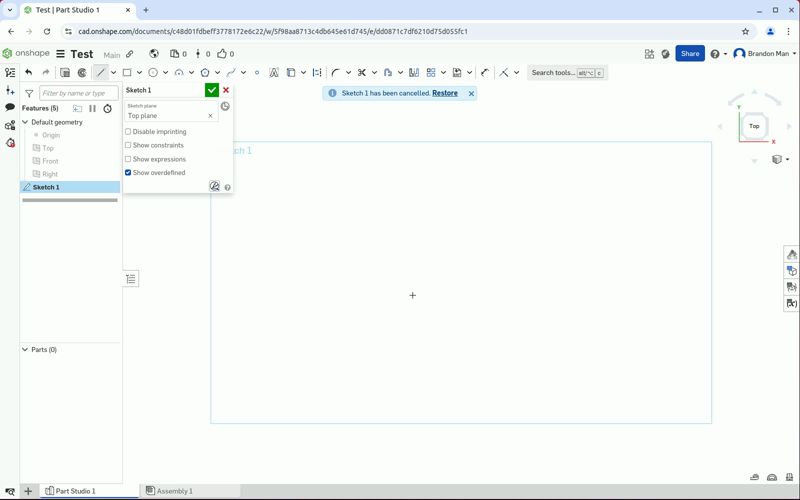
key_up(shift)
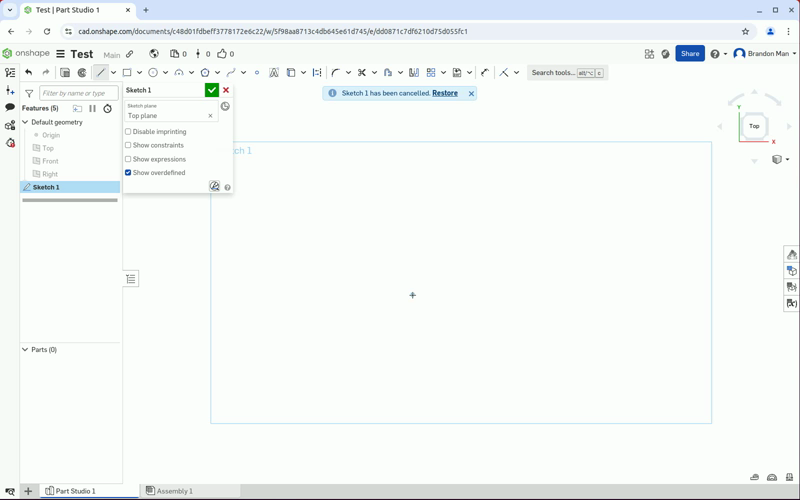
key_down(shift)
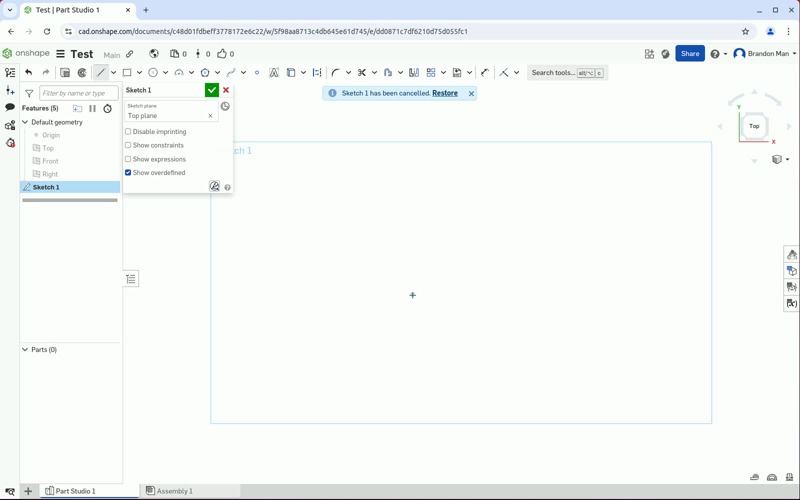
mouse_move(499, 294)
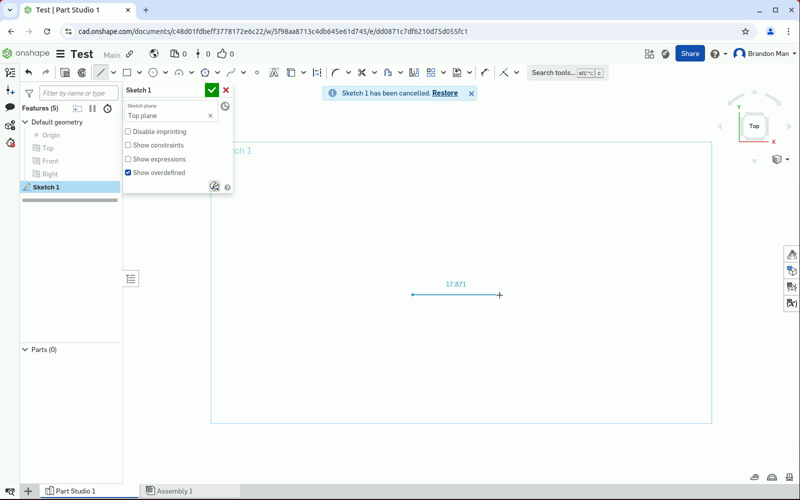
click(499, 294)
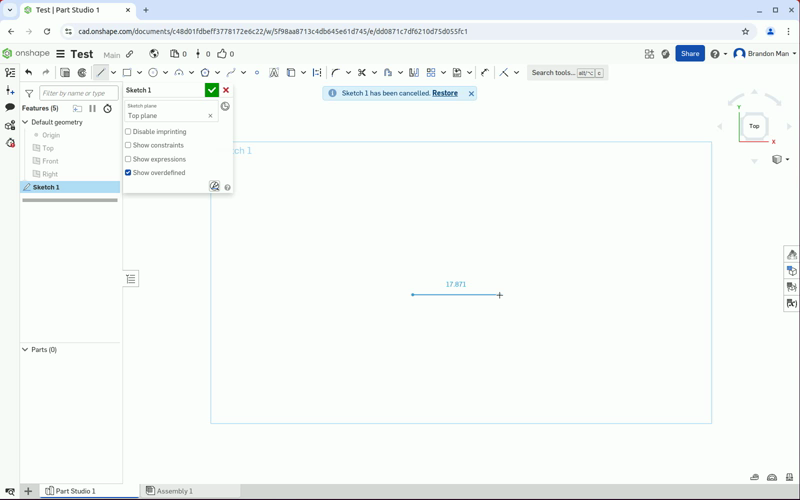
key_up(shift)
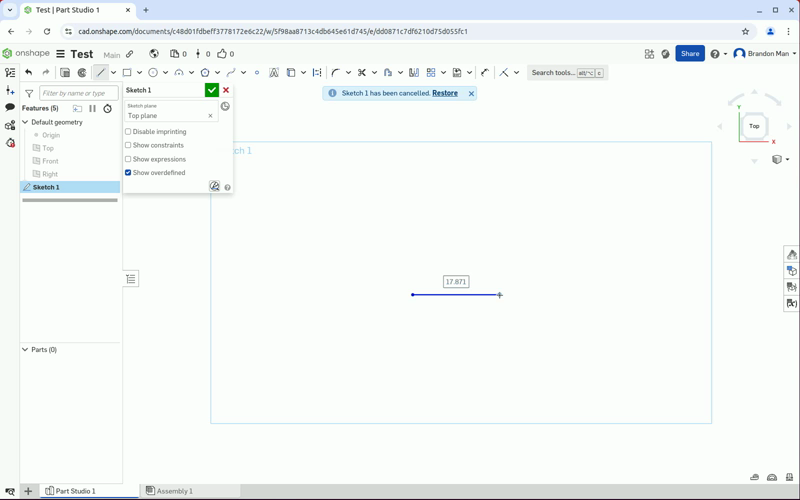
key_down(shift)
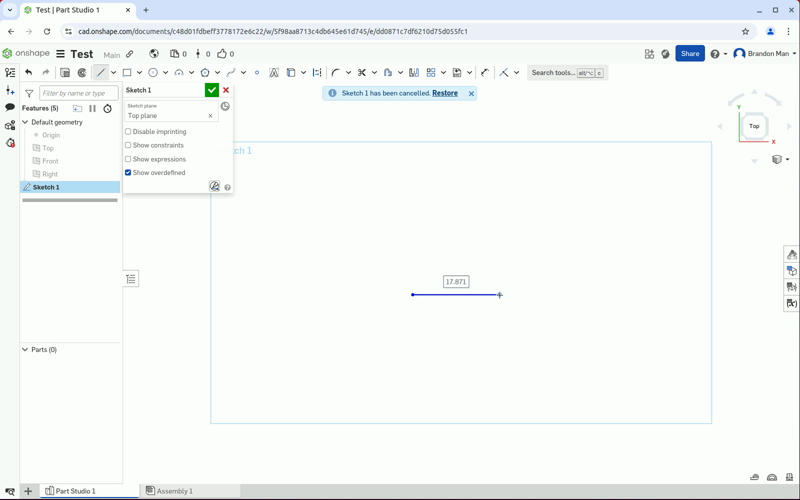
mouse_move(529, 294)
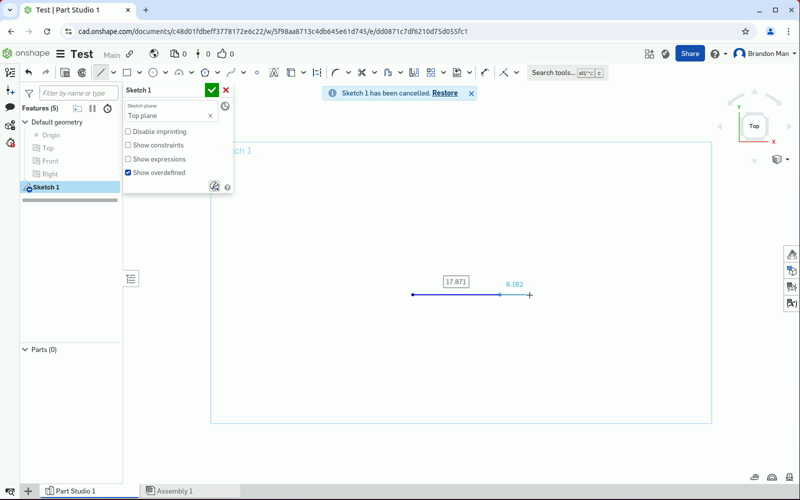
mouse_move(499, 257)
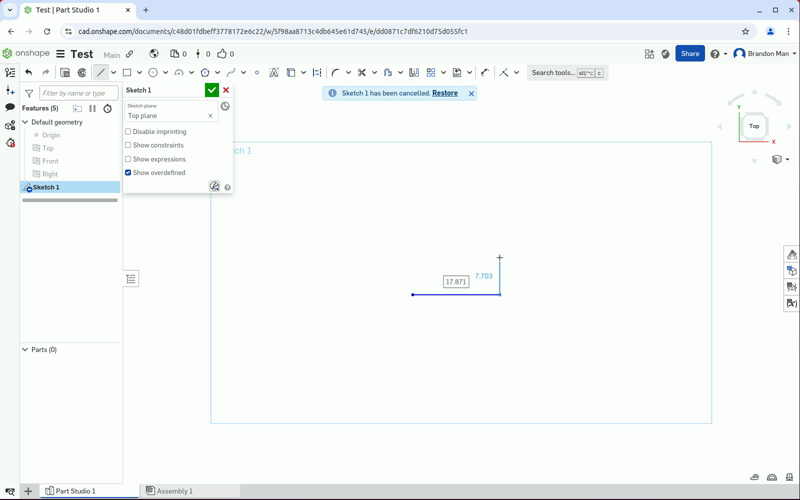
click(499, 257)
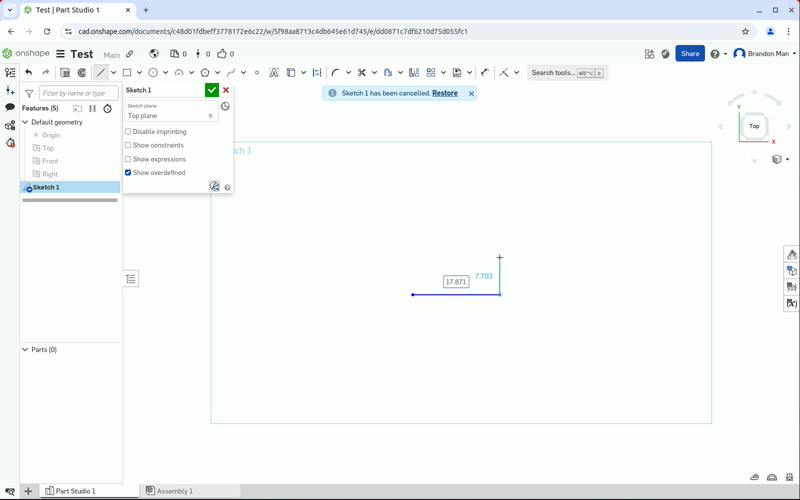
key_up(shift)
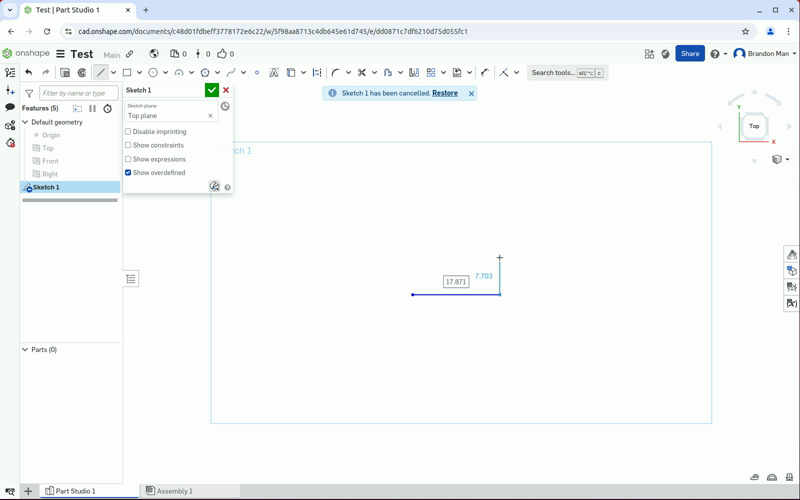
key_down(shift)
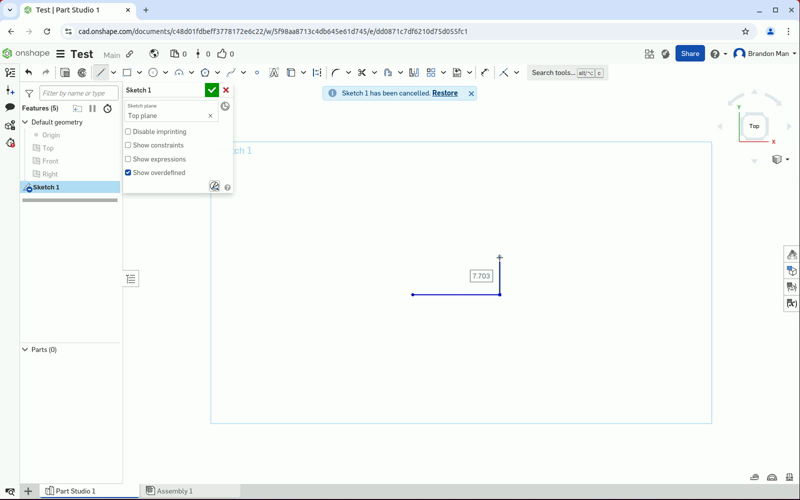
mouse_move(529, 257)
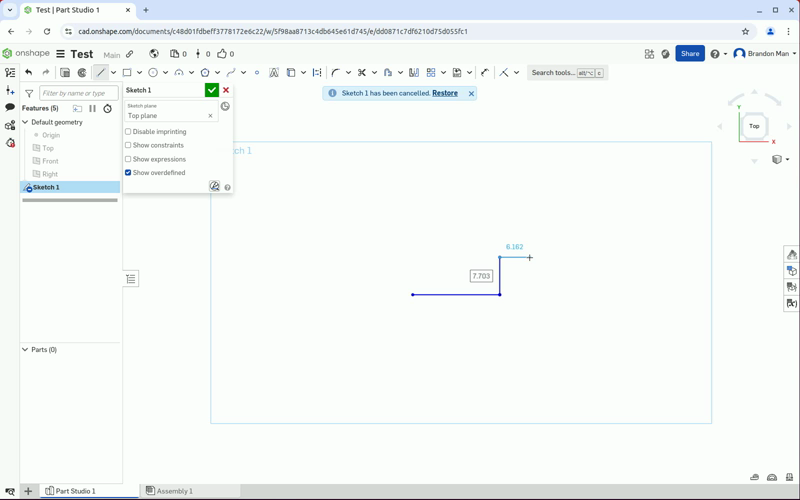
mouse_move(473, 257)
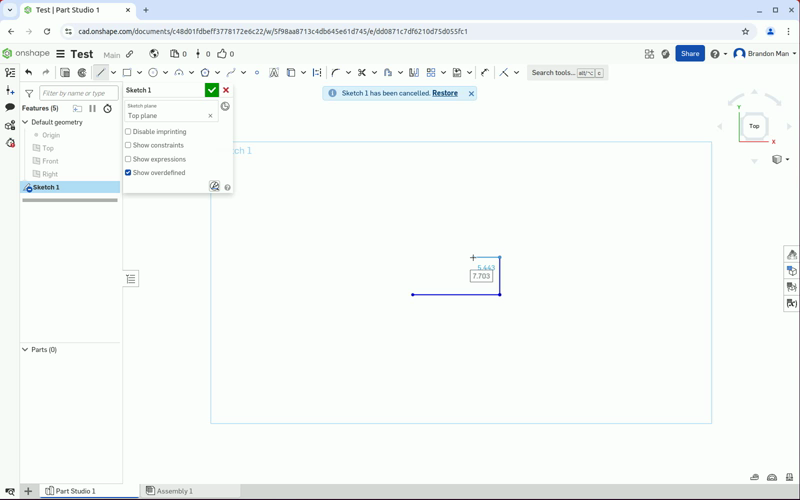
click(473, 257)
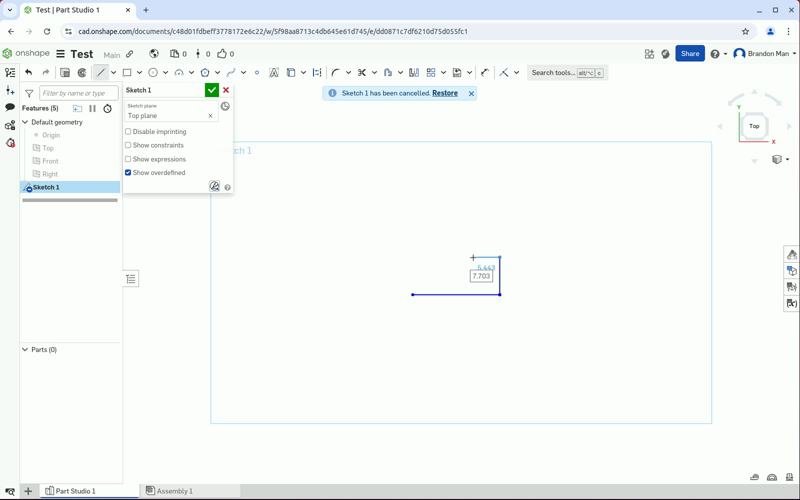
key_up(shift)
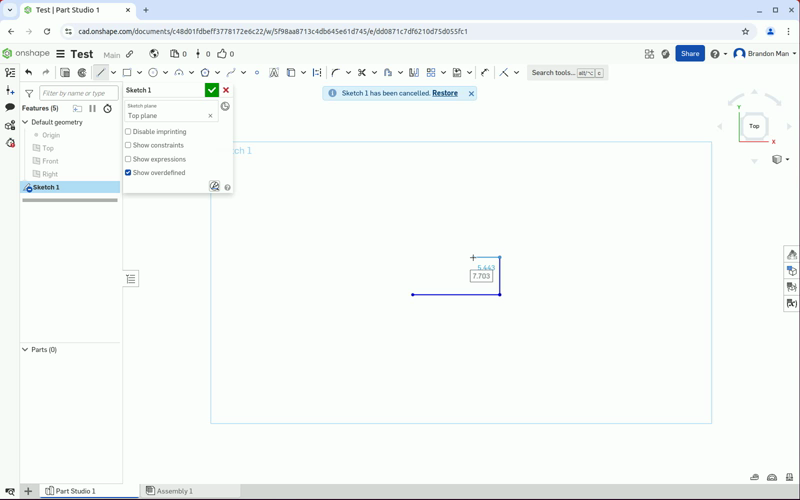
key_down(shift)
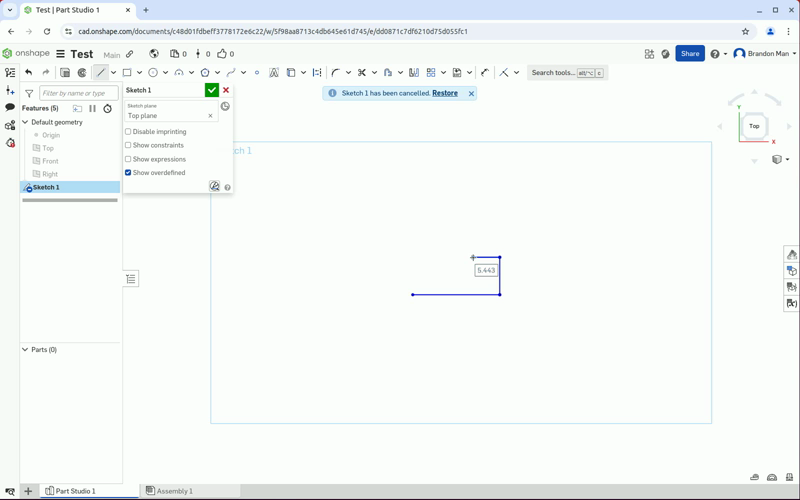
mouse_move(503, 257)
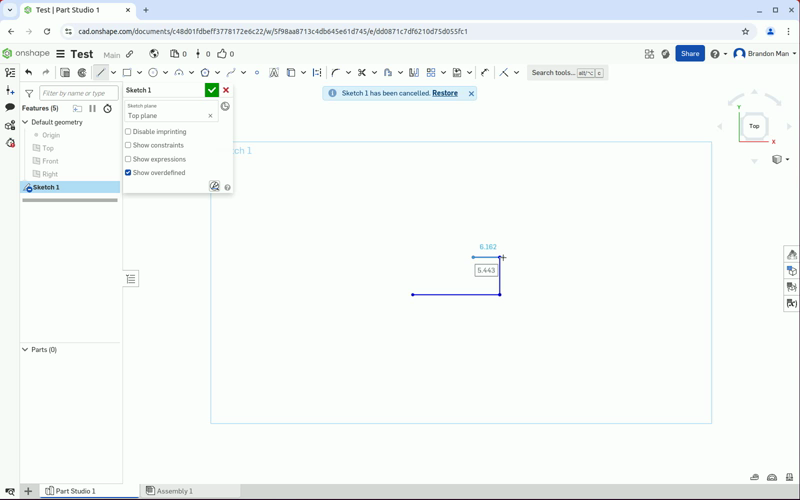
mouse_move(473, 282)
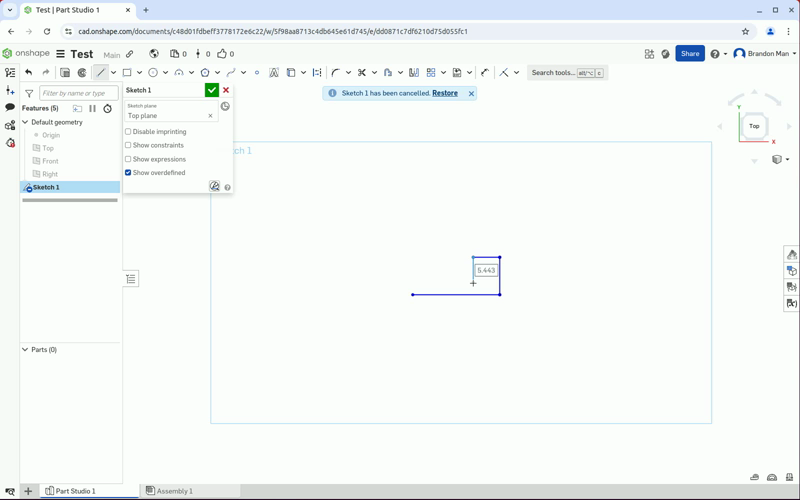
click(473, 282)
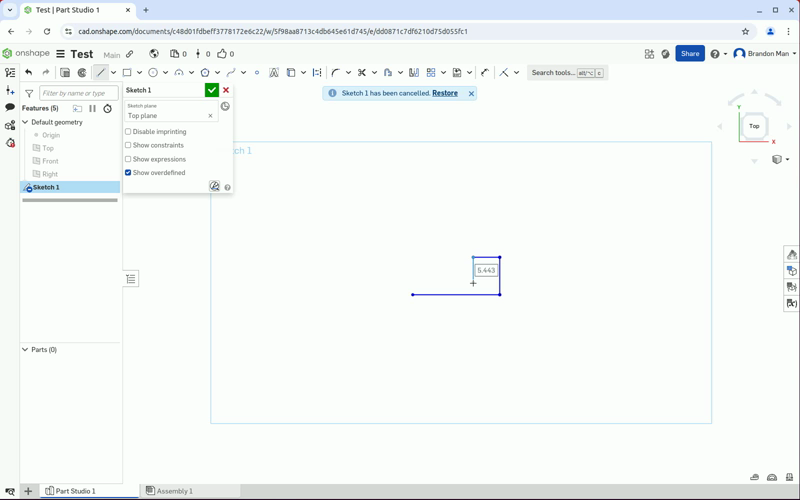
key_up(shift)
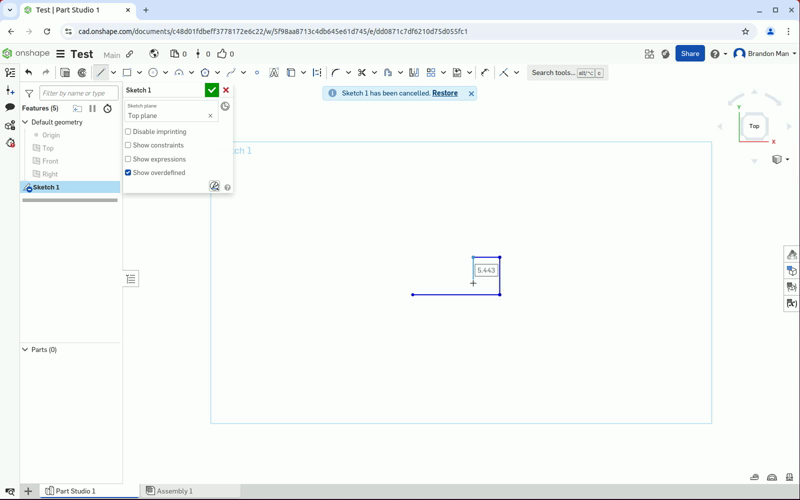
key_down(shift)
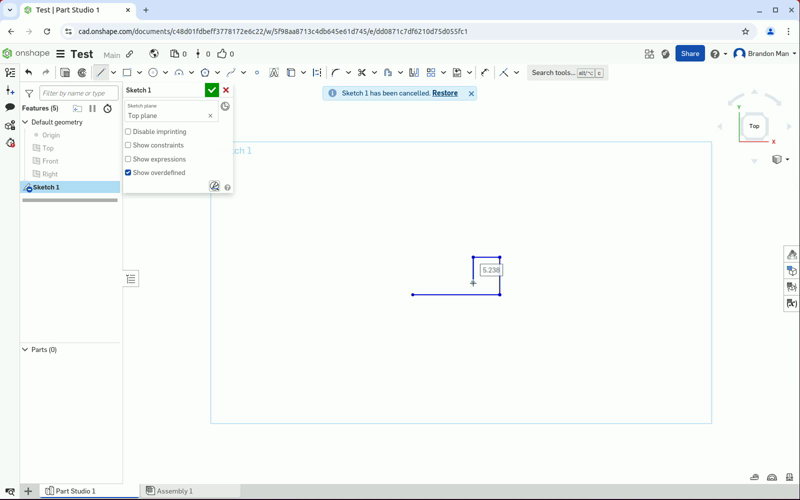
mouse_move(503, 282)
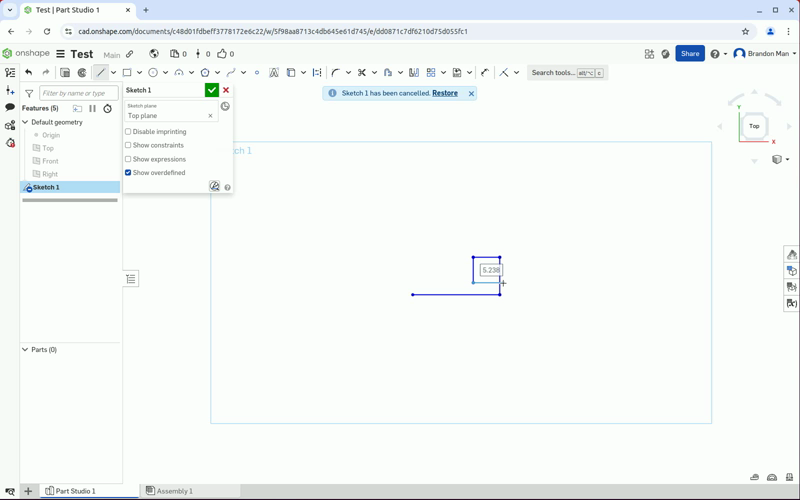
mouse_move(438, 282)
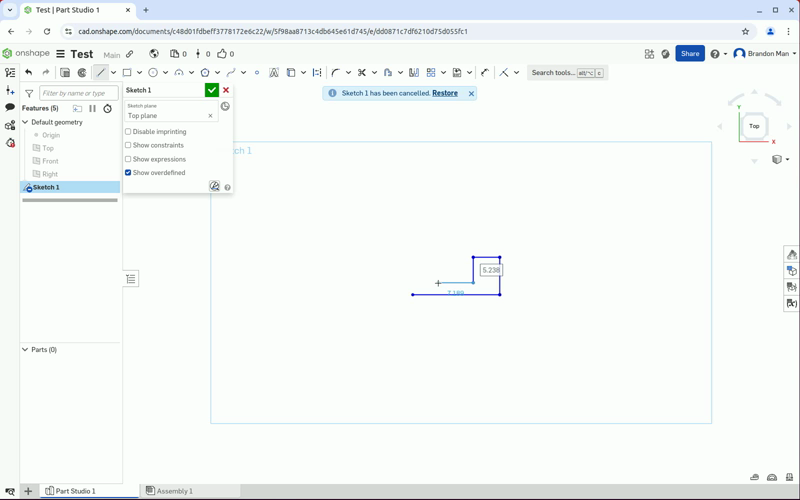
click(438, 282)
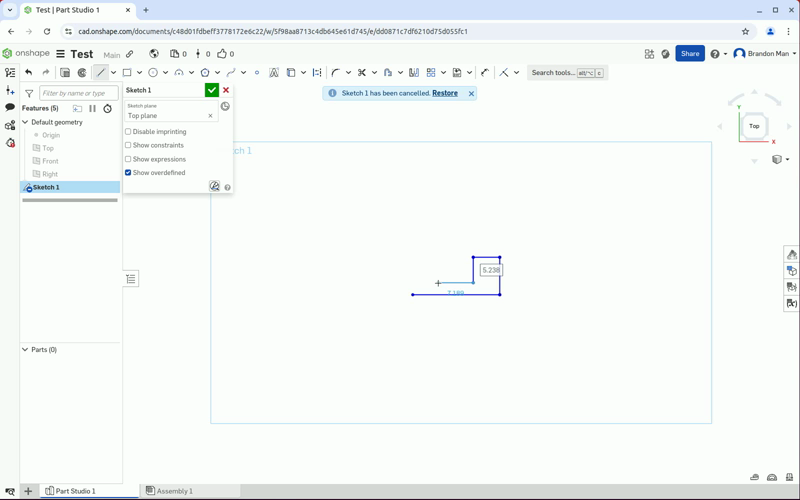
key_up(shift)
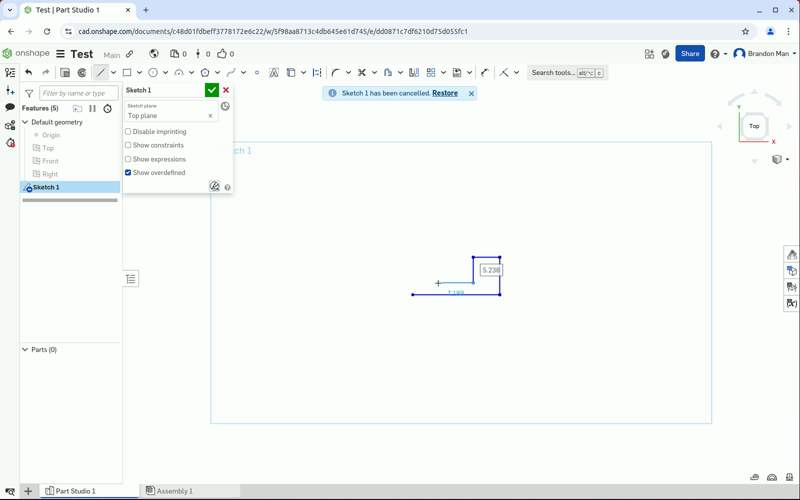
key_down(shift)
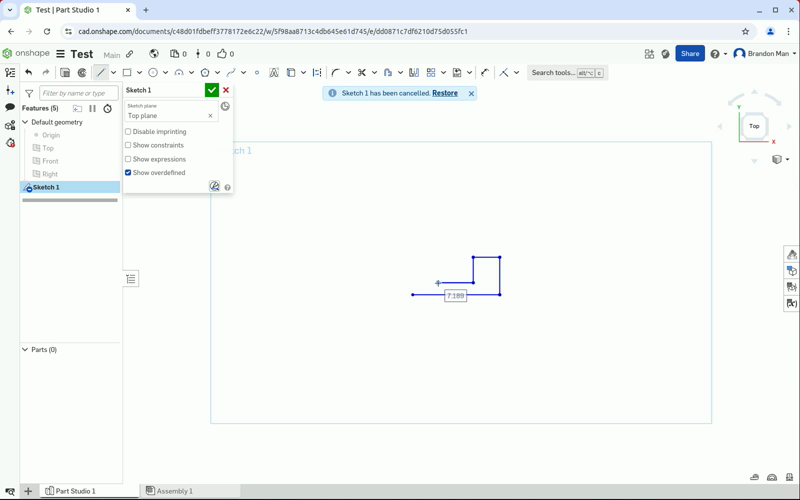
mouse_move(468, 282)
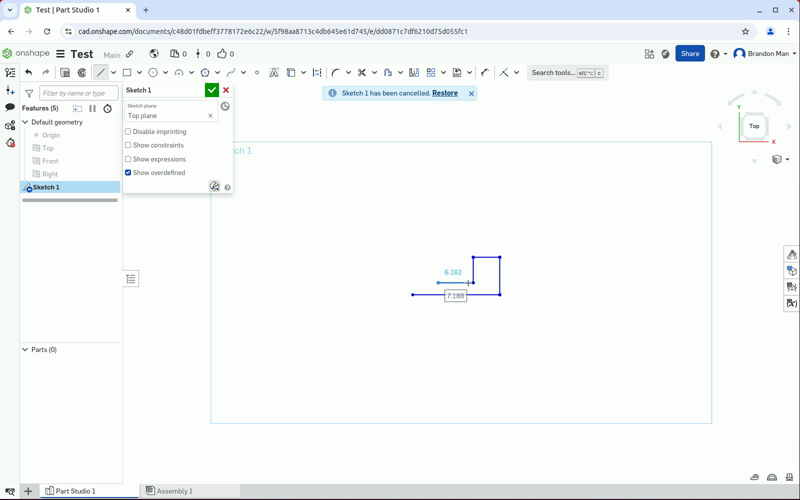
mouse_move(438, 257)
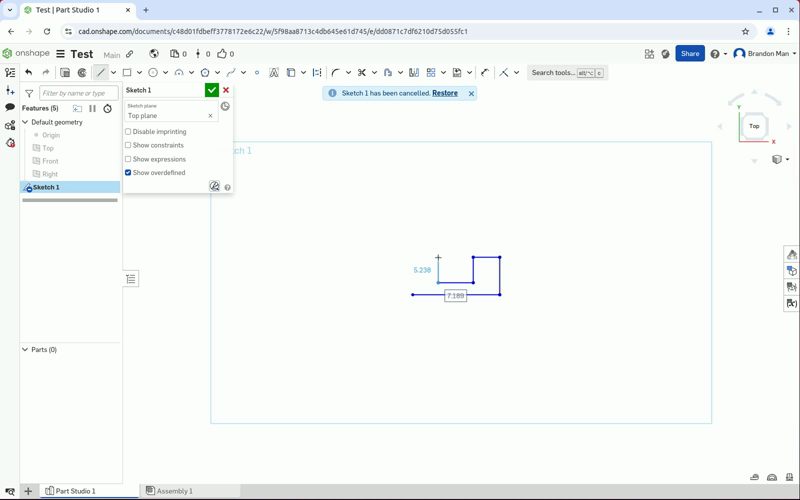
click(438, 257)
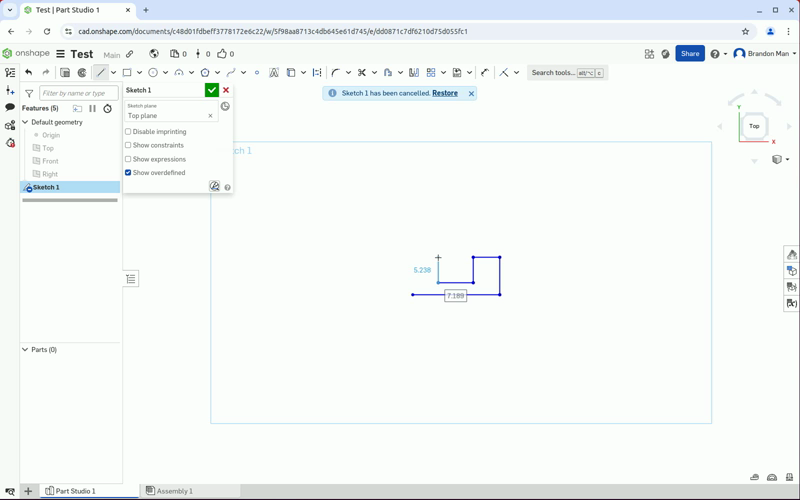
key_up(shift)
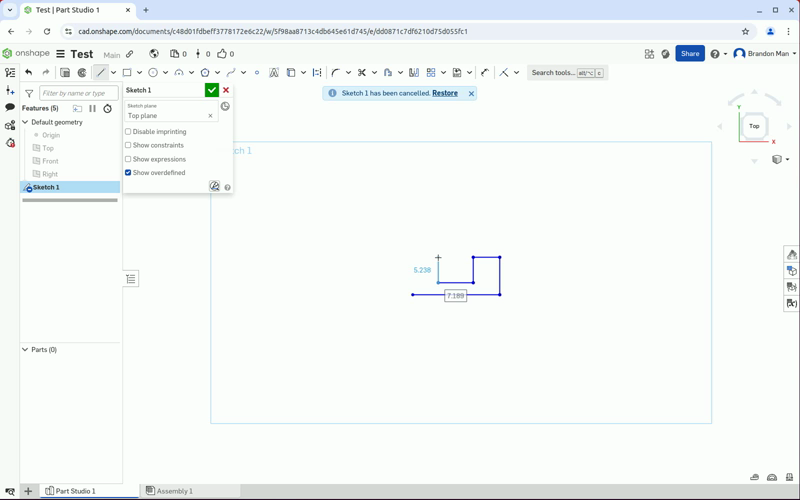
key_down(shift)
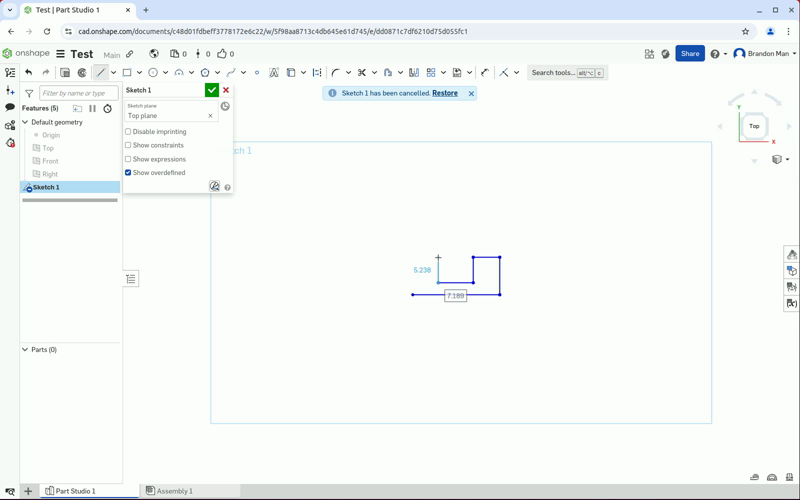
mouse_move(468, 257)
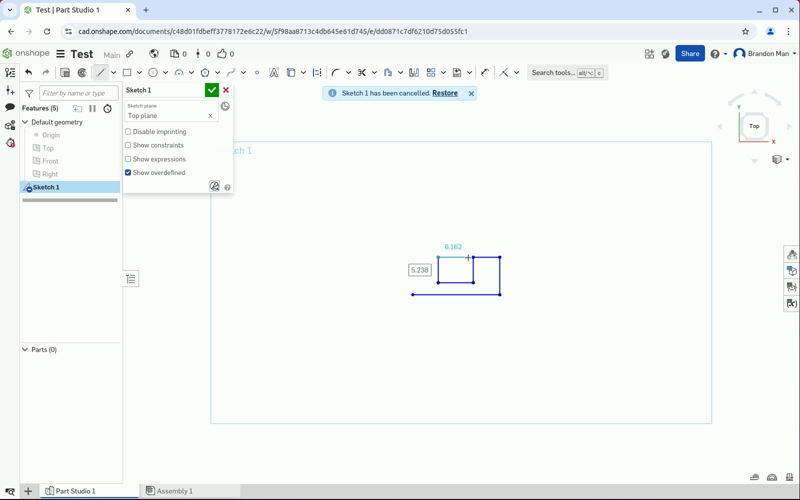
mouse_move(412, 257)
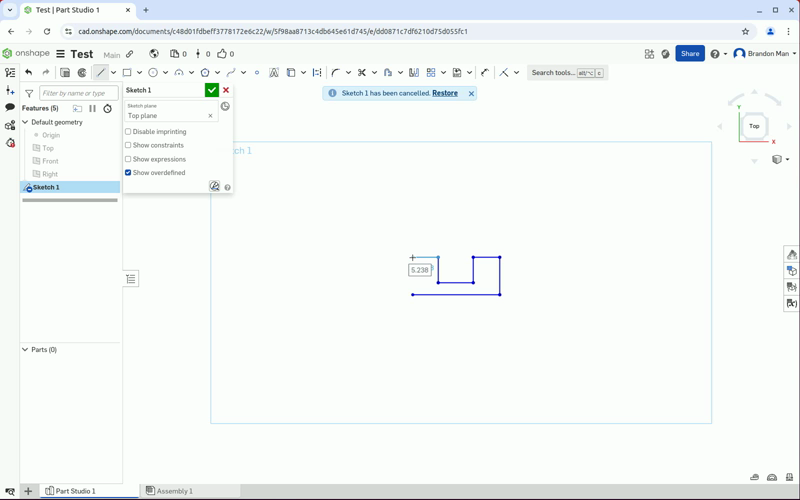
click(412, 257)
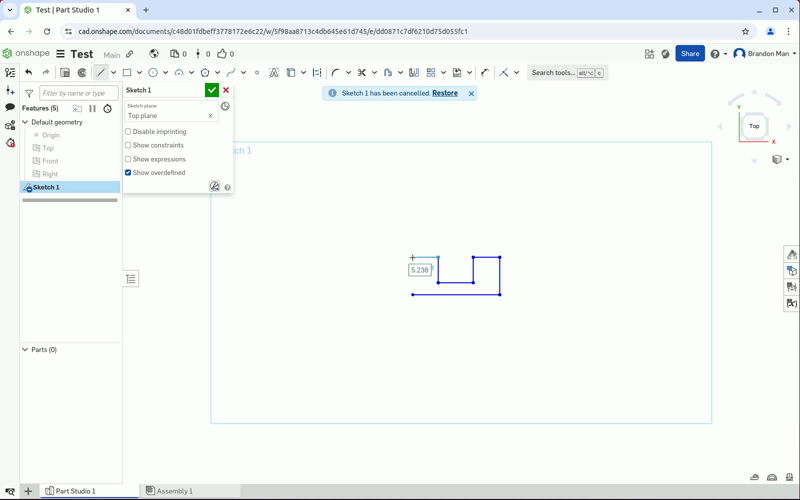
key_up(shift)
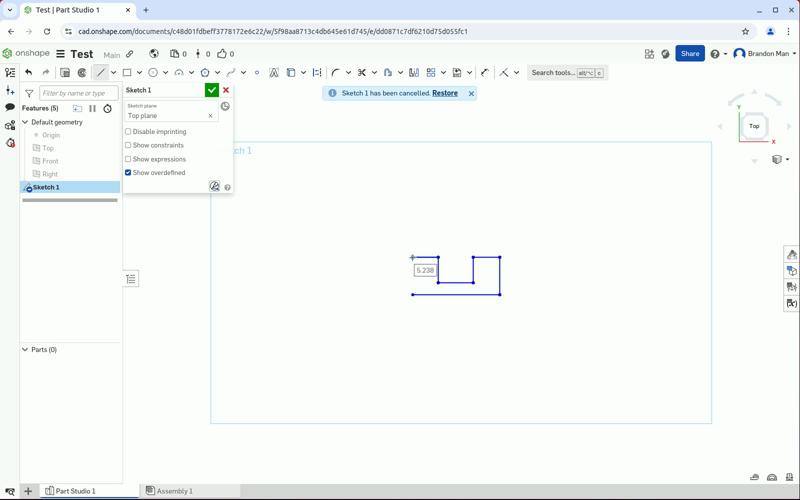
mouse_move(442, 257)
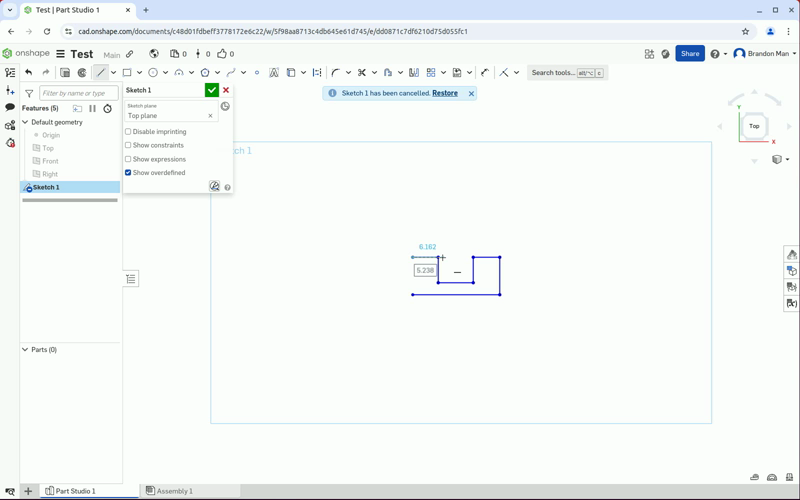
key_down(shift)
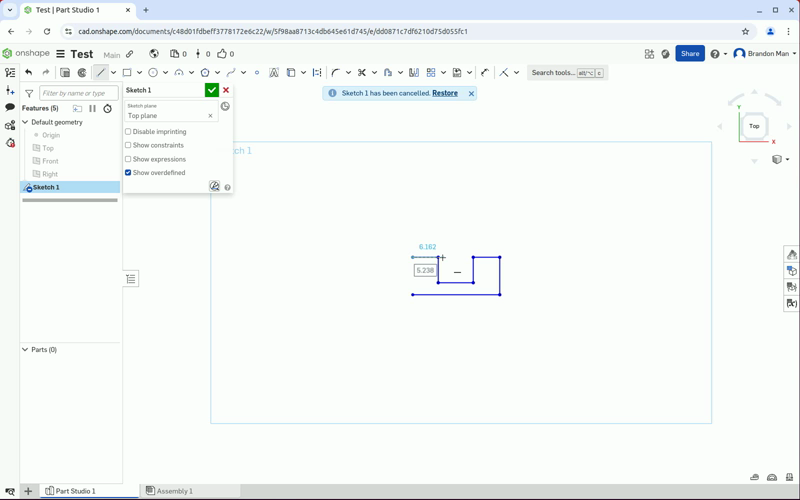
mouse_move(412, 294)
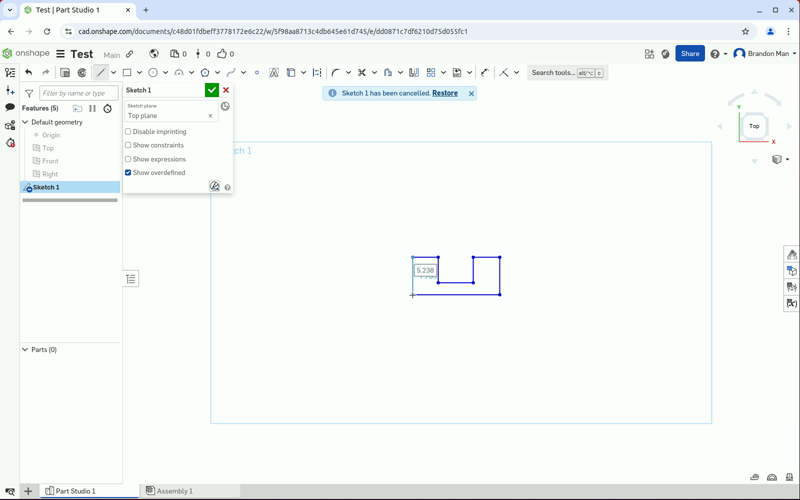
key_up(shift)
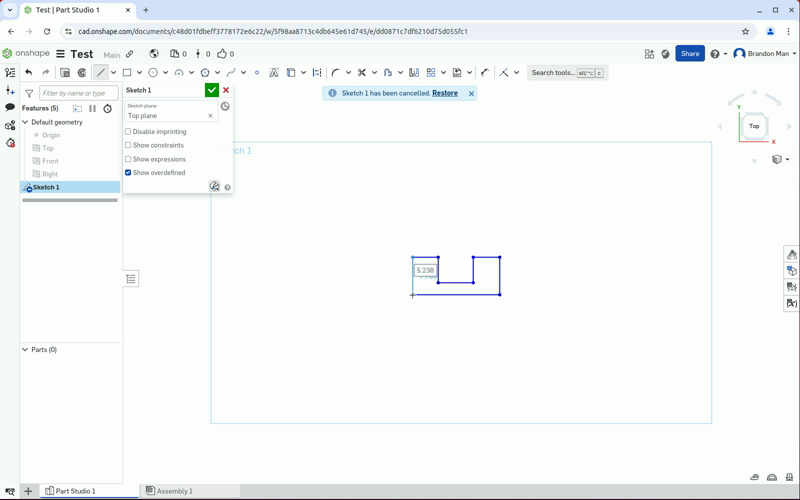
click(412, 294)
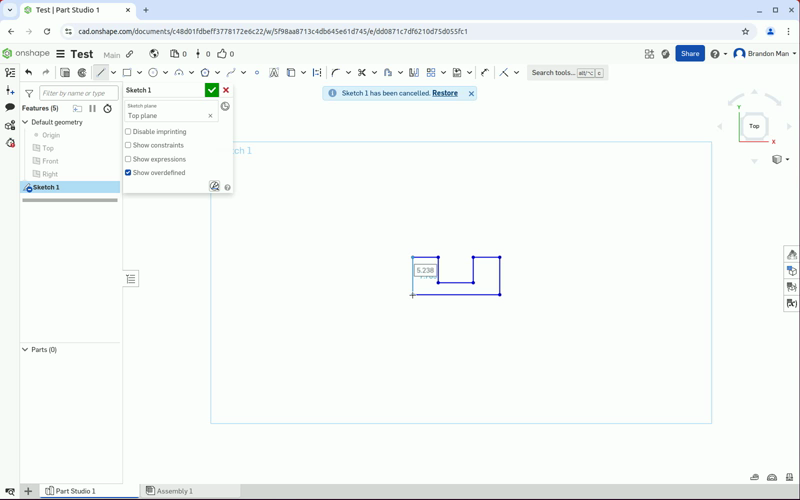
key(esc)
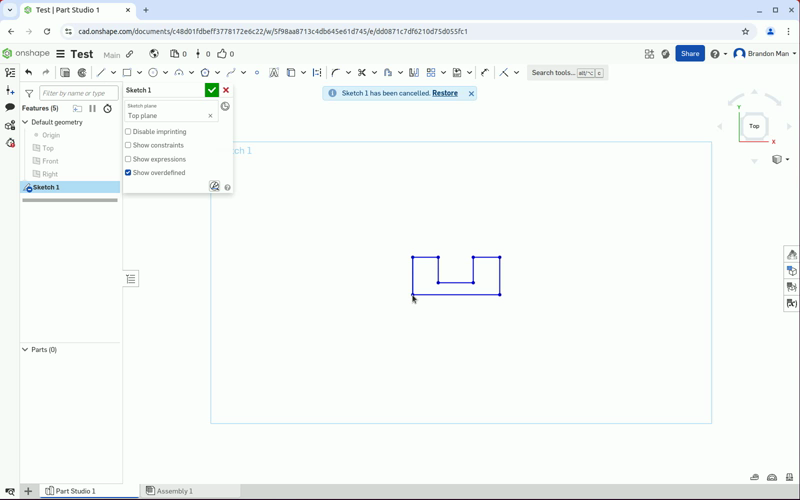
mouse_move(420, 265)
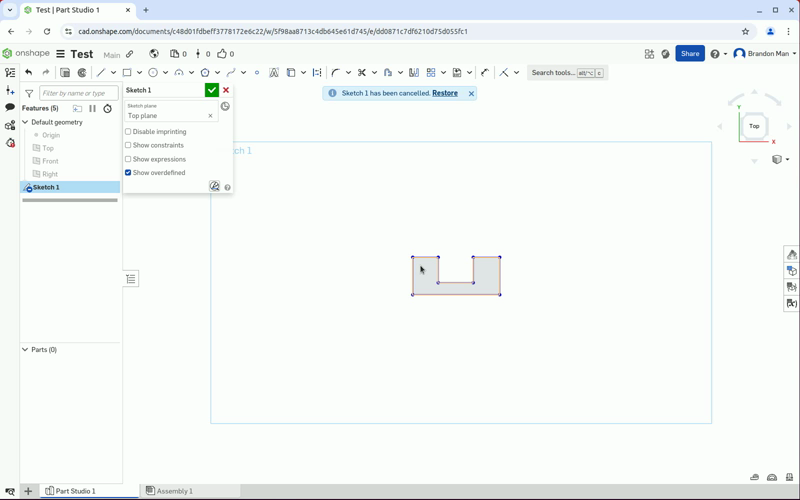
click(420, 265)
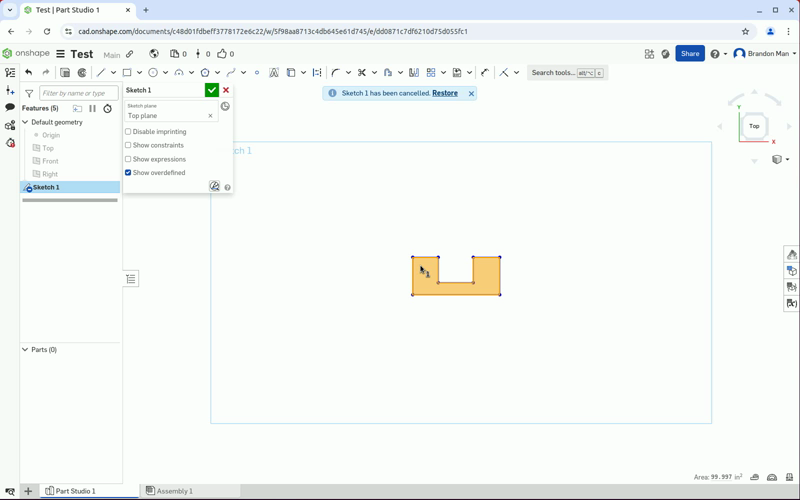
mouse_move(73, 352)
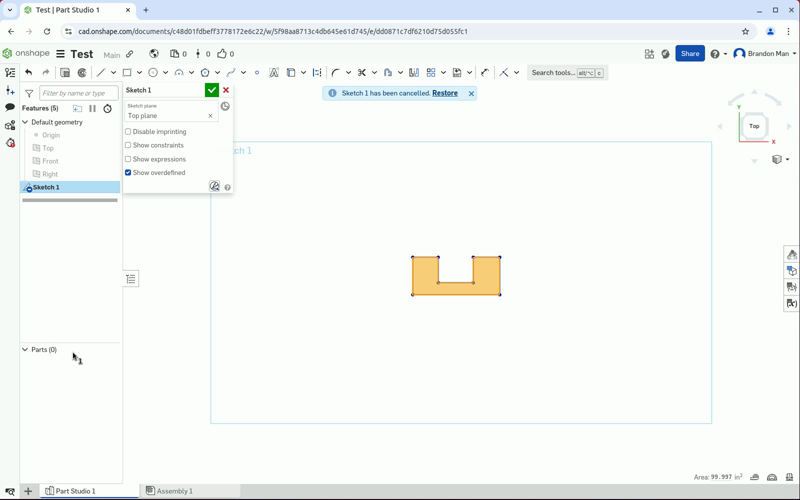
key(shift+y)
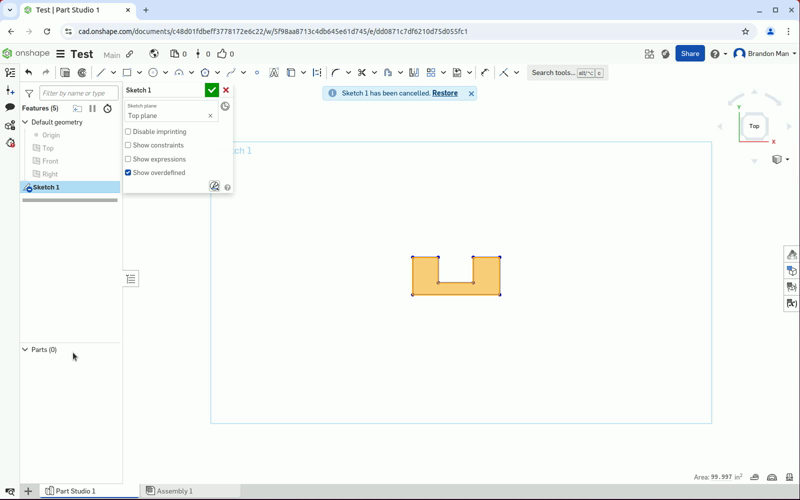
key(shift+e)
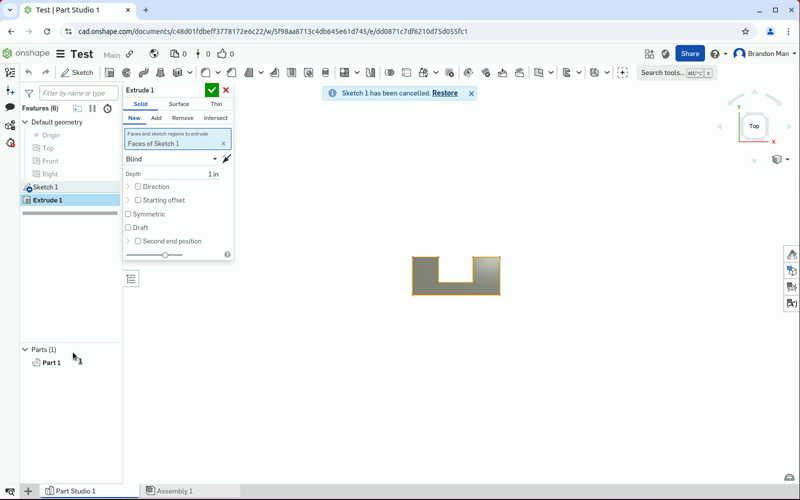
mouse_move(143, 106)
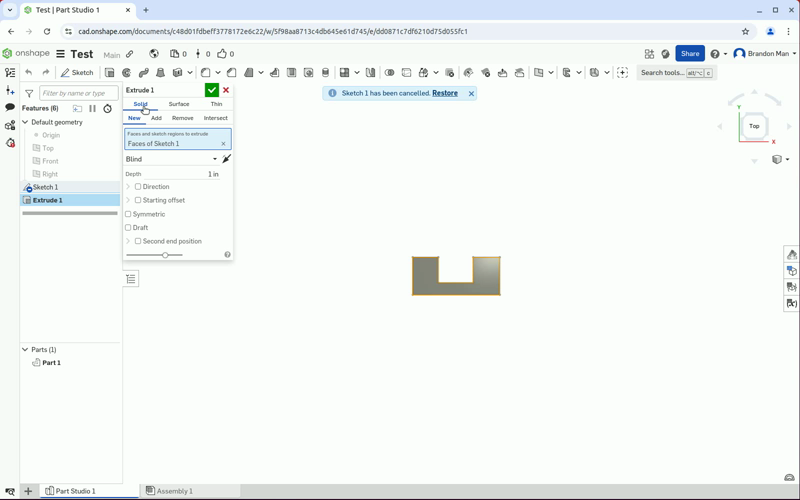
click(143, 106)
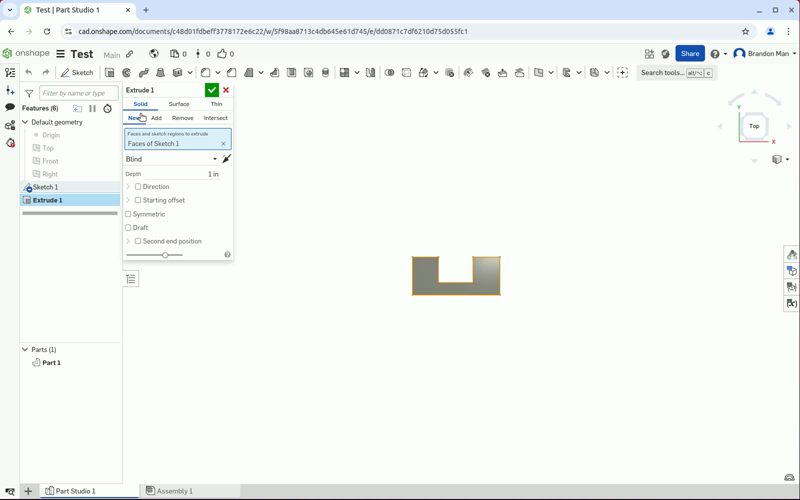
mouse_move(137, 120)
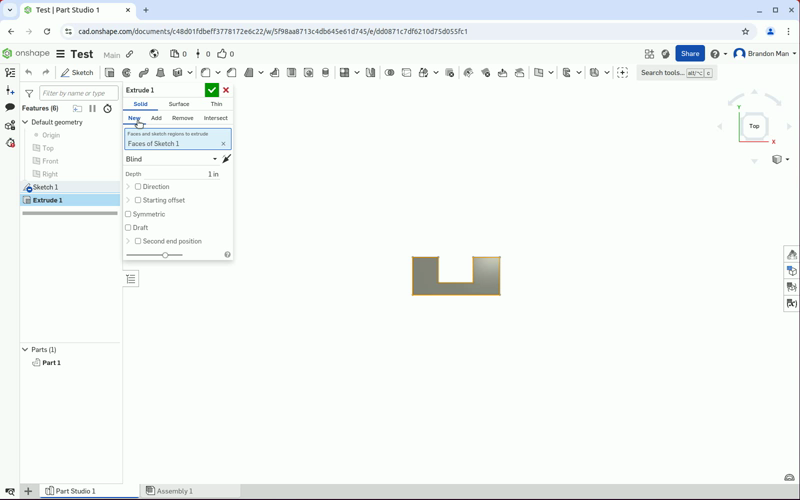
click(137, 120)
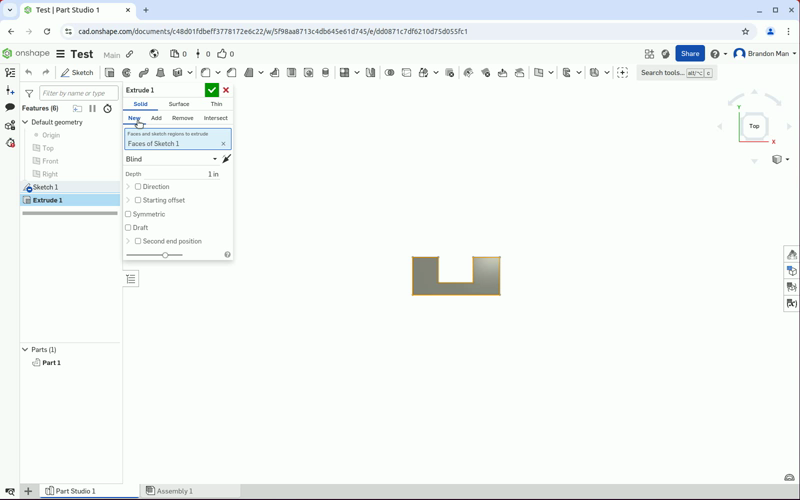
key(tab, 4)
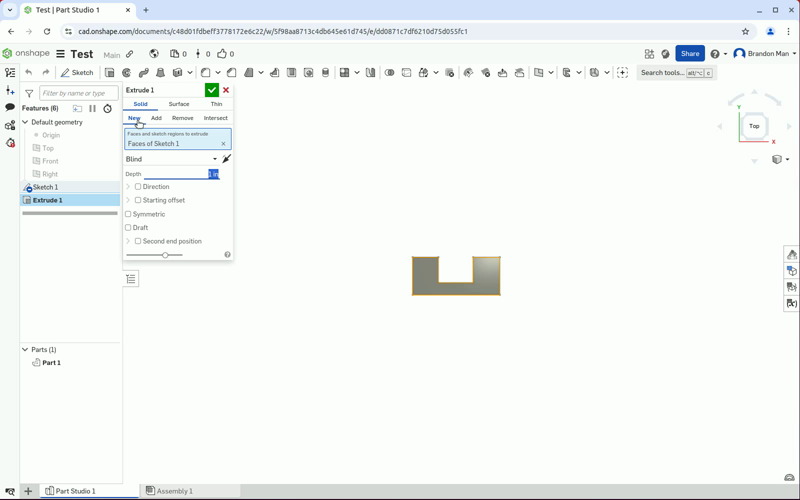
text(2.407)
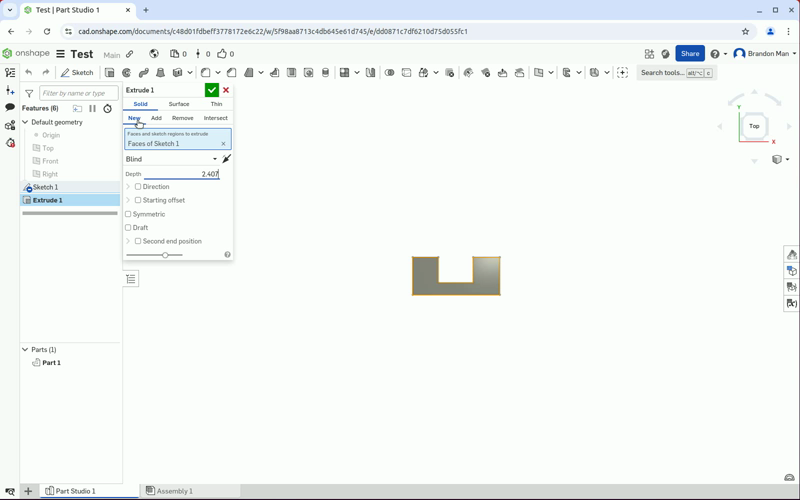
key(enter)
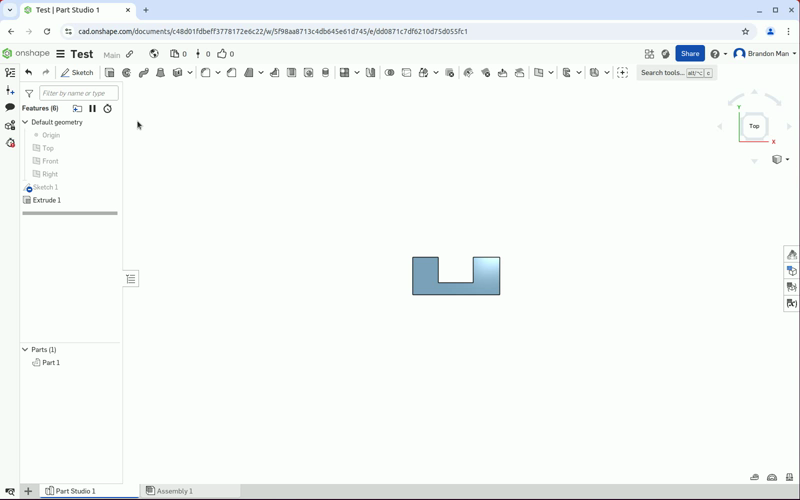
key(shift+h)
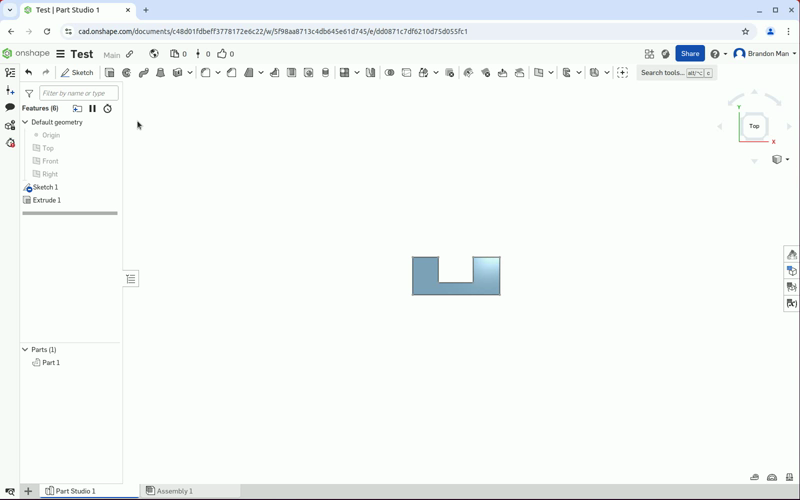
key(shift+h)
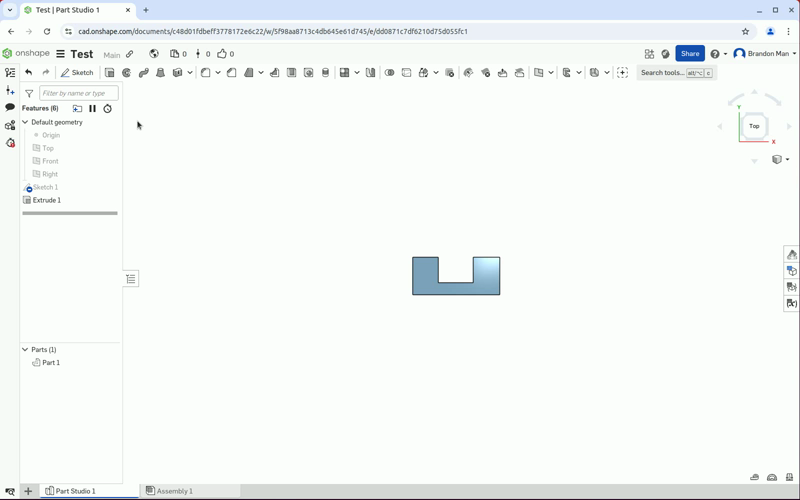
mouse_move(73, 189)
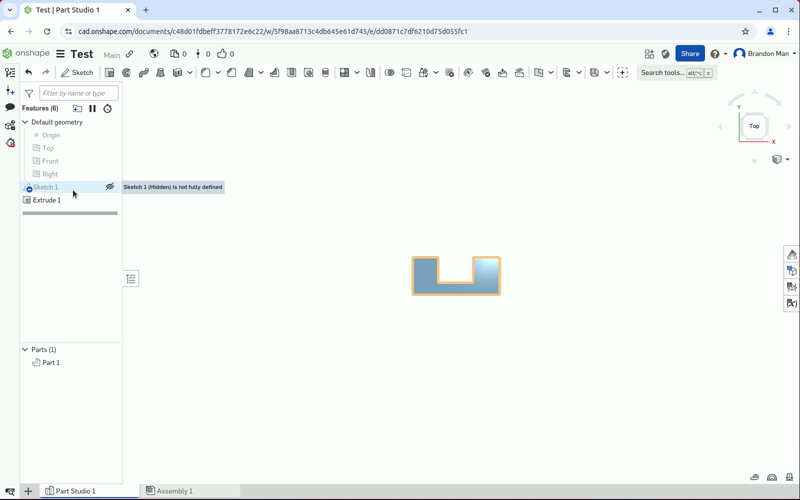
click(73, 189)
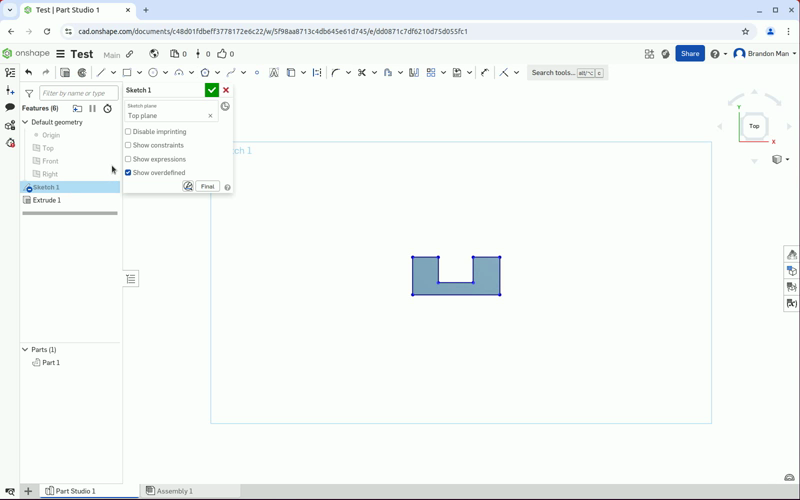
mouse_move(229, 92)
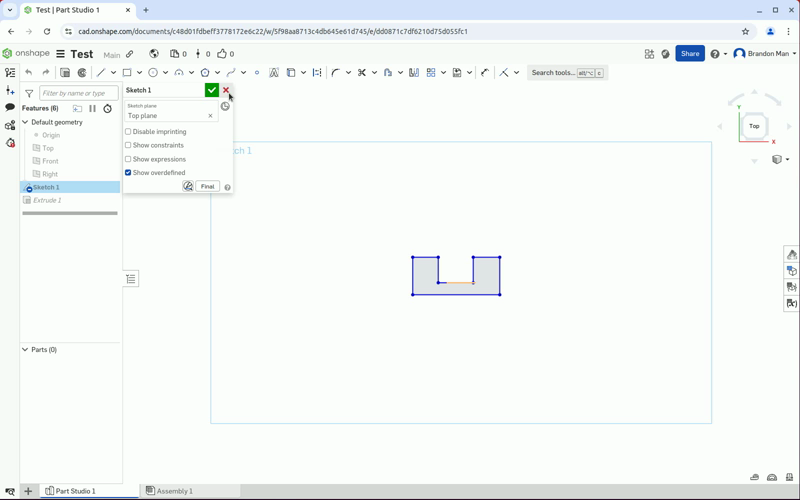
click(229, 92)
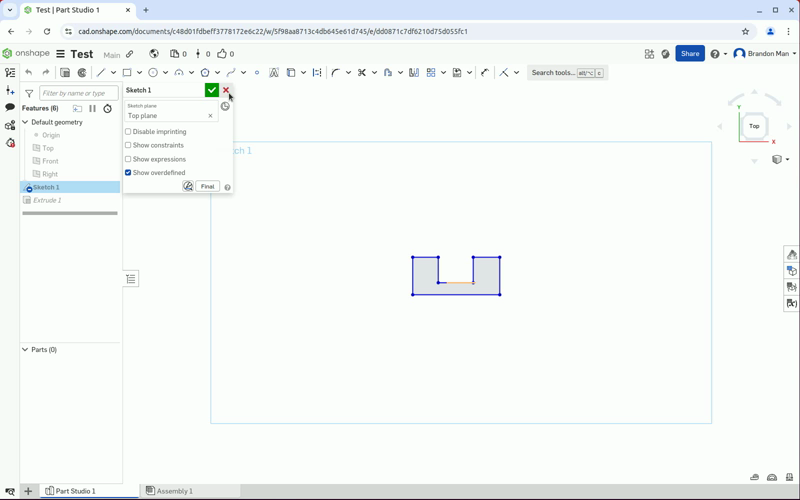
key(shift+s)
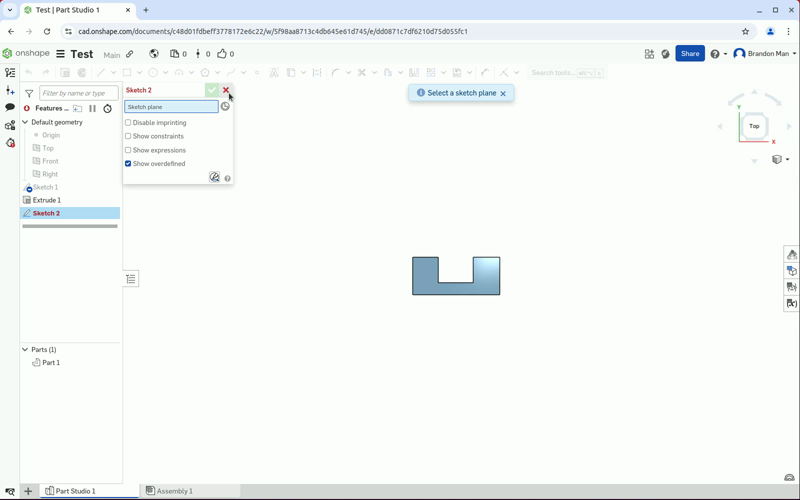
mouse_move(73, 150)
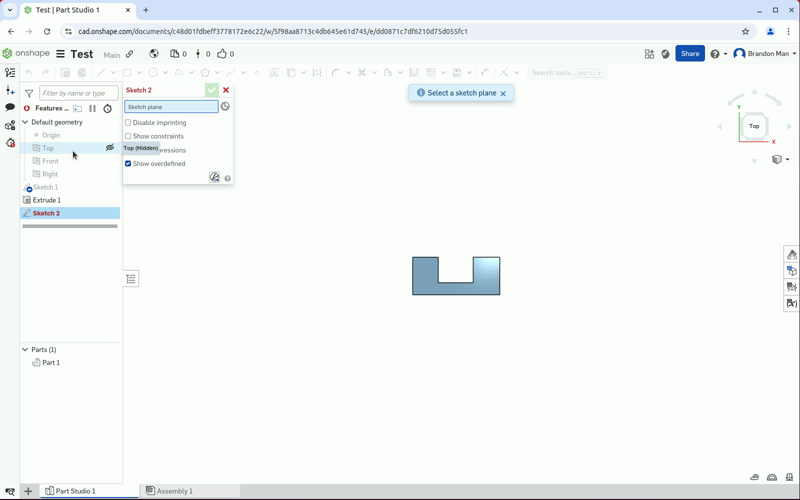
click(73, 150)
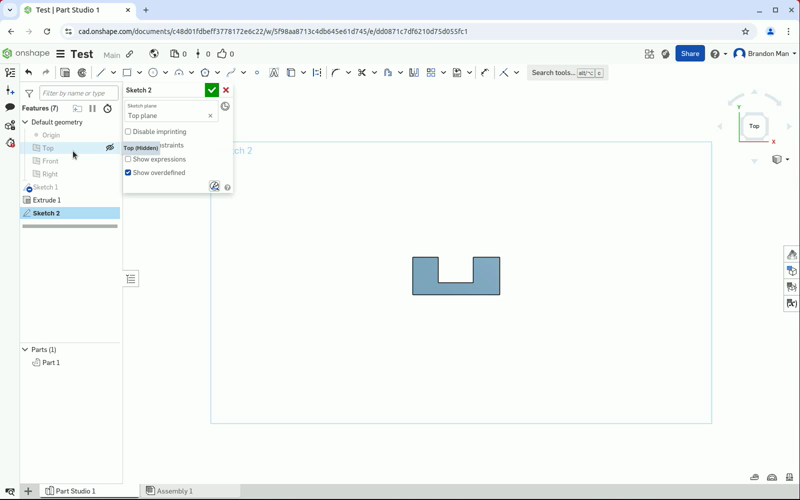
mouse_move(73, 352)
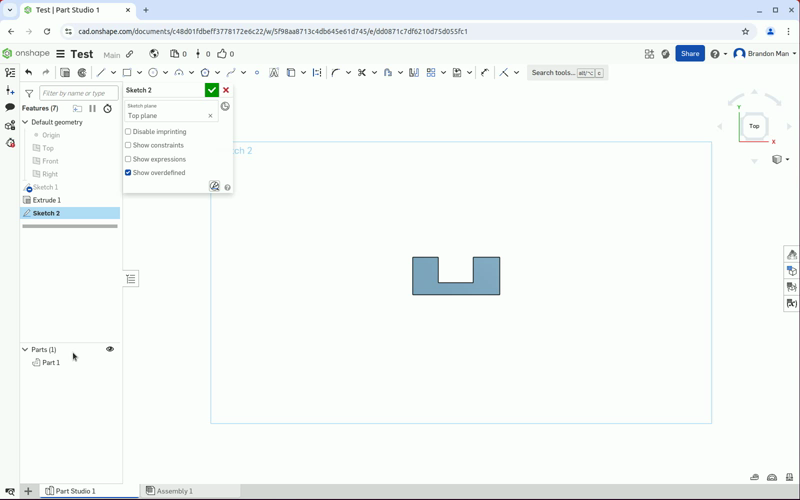
key(y)
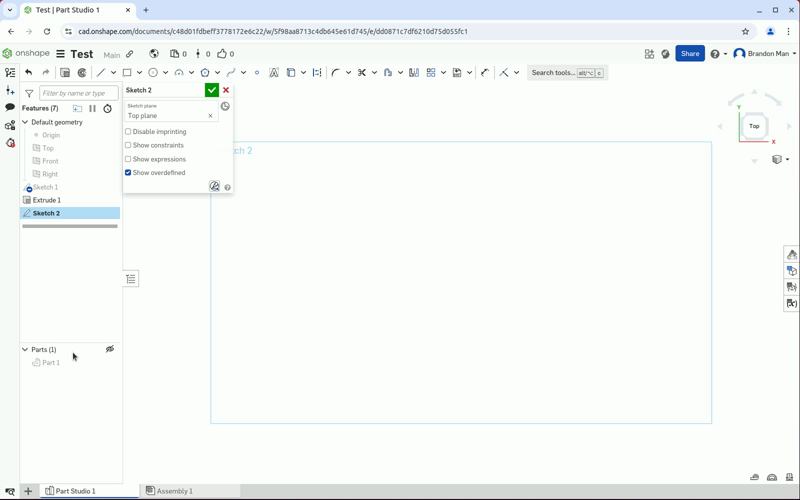
key(l)
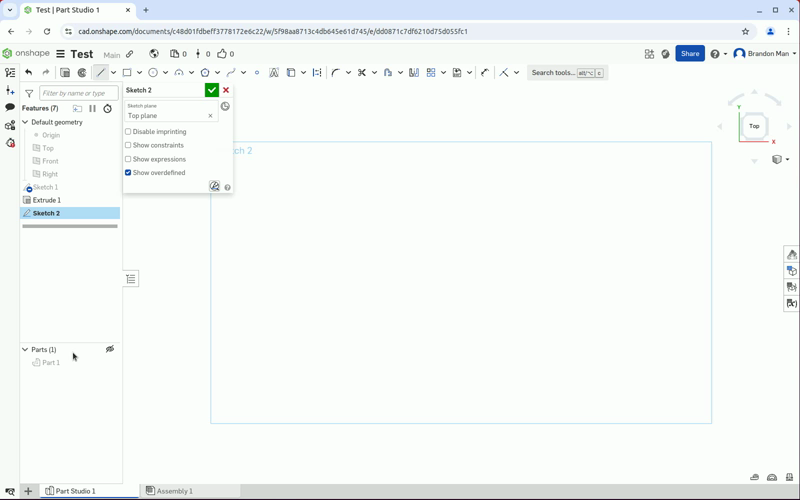
key_down(shift)
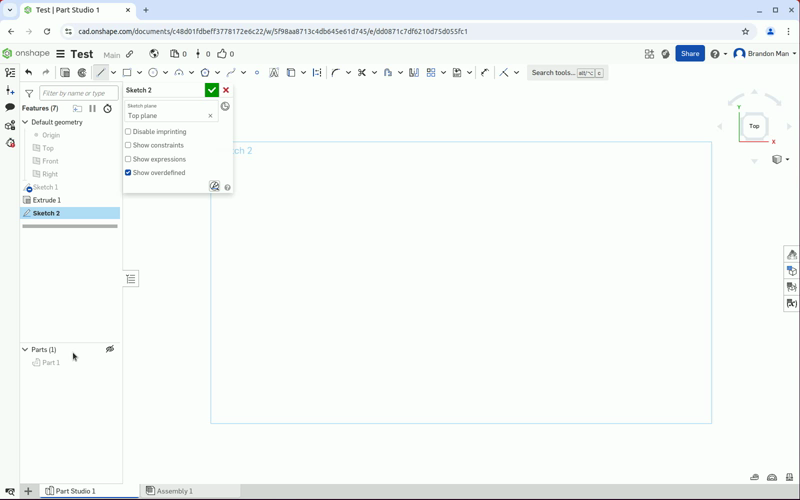
mouse_move(412, 306)
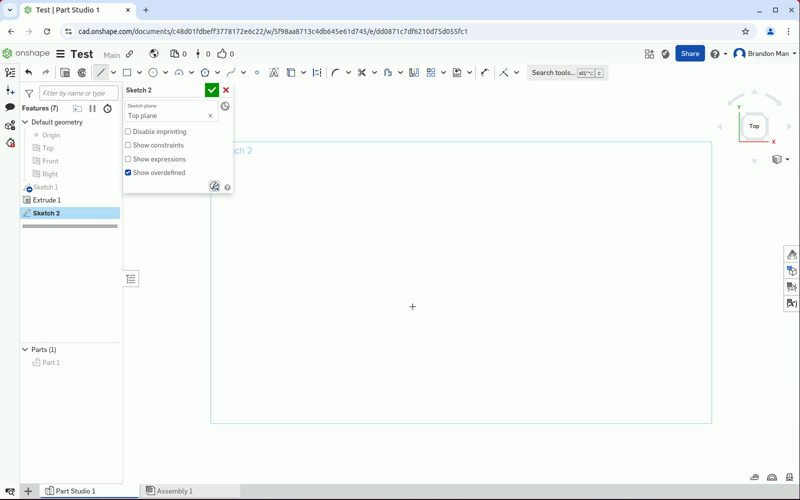
click(412, 306)
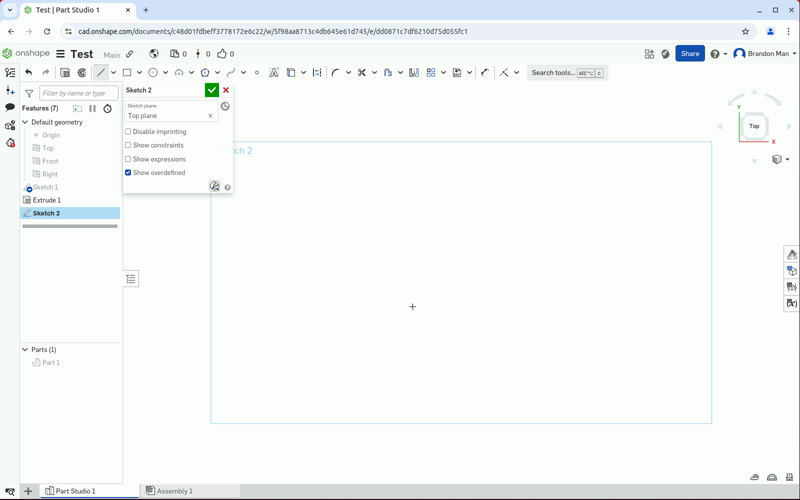
key_up(shift)
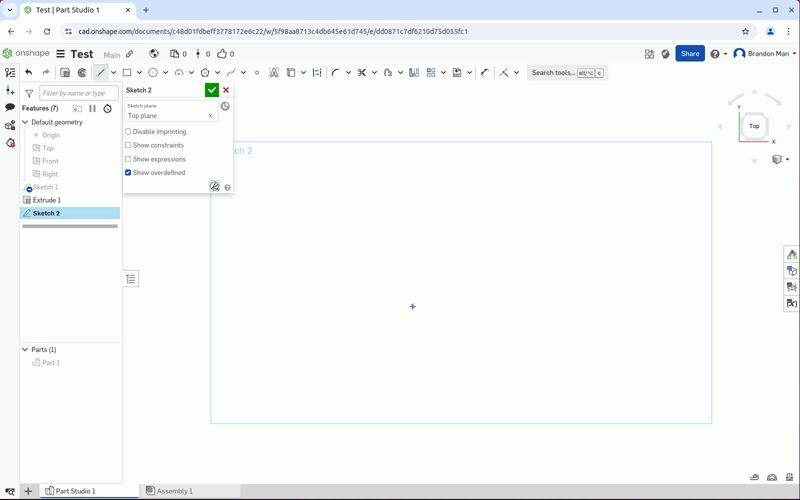
key_down(shift)
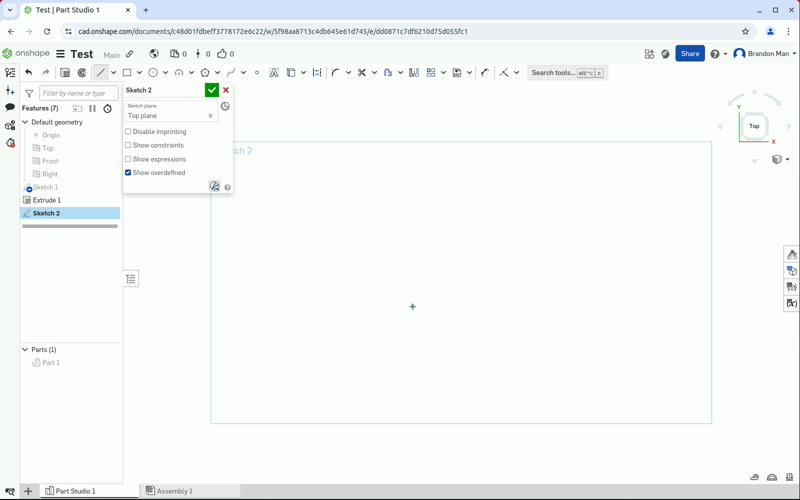
mouse_move(499, 306)
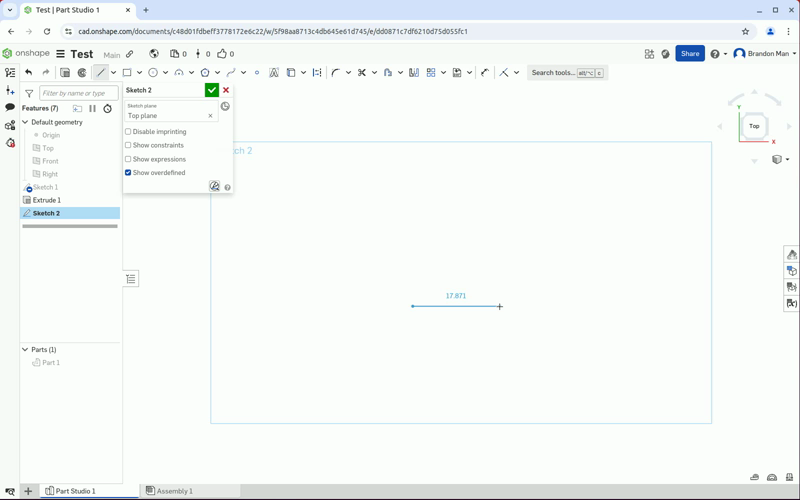
click(499, 306)
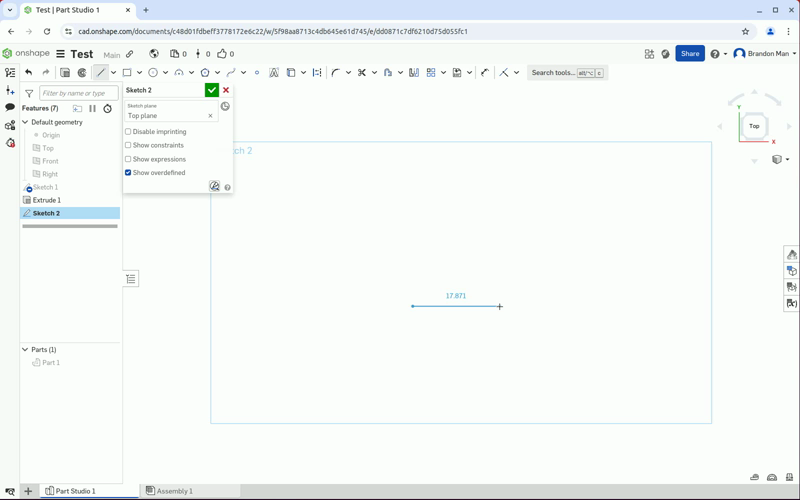
key_up(shift)
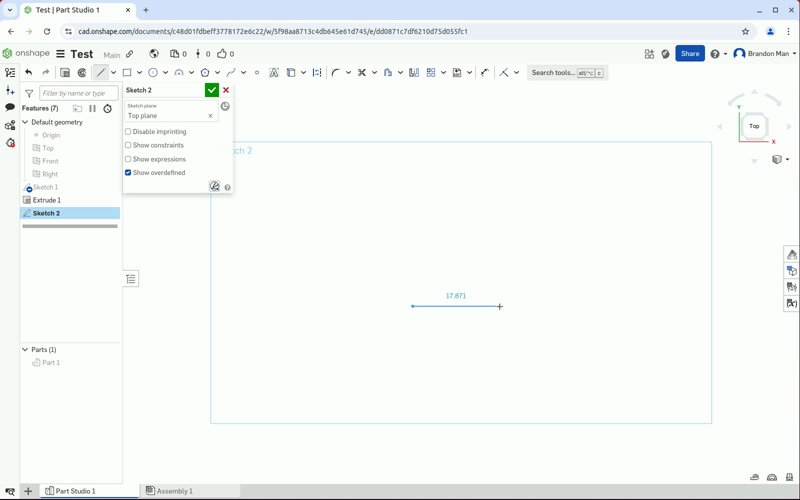
key_down(shift)
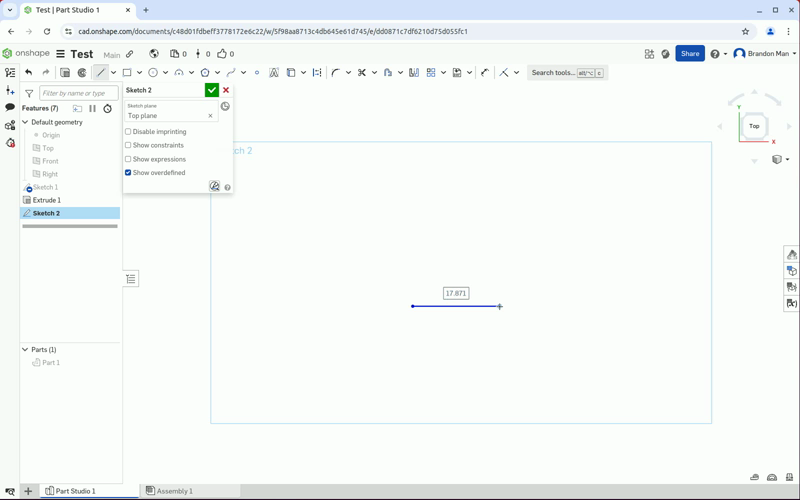
mouse_move(529, 306)
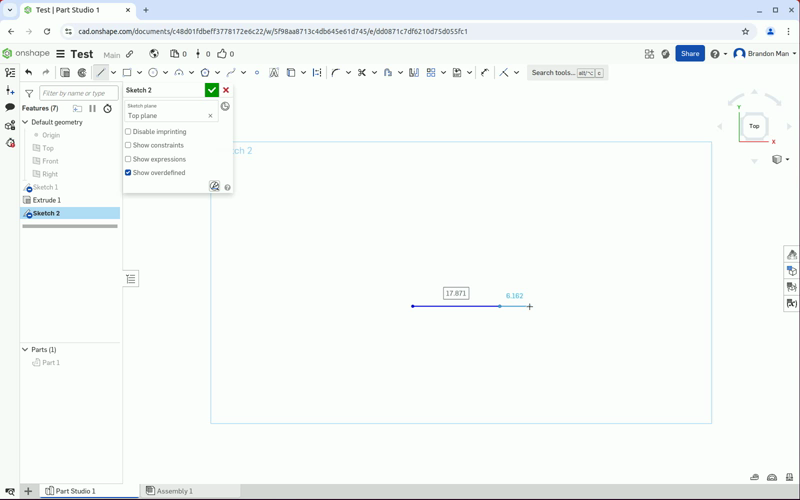
mouse_move(499, 294)
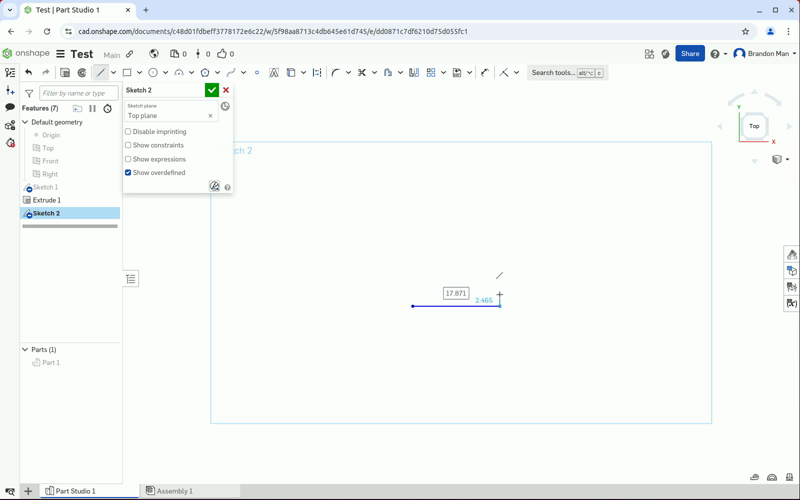
click(499, 294)
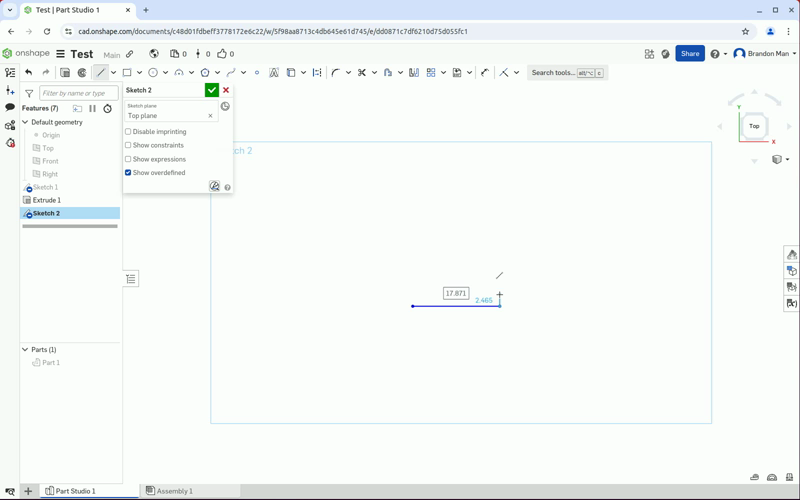
key_up(shift)
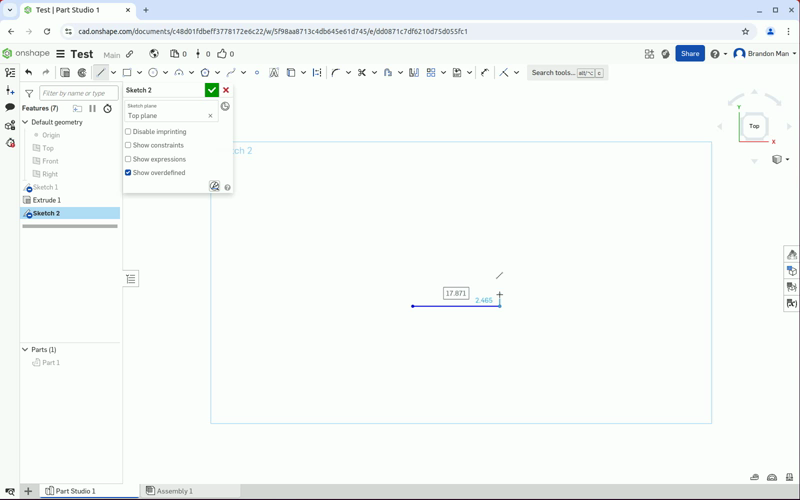
key_down(shift)
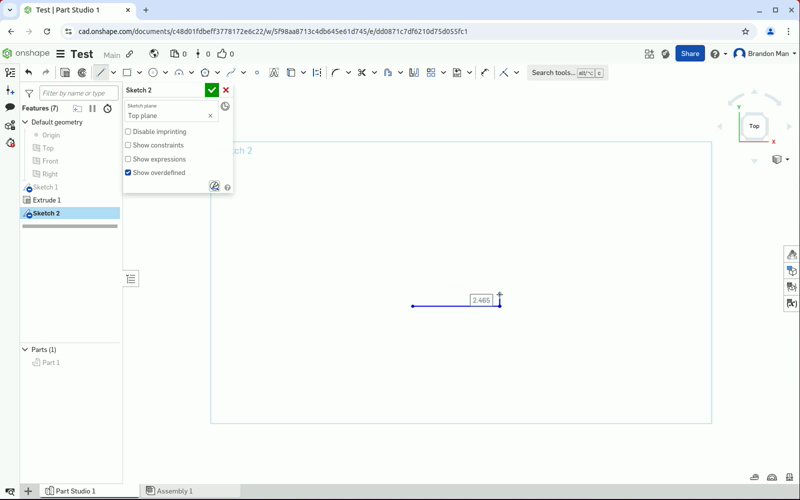
mouse_move(412, 294)
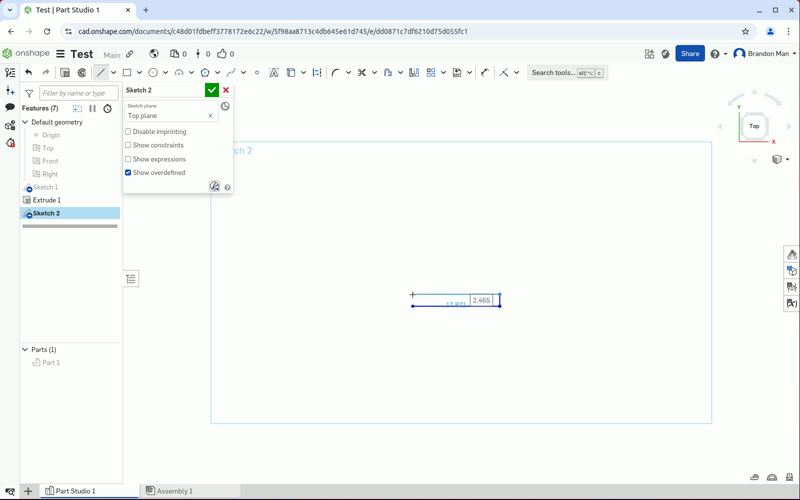
click(412, 294)
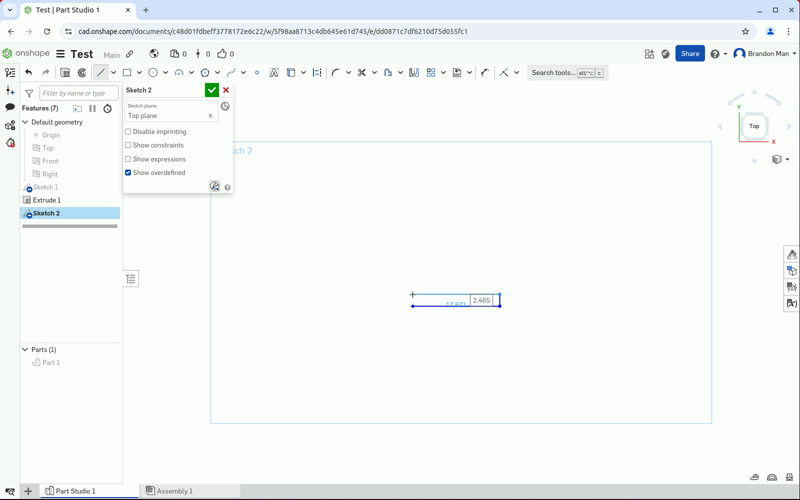
key_up(shift)
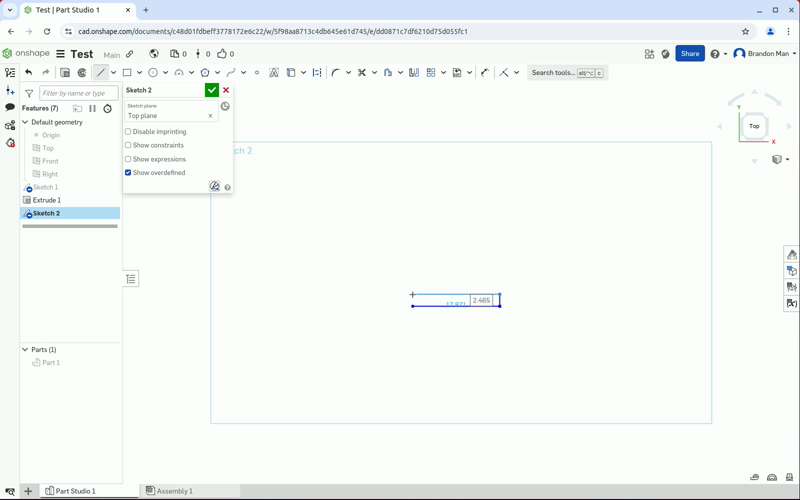
mouse_move(442, 294)
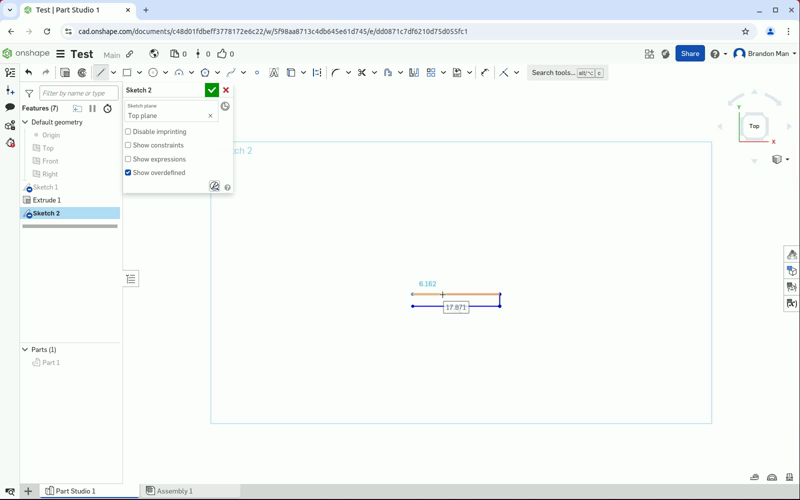
key_down(shift)
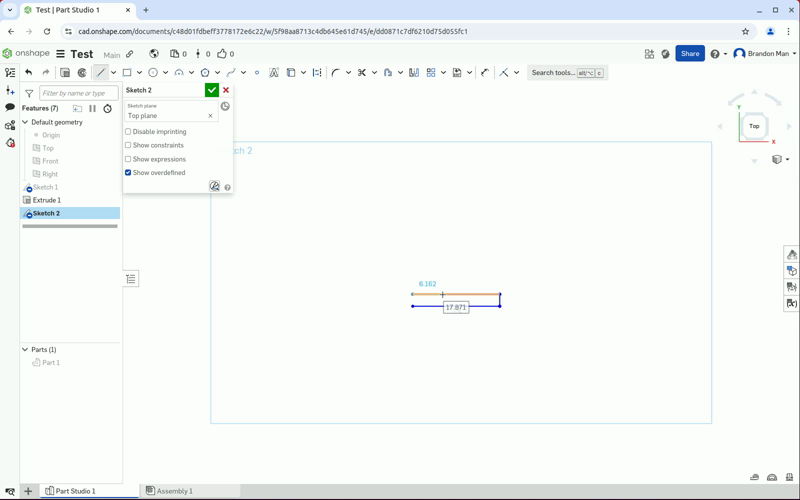
mouse_move(412, 306)
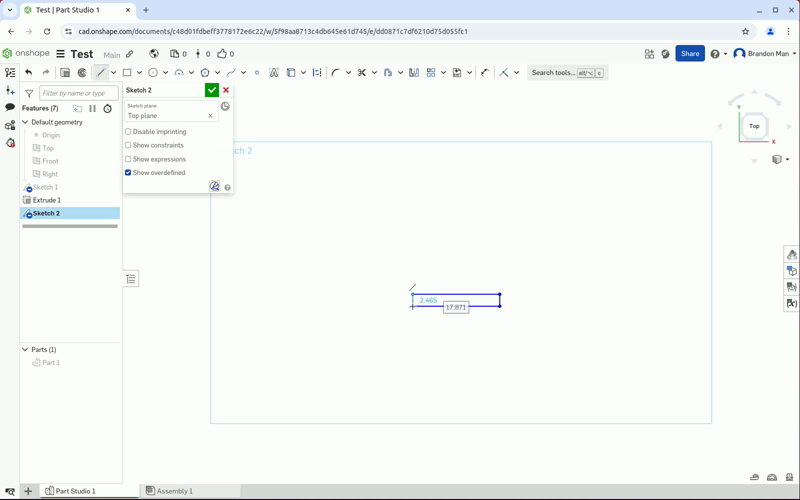
key_up(shift)
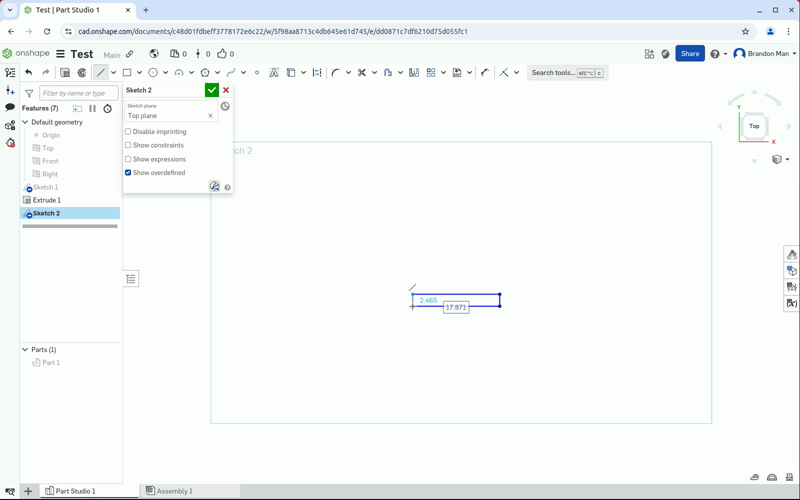
click(412, 306)
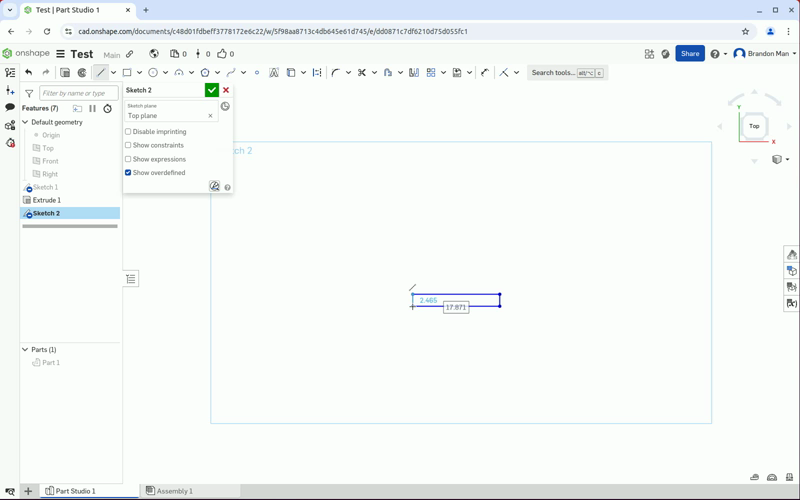
key(esc)
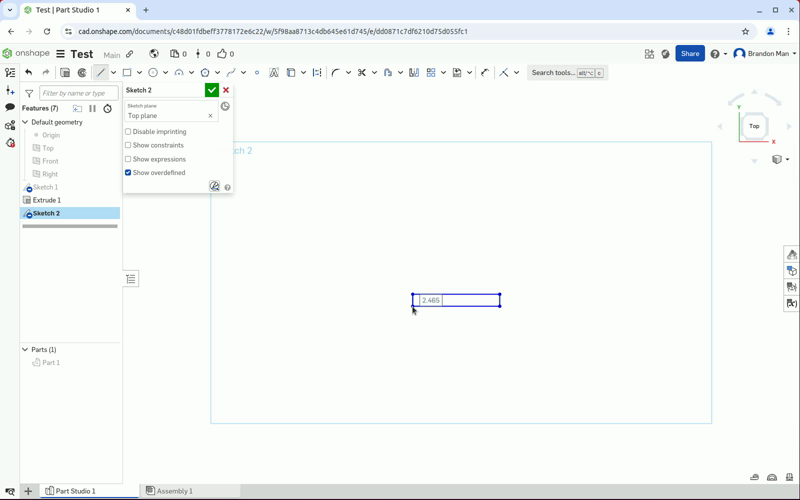
mouse_move(423, 295)
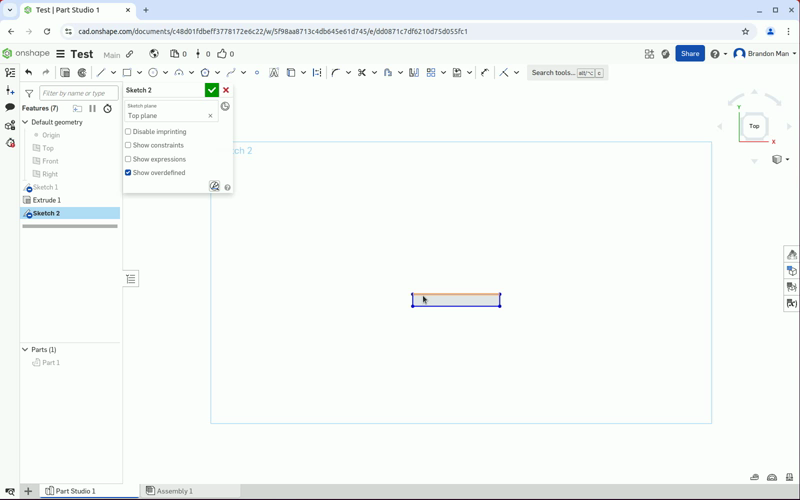
scroll(6)
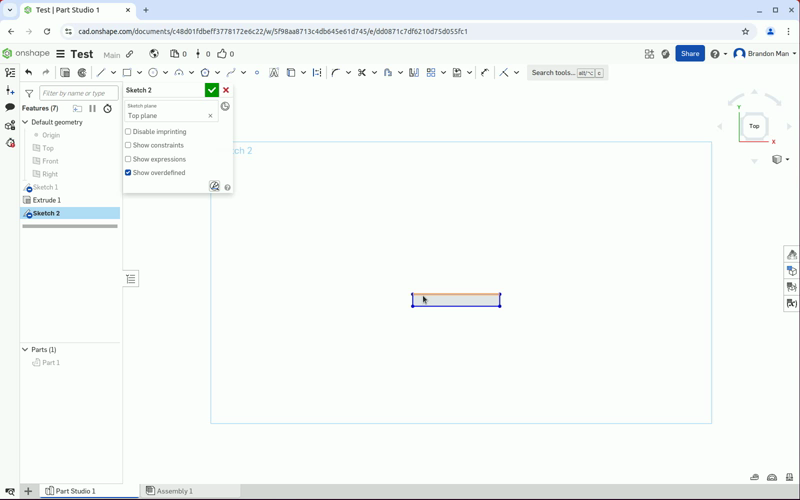
scroll(6)
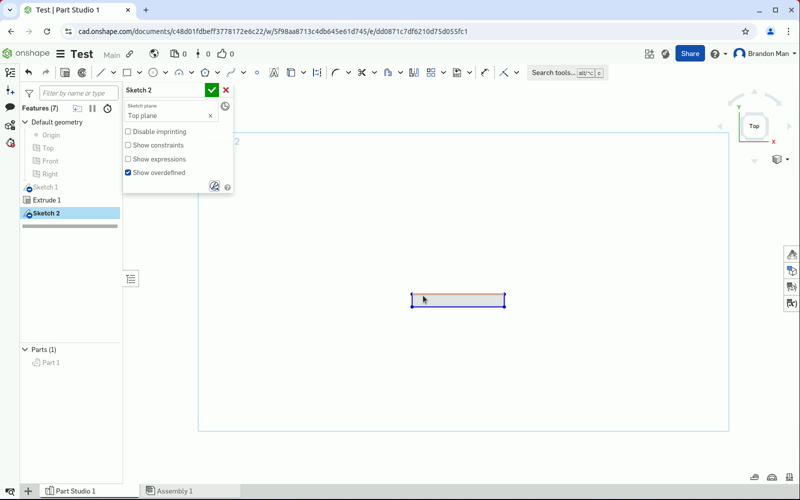
scroll(6)
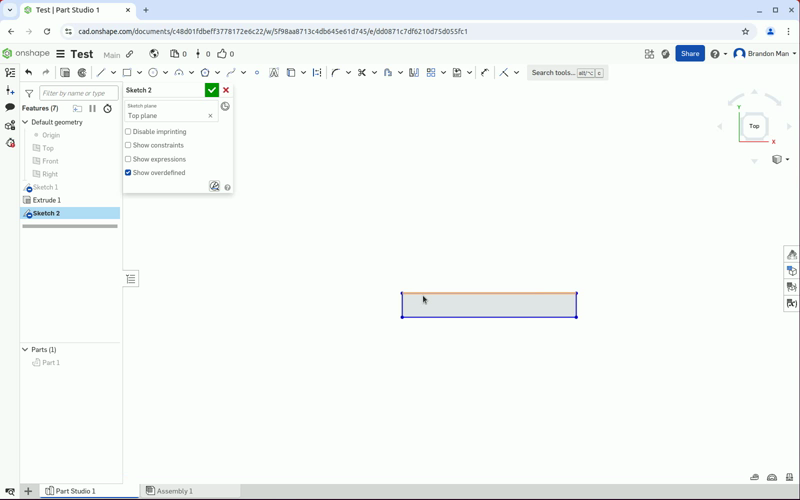
scroll(6)
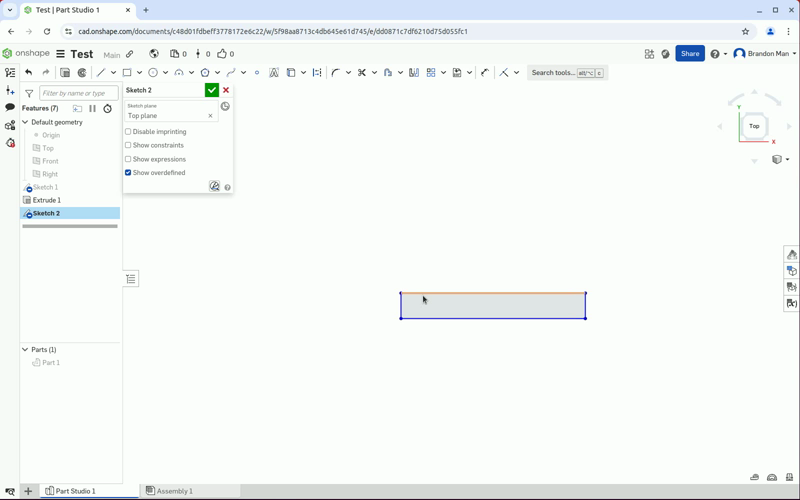
scroll(6)
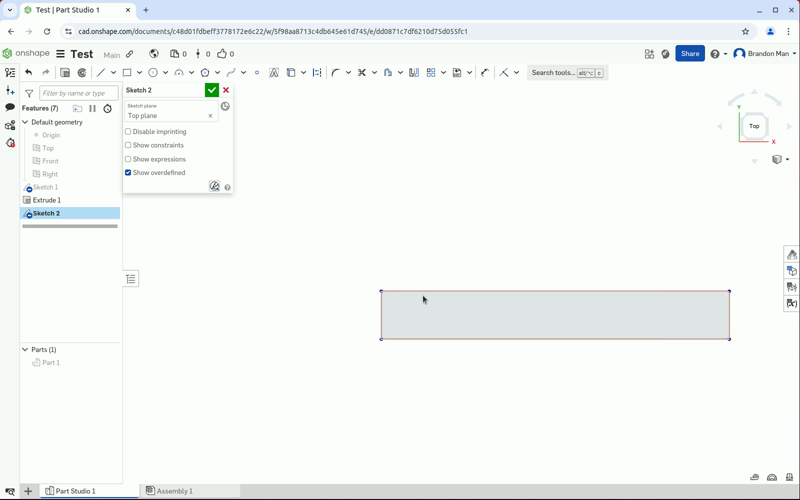
scroll(6)
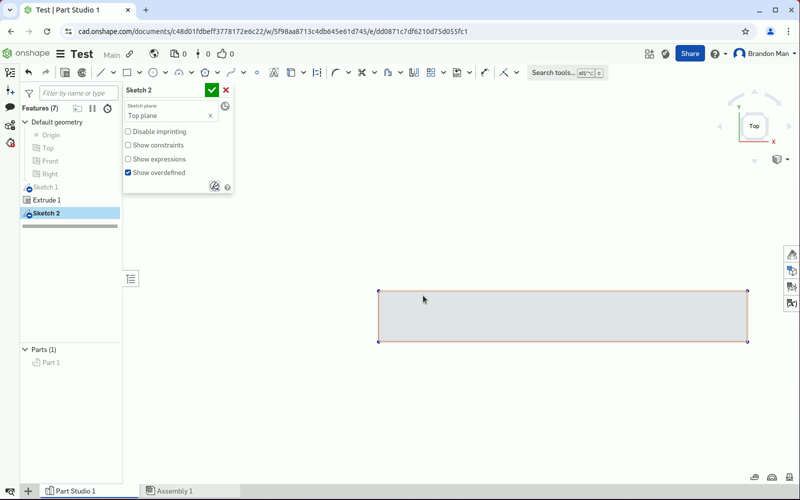
scroll(6)
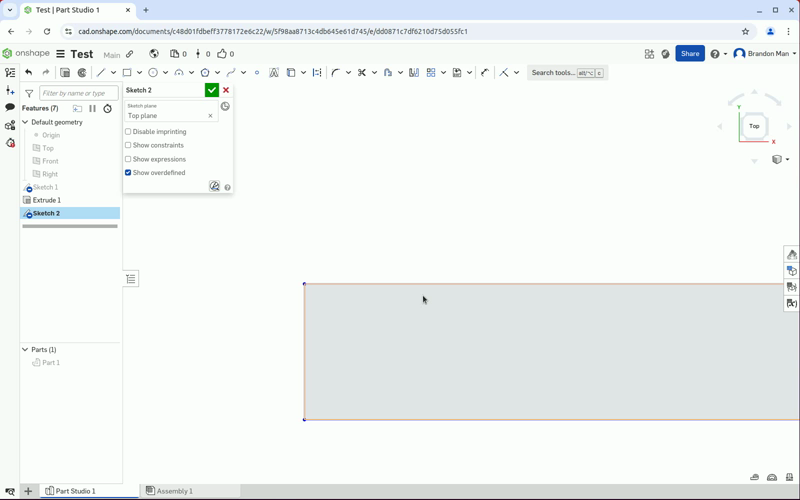
click(423, 295)
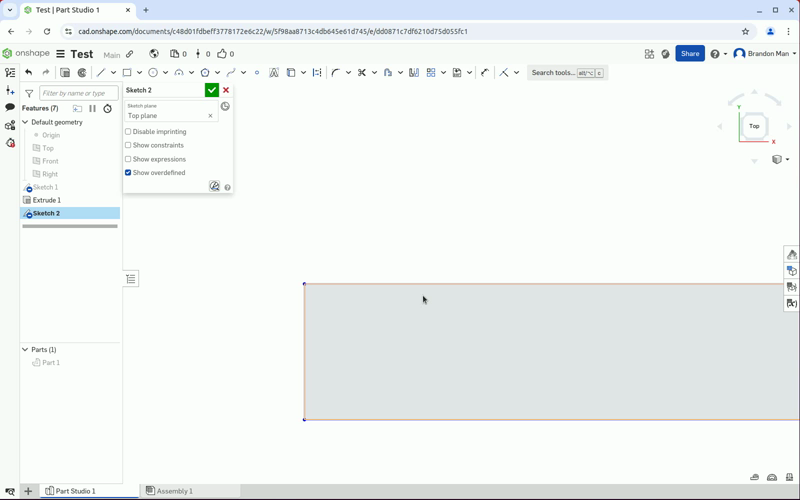
scroll(-6)
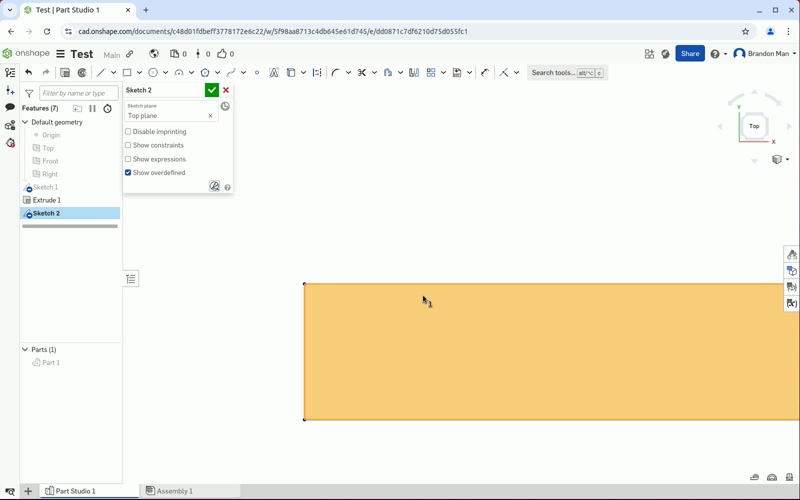
scroll(-6)
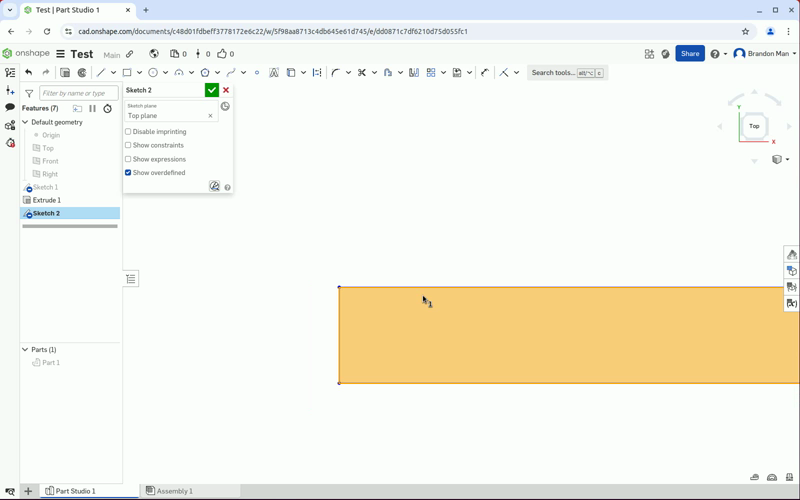
scroll(-6)
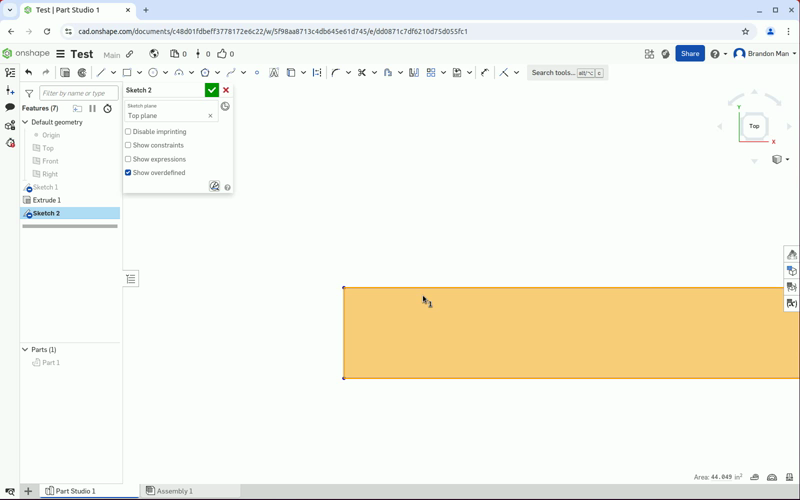
scroll(-6)
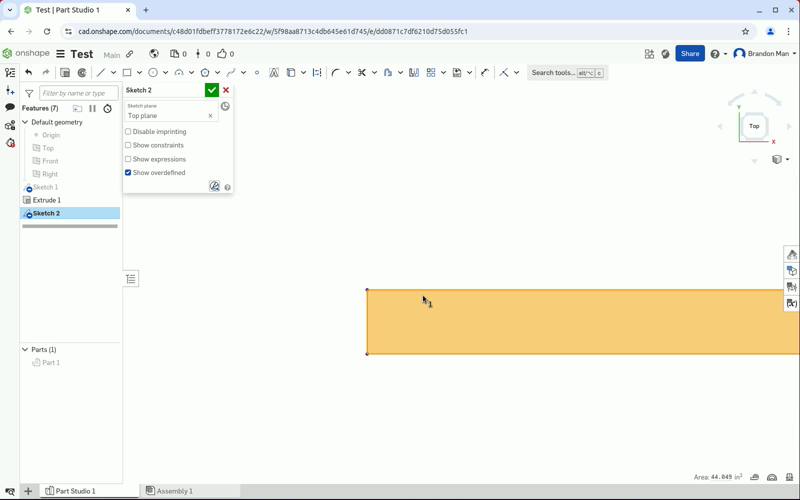
scroll(-6)
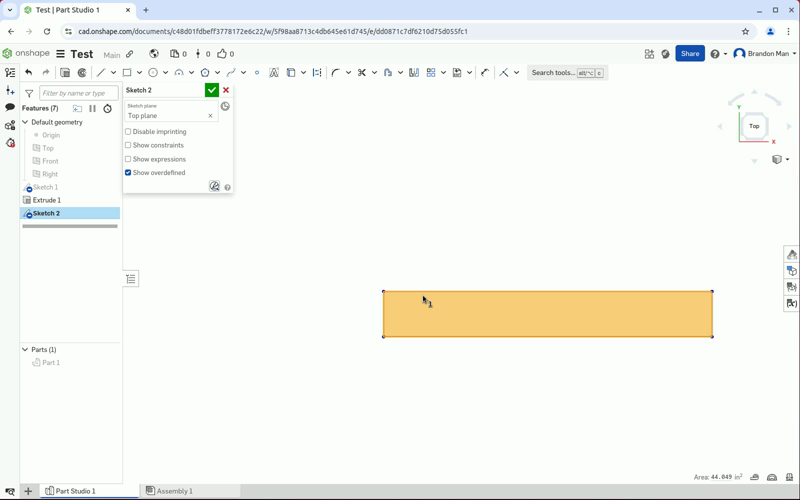
scroll(-6)
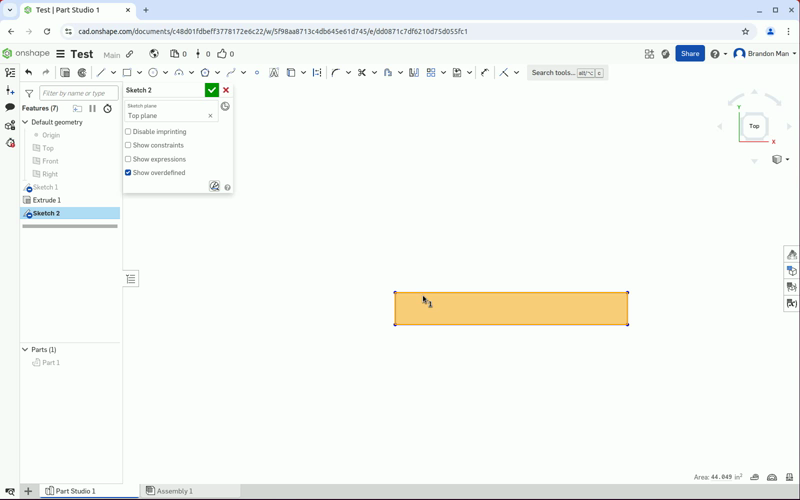
scroll(-6)
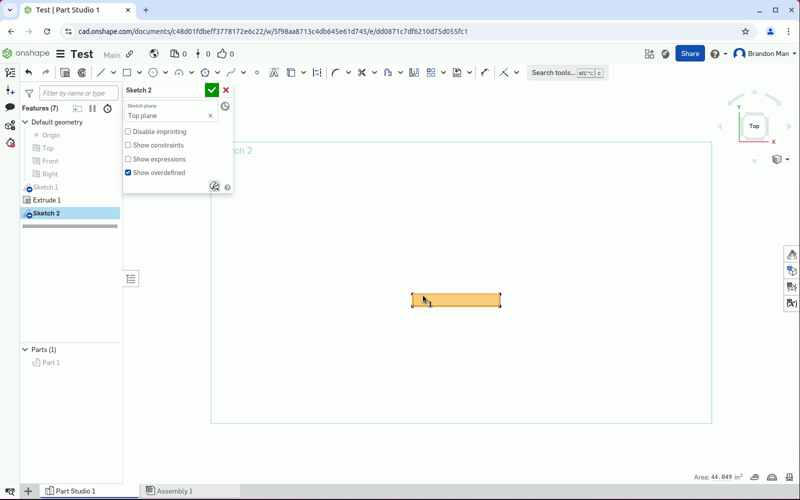
mouse_move(73, 352)
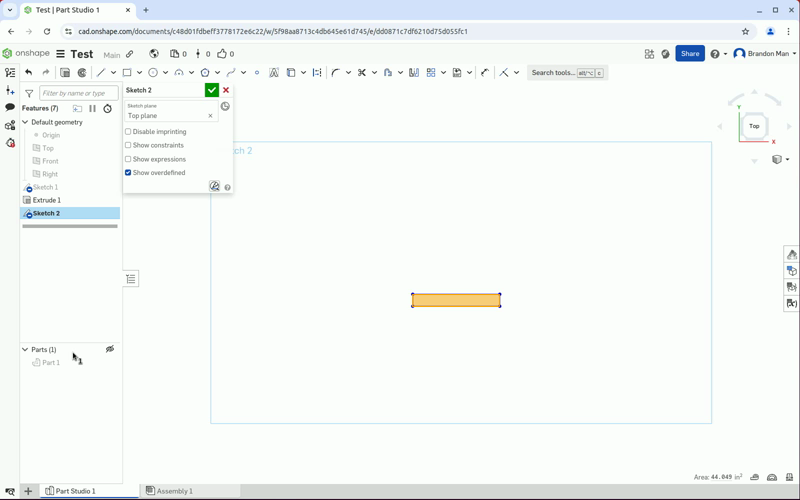
key(shift+y)
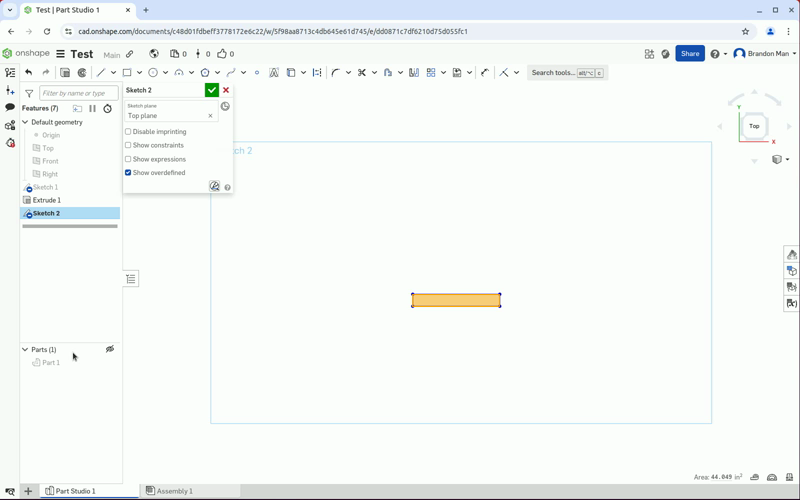
key(shift+e)
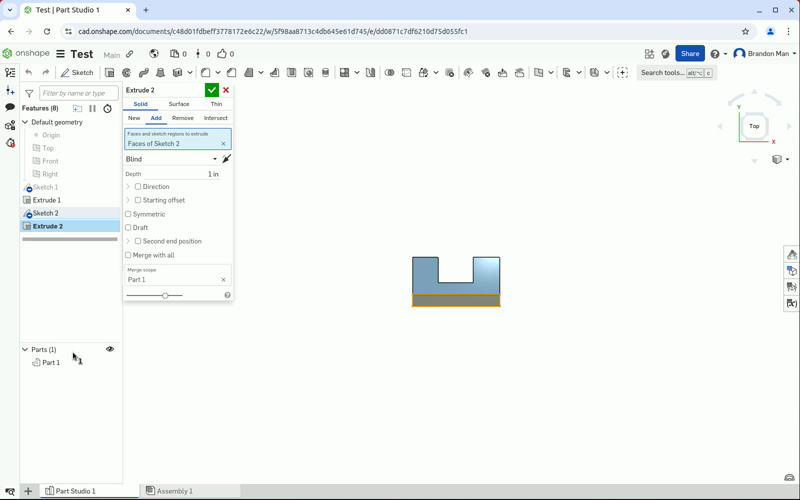
mouse_move(143, 106)
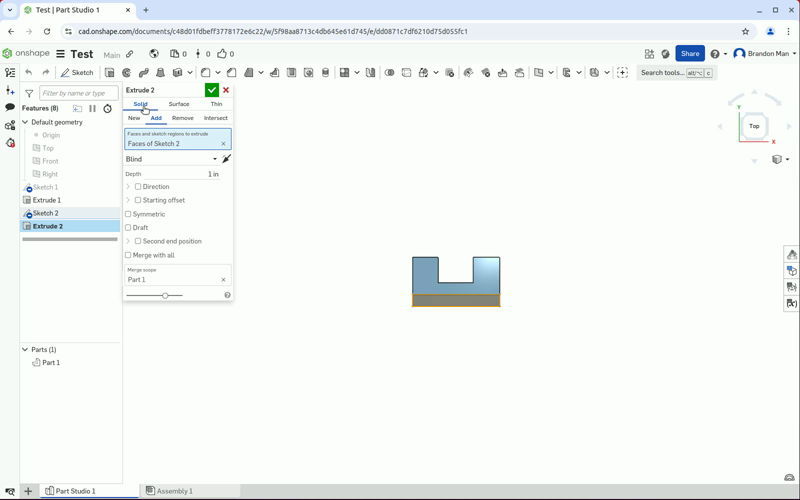
click(143, 106)
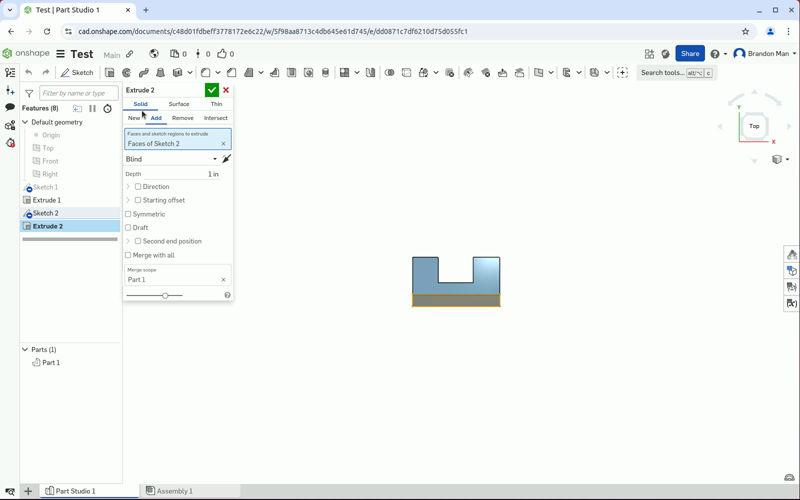
mouse_move(137, 120)
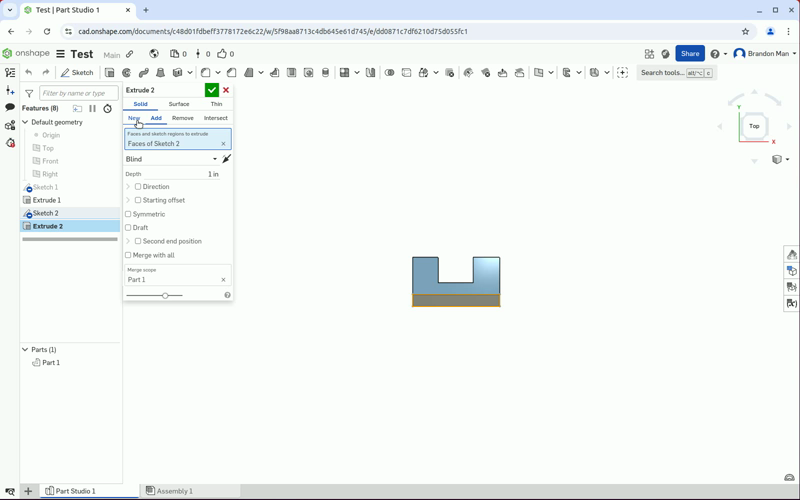
click(137, 120)
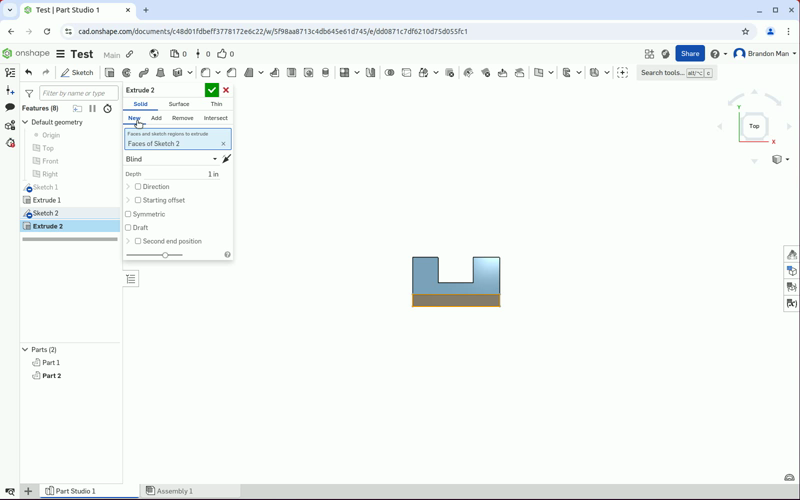
key(tab, 4)
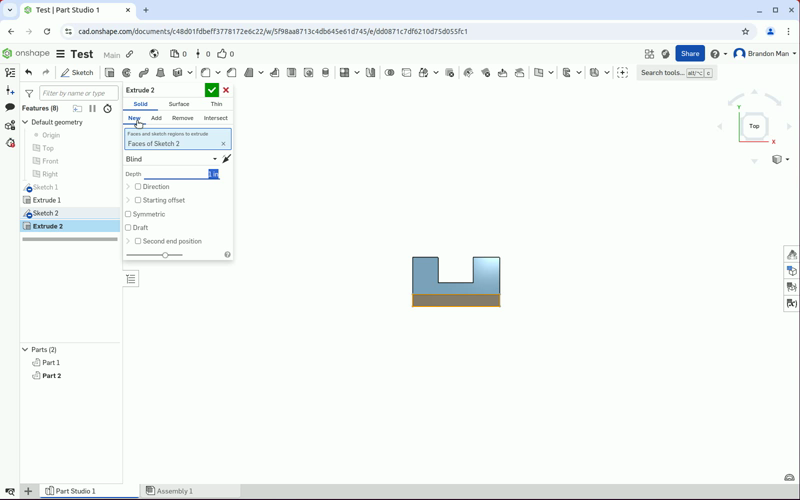
text(2.407)
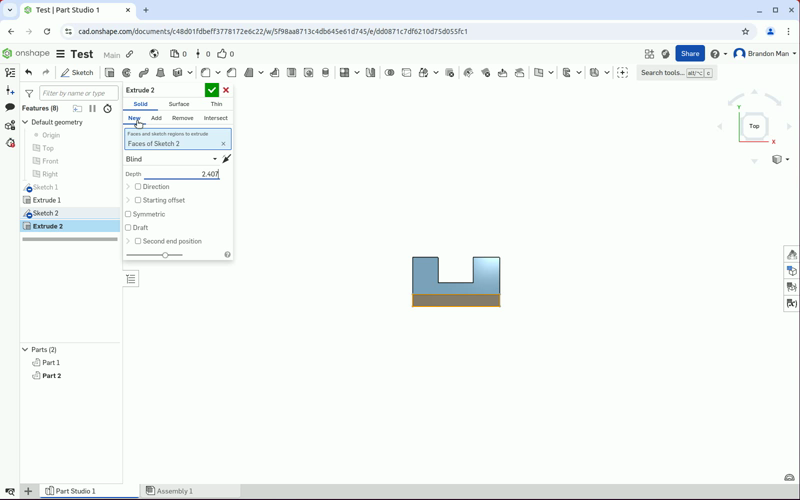
key(enter)
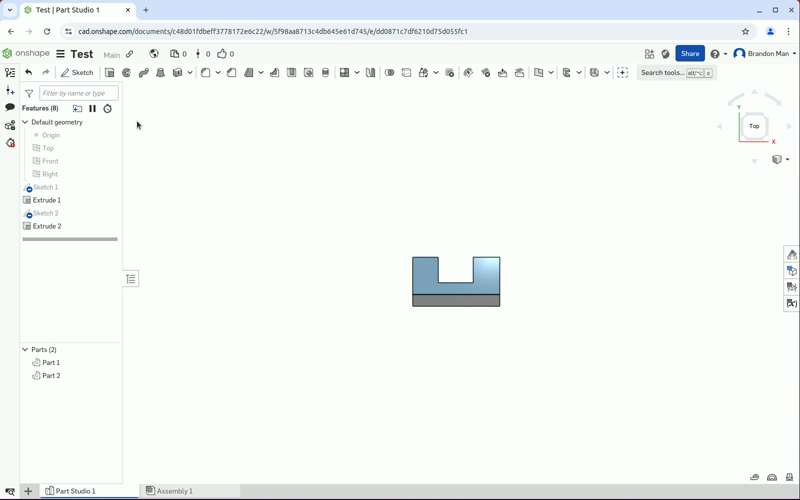
key(shift+h)
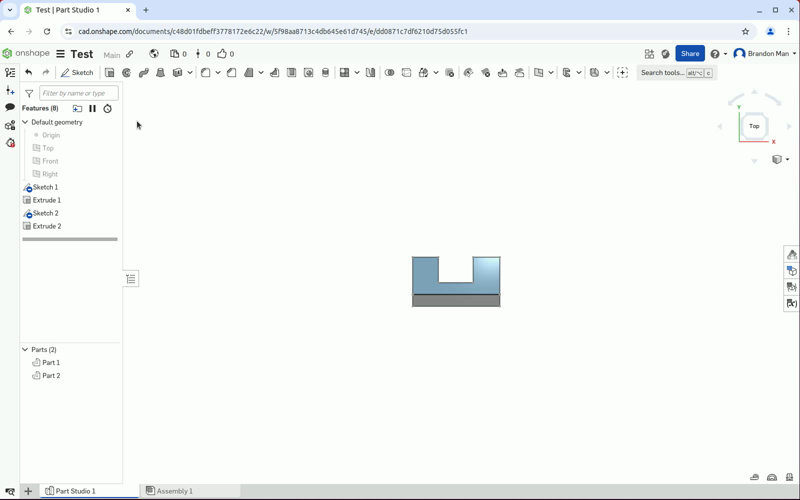
key(shift+h)
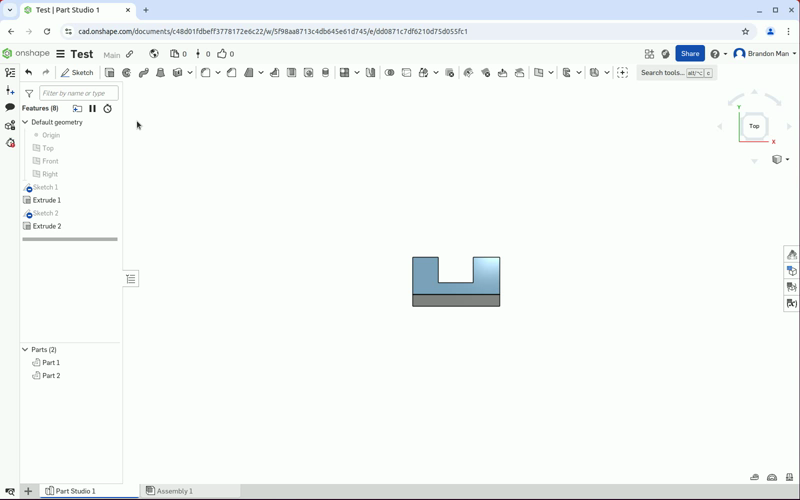
mouse_move(73, 189)
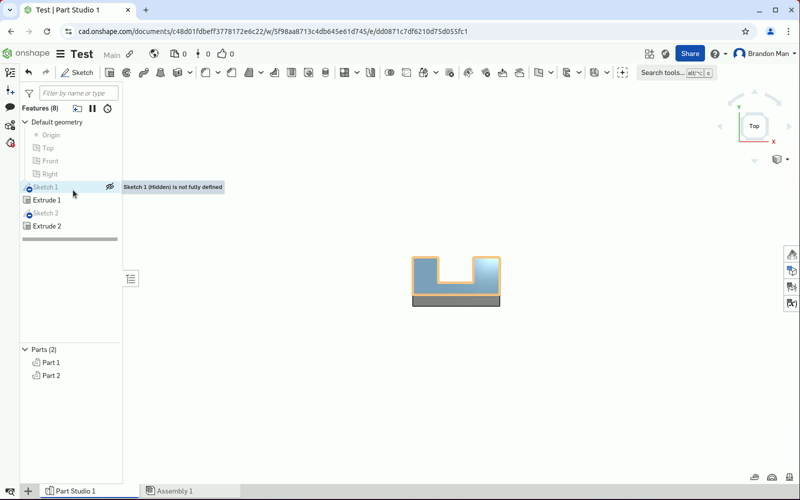
click(73, 189)
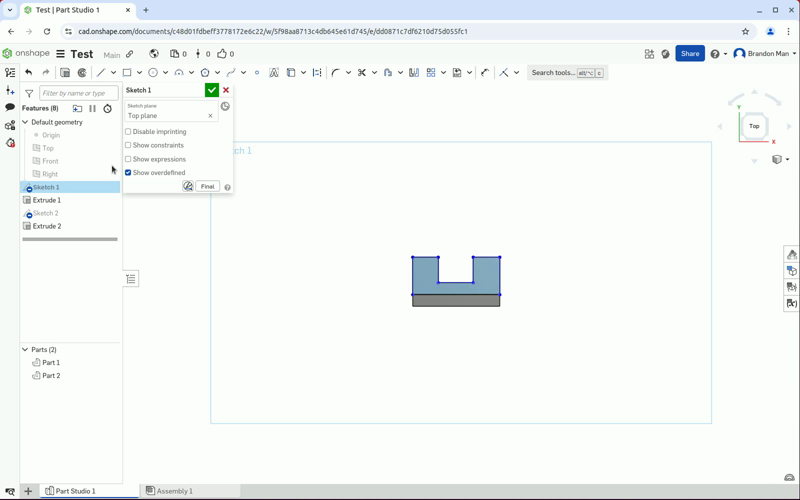
mouse_move(229, 92)
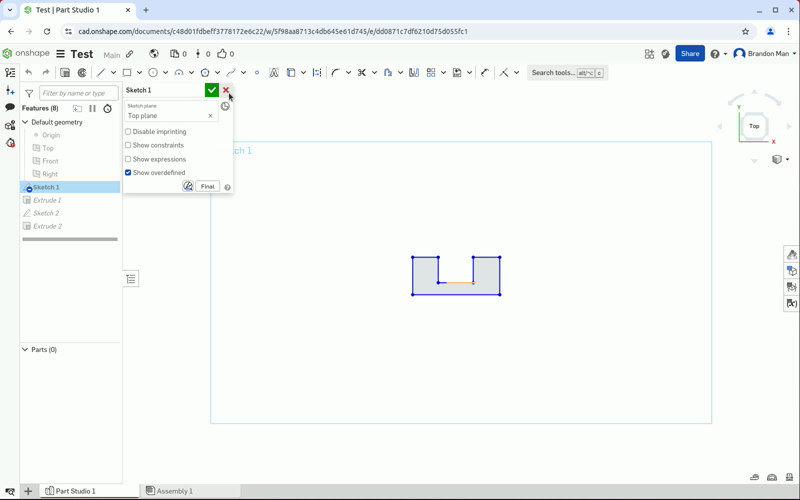
click(229, 92)
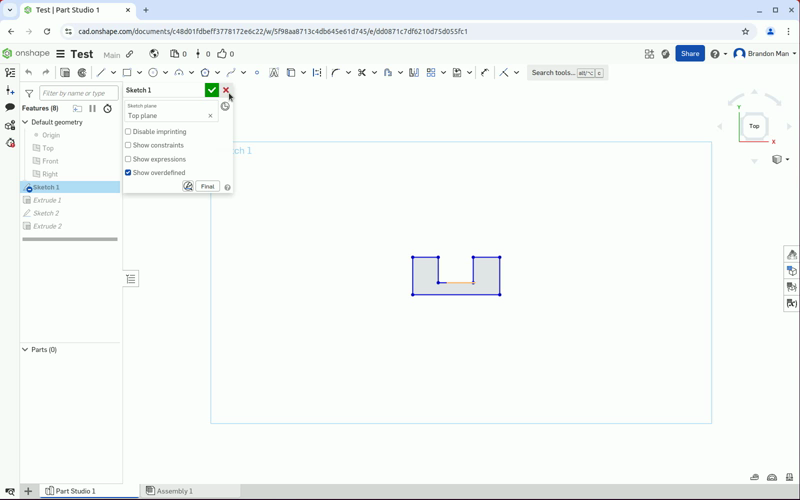
key(shift+s)
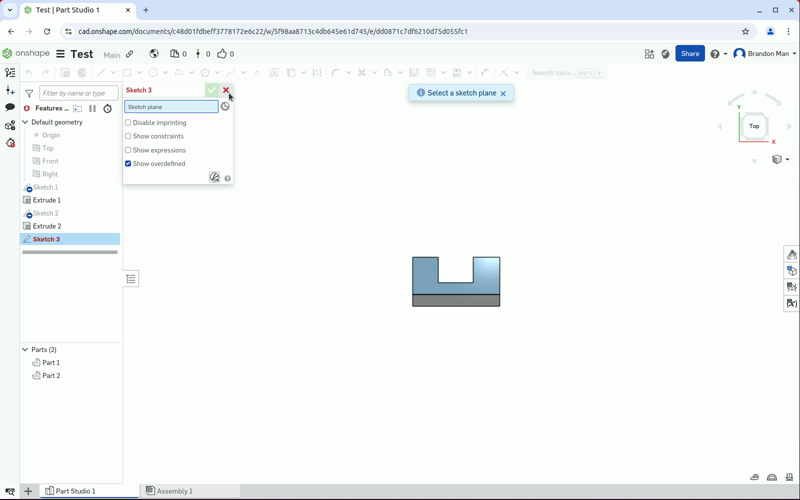
mouse_move(73, 150)
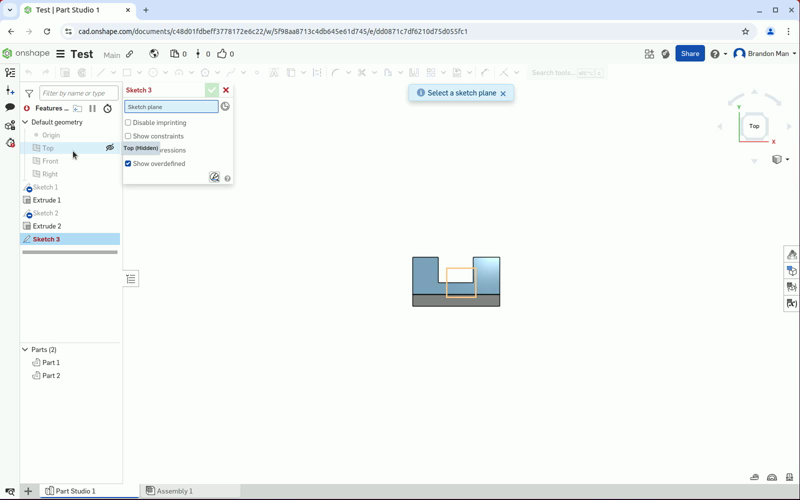
click(73, 150)
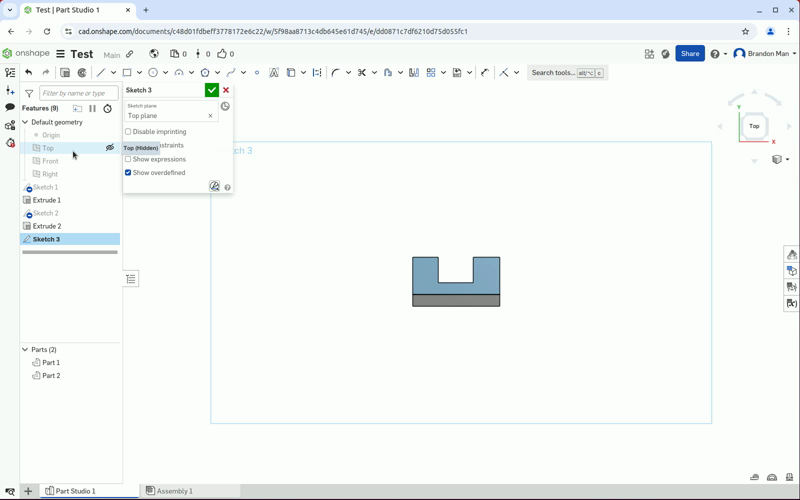
mouse_move(73, 352)
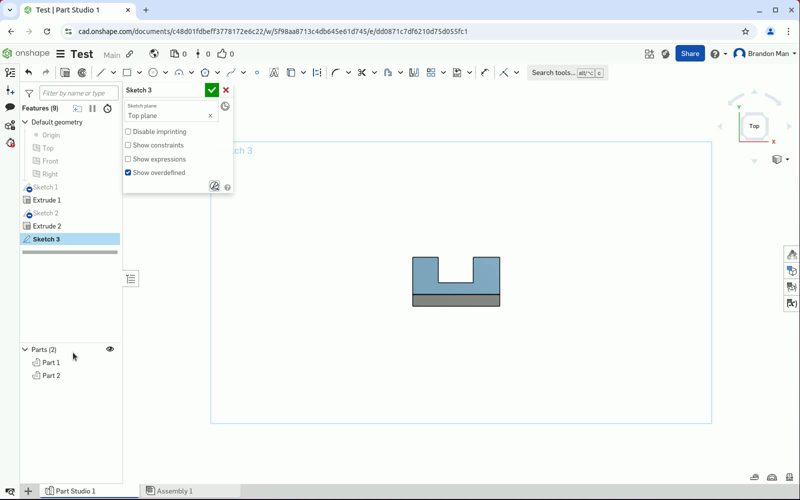
key(y)
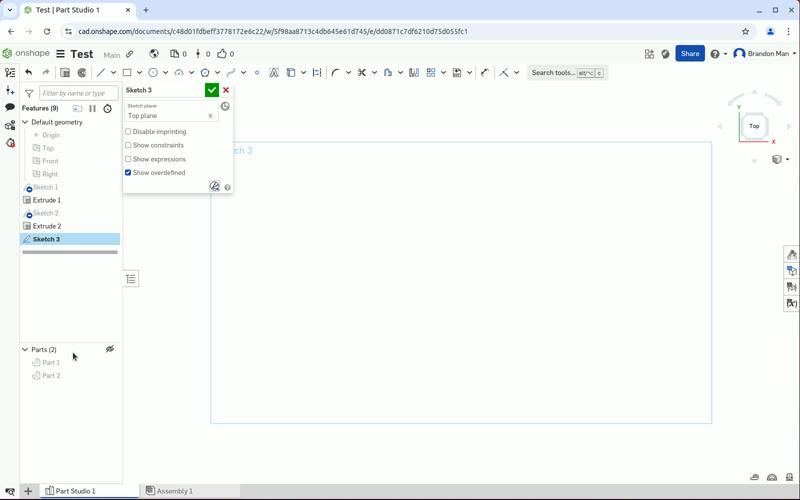
key(l)
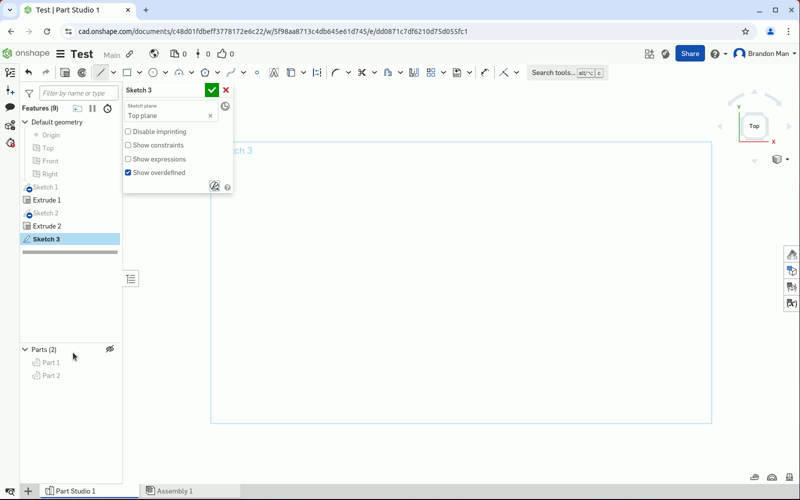
key_down(shift)
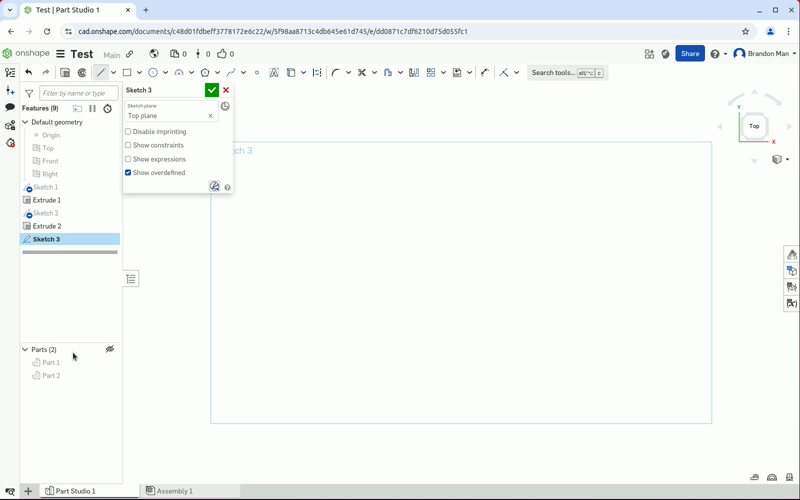
mouse_move(412, 306)
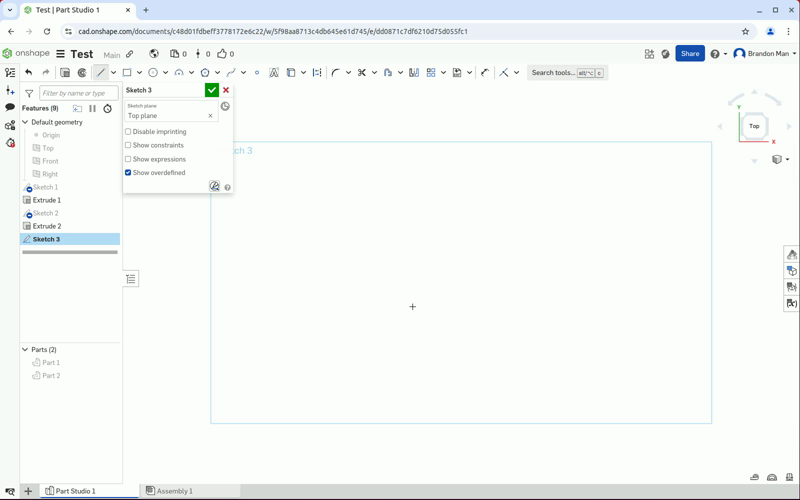
click(412, 306)
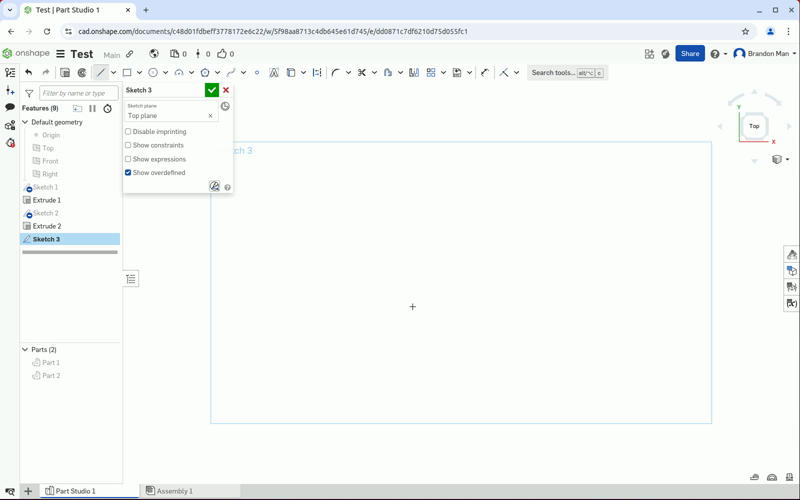
key_up(shift)
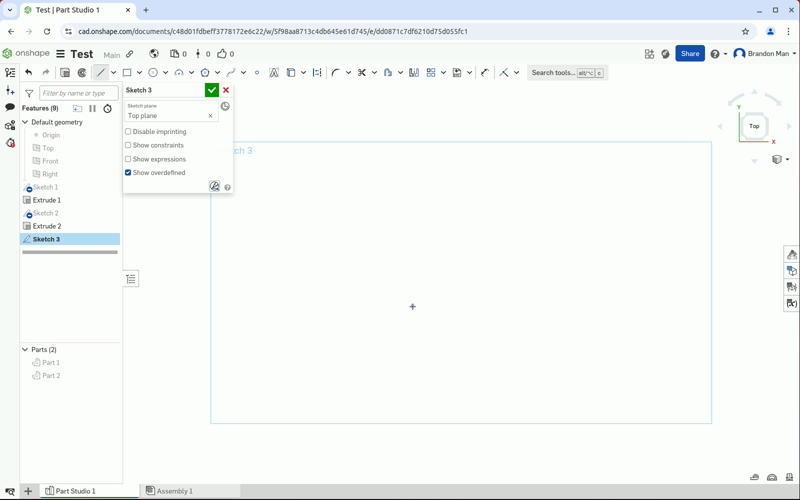
key_down(shift)
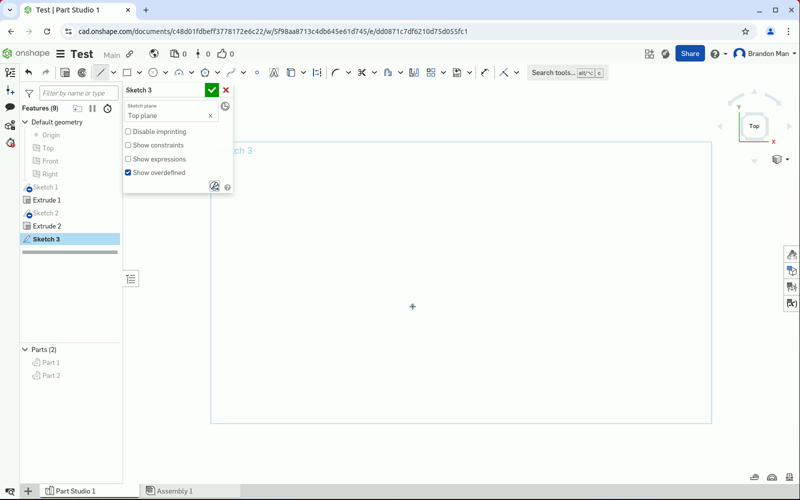
mouse_move(499, 306)
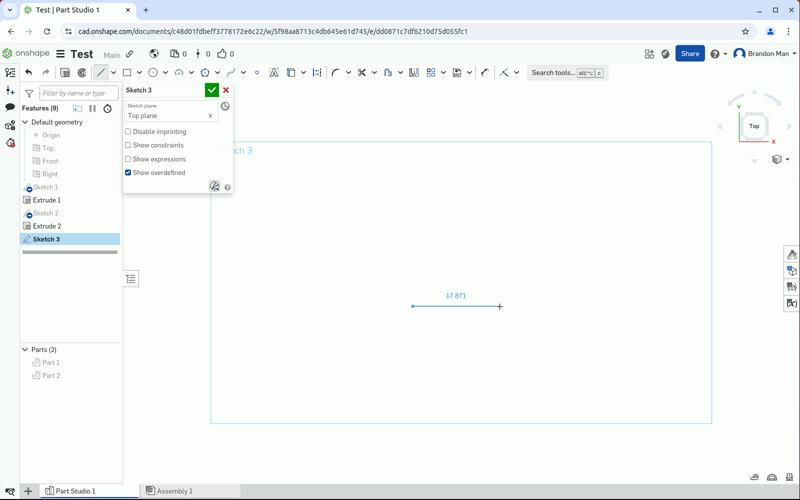
click(499, 306)
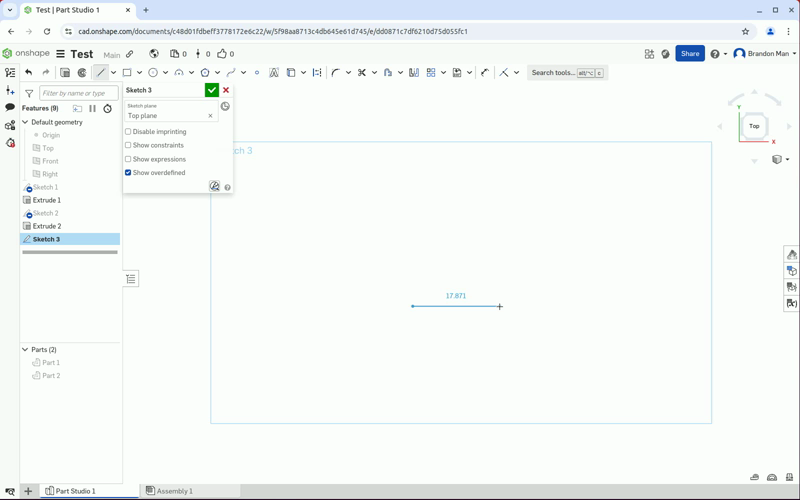
key_up(shift)
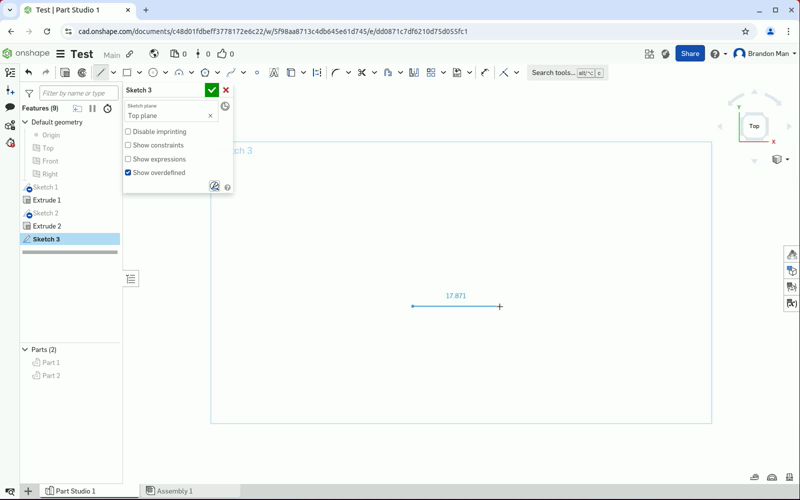
key_down(shift)
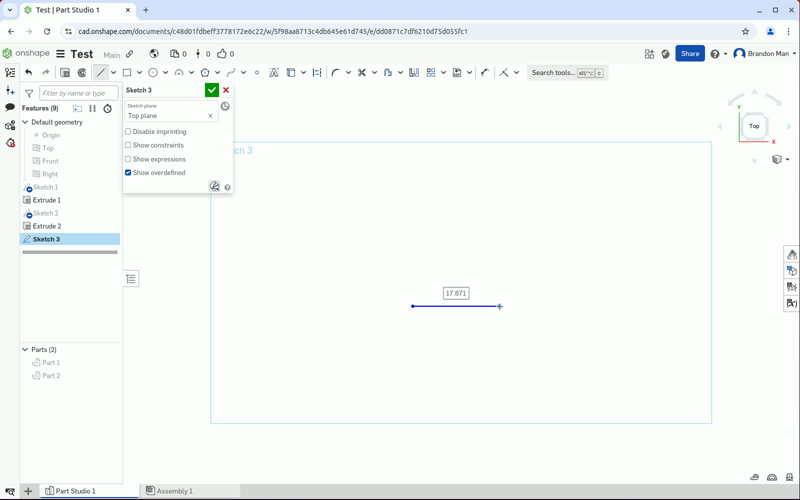
mouse_move(529, 306)
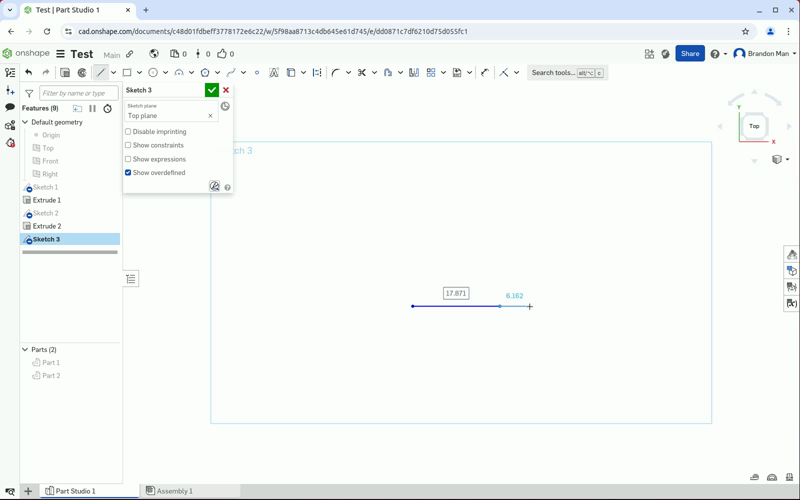
mouse_move(499, 294)
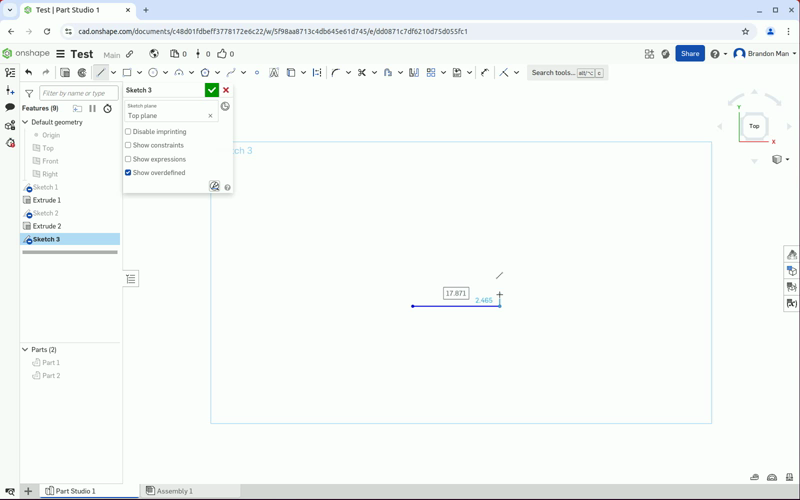
click(499, 294)
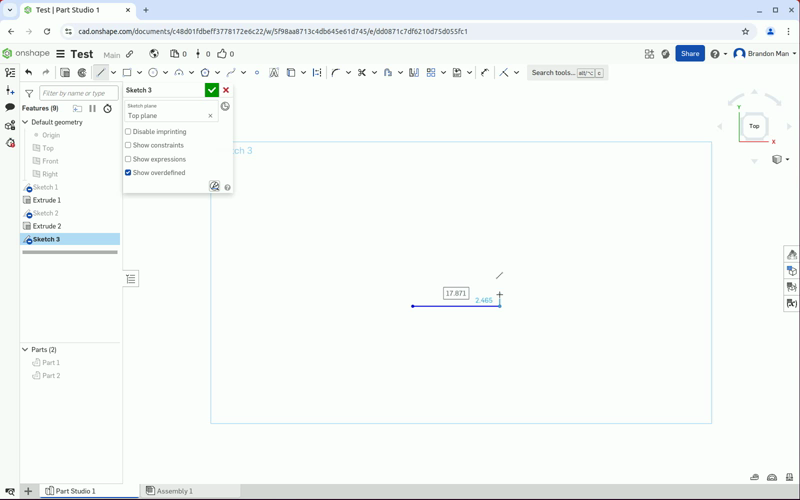
key_up(shift)
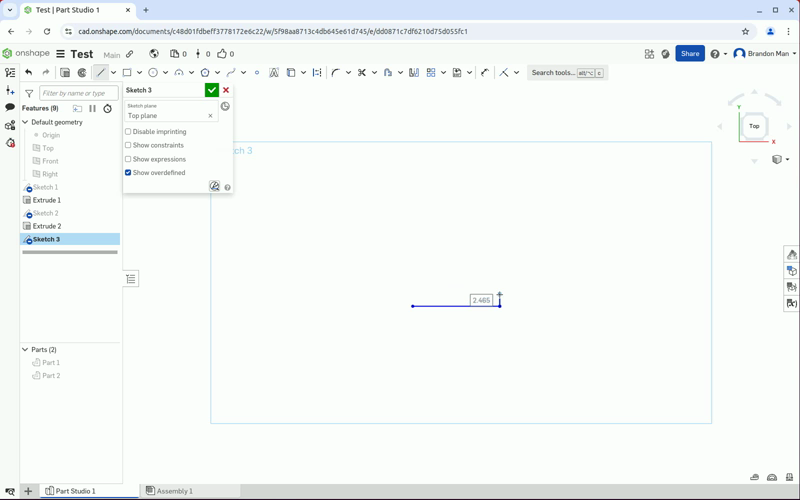
key_down(shift)
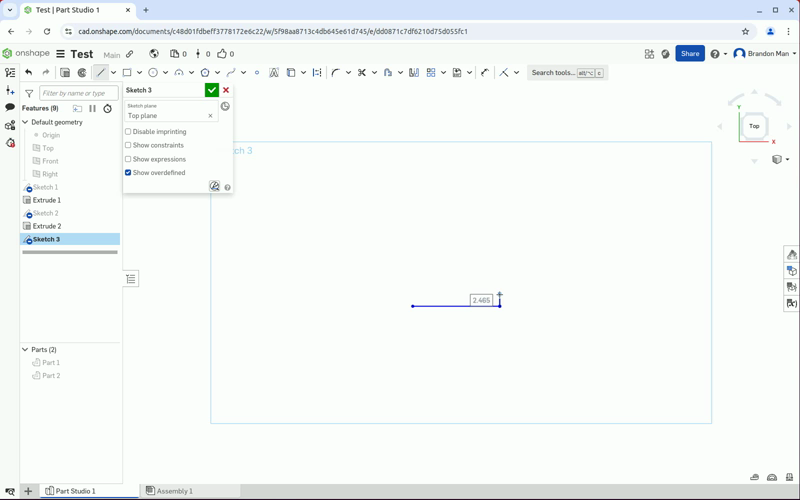
mouse_move(412, 294)
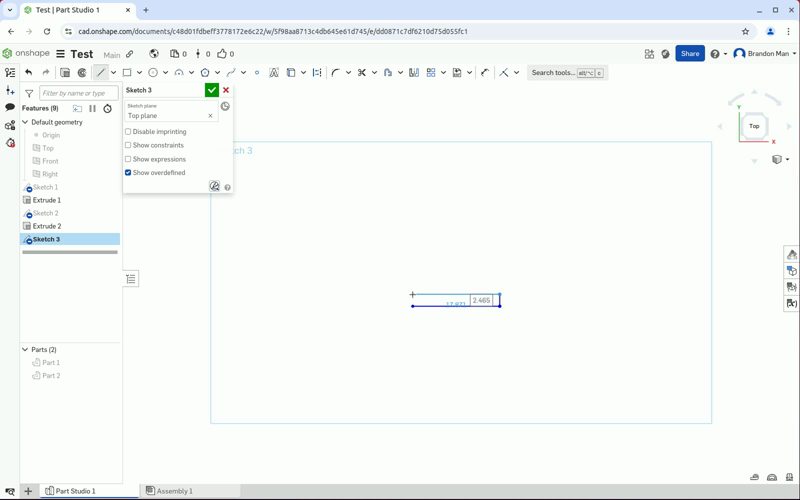
click(412, 294)
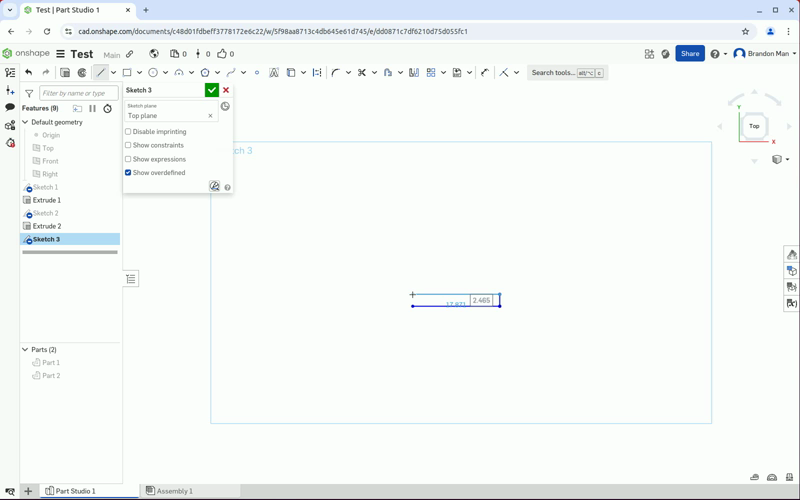
key_up(shift)
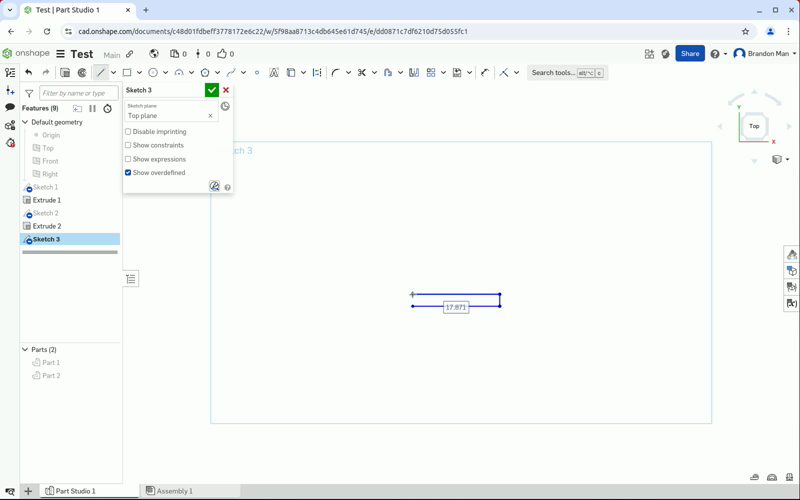
mouse_move(442, 294)
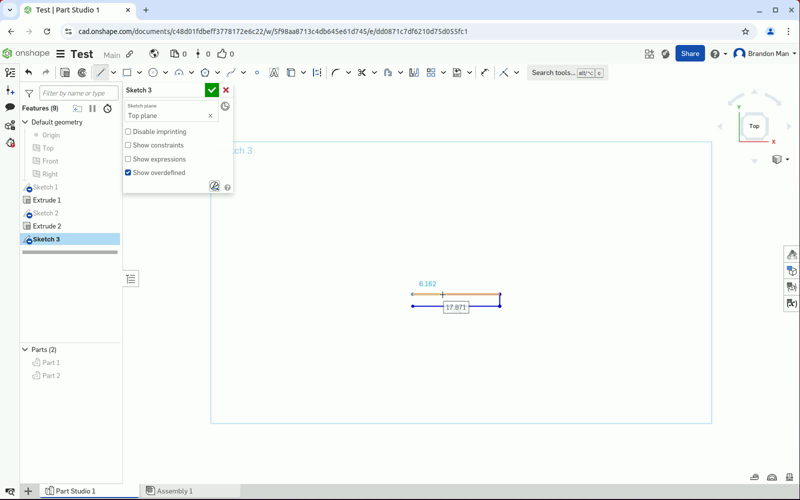
key_down(shift)
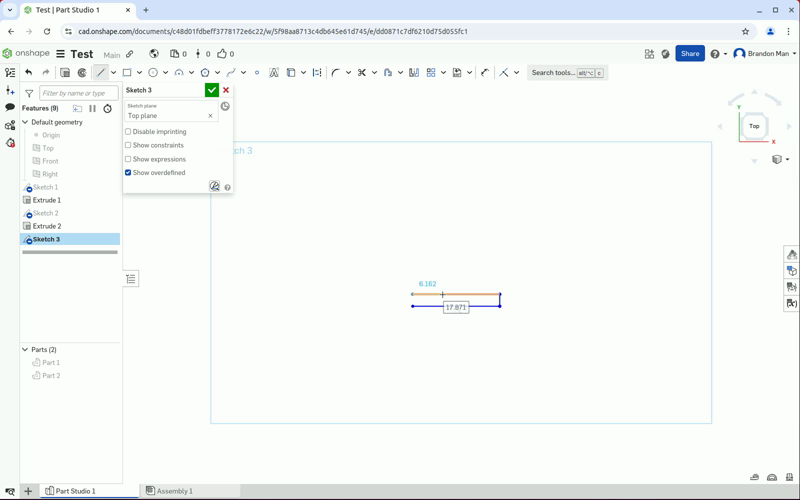
mouse_move(412, 306)
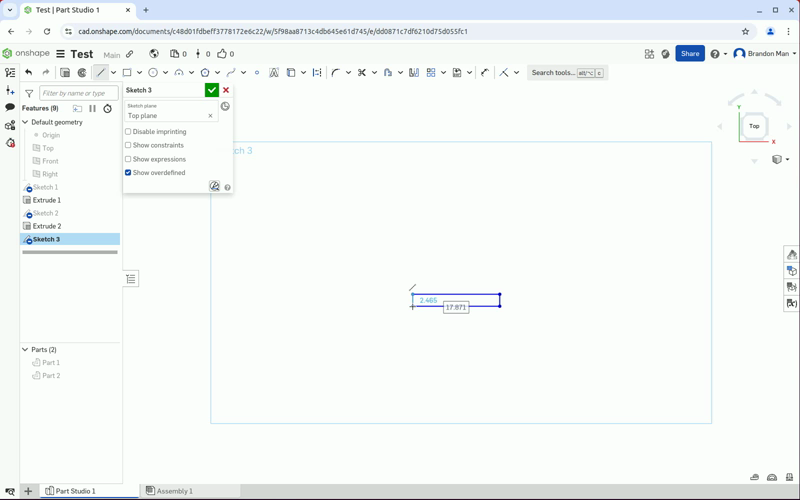
key_up(shift)
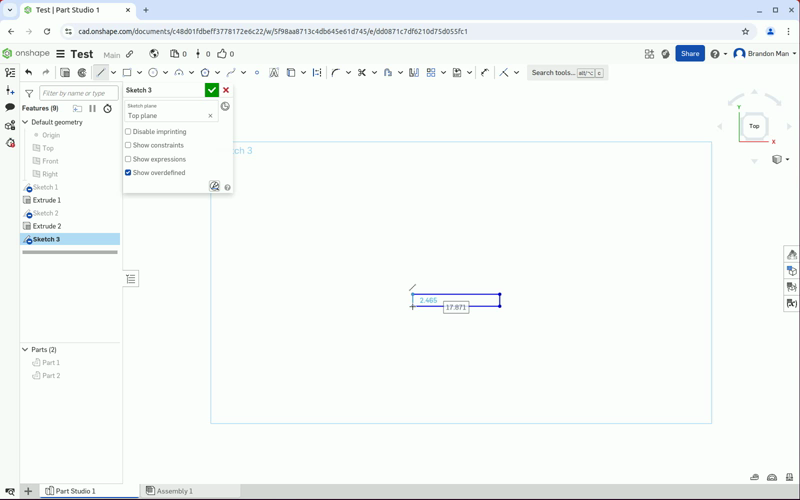
click(412, 306)
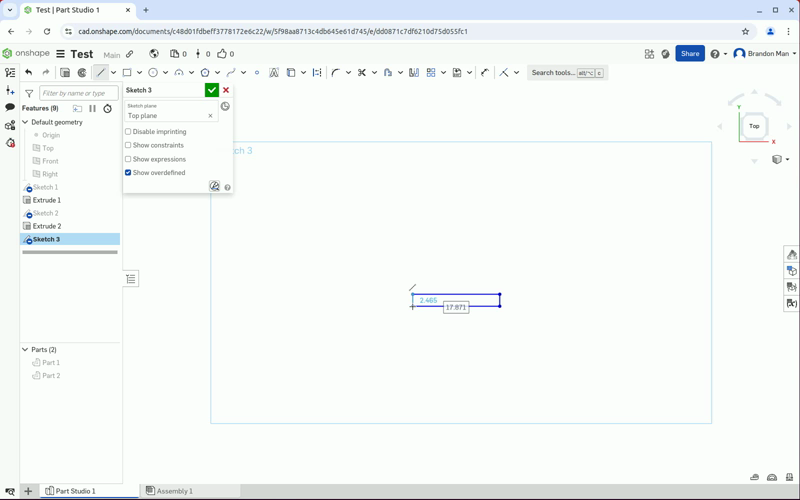
key(esc)
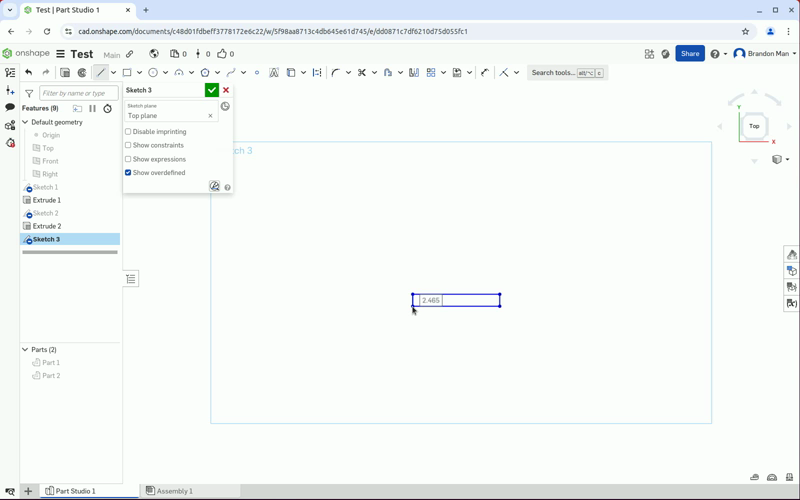
mouse_move(455, 295)
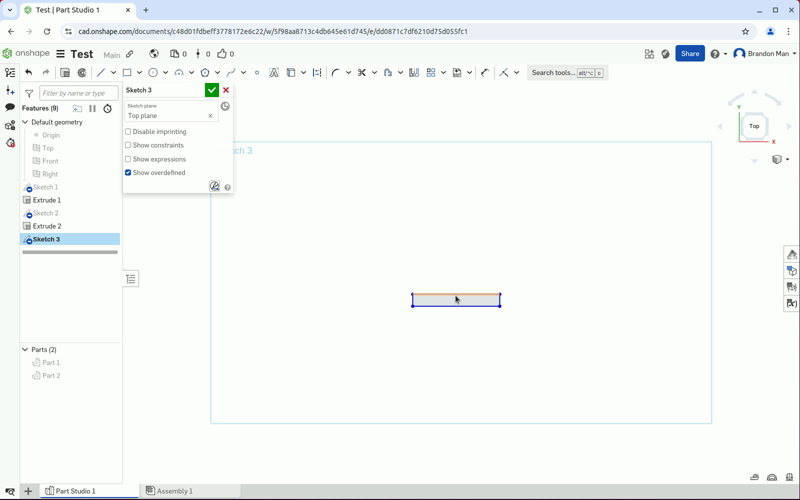
scroll(6)
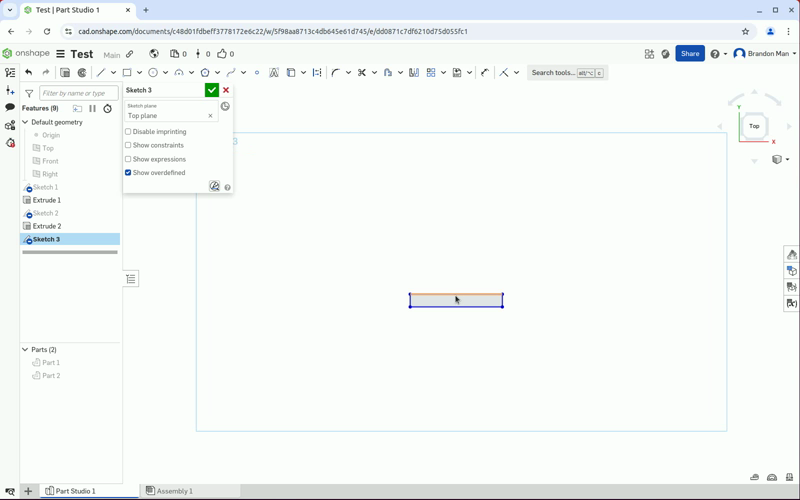
scroll(6)
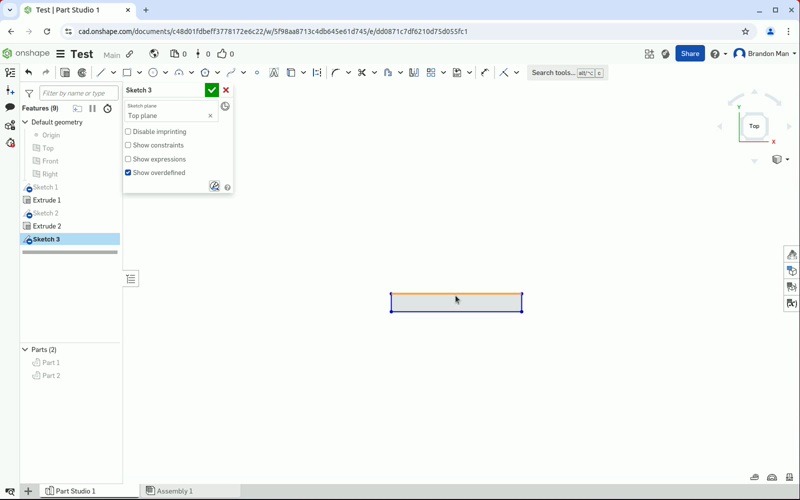
scroll(6)
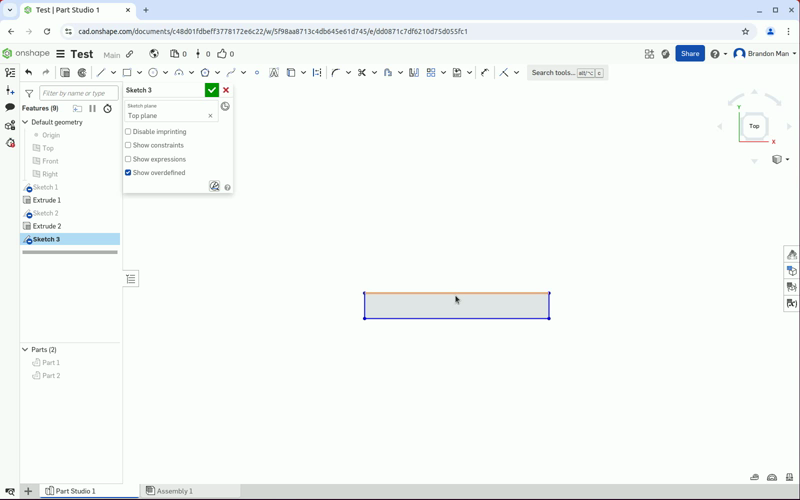
scroll(6)
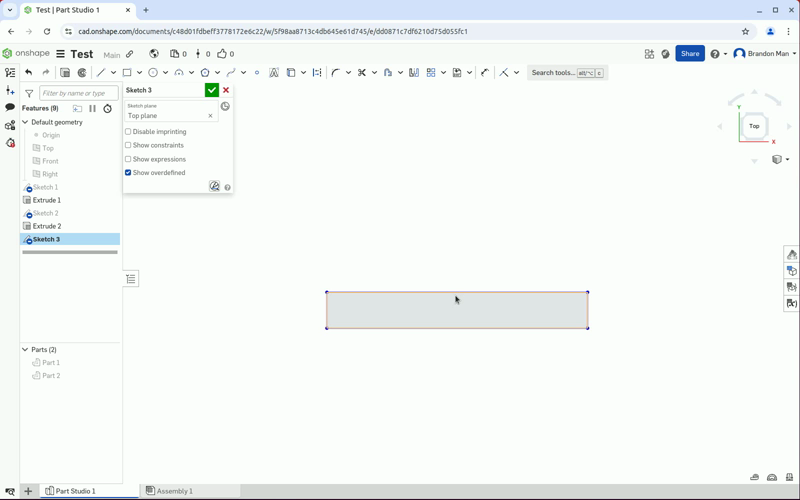
scroll(6)
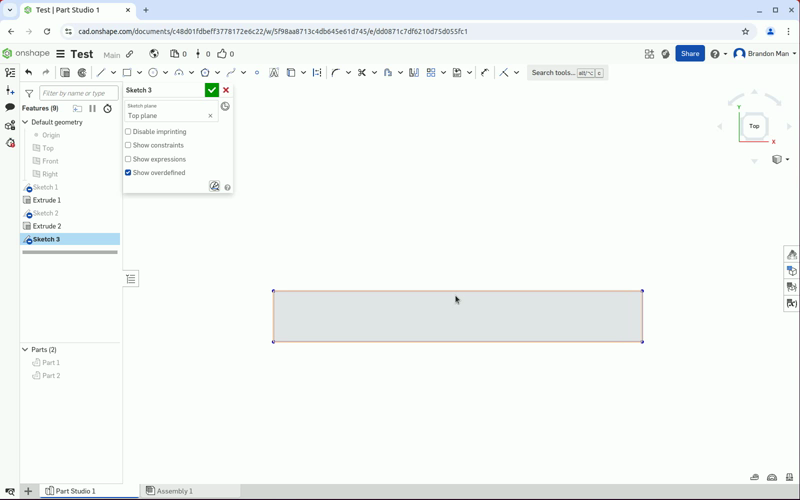
scroll(6)
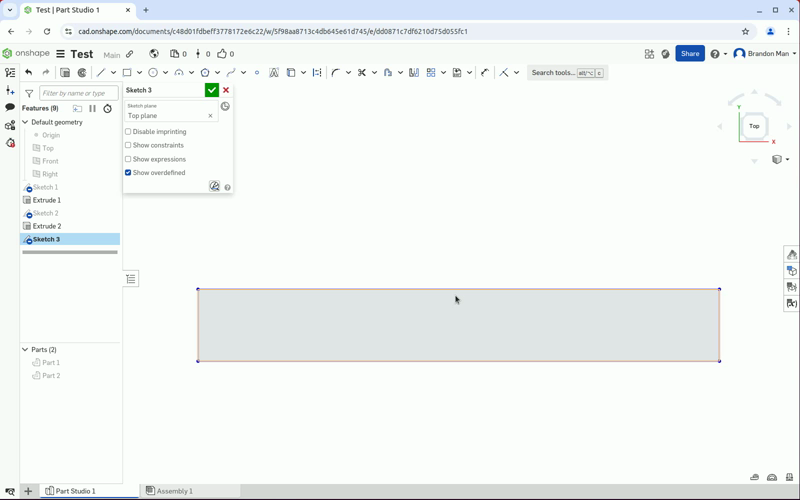
scroll(6)
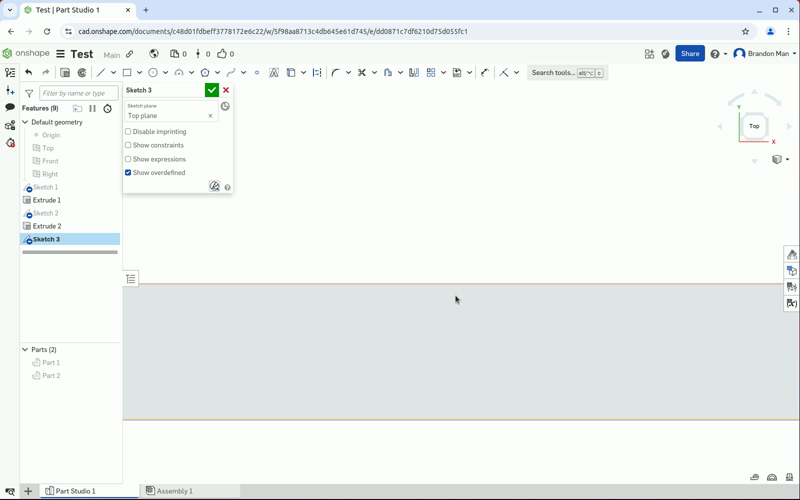
click(455, 295)
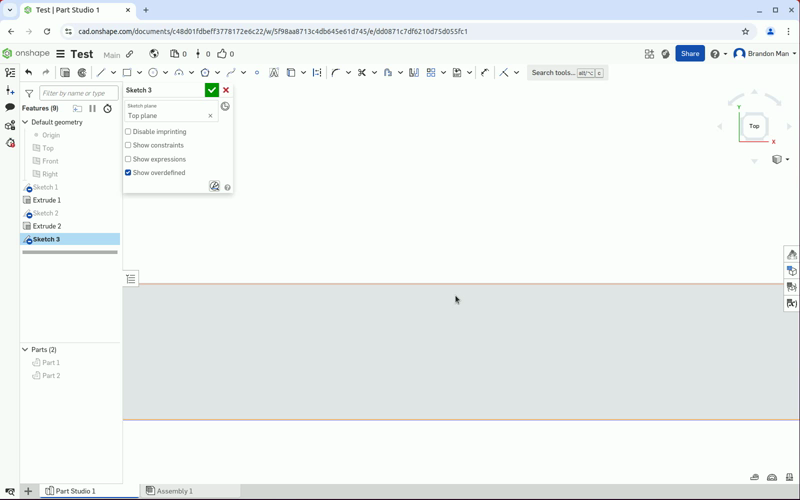
scroll(-6)
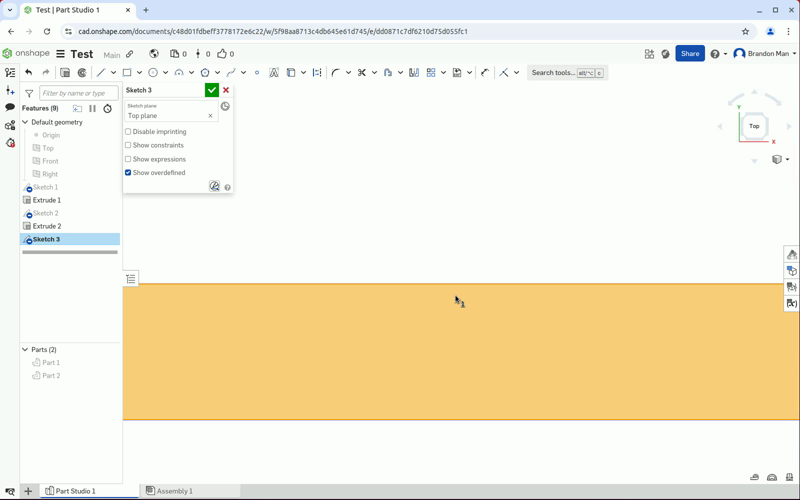
scroll(-6)
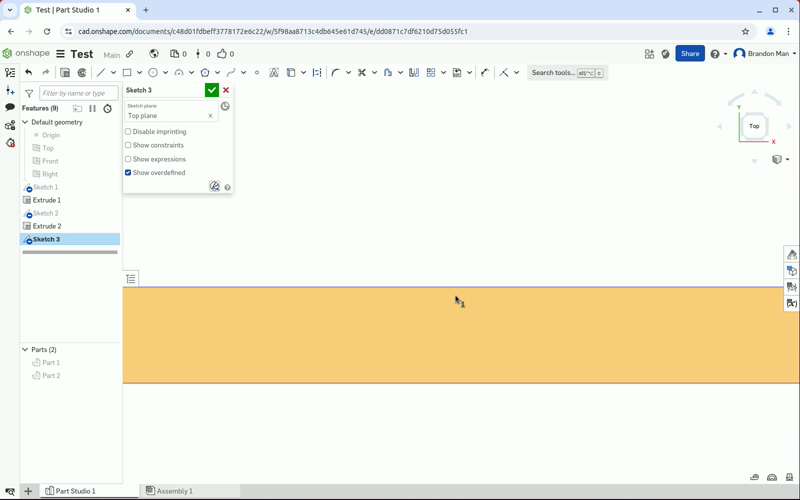
scroll(-6)
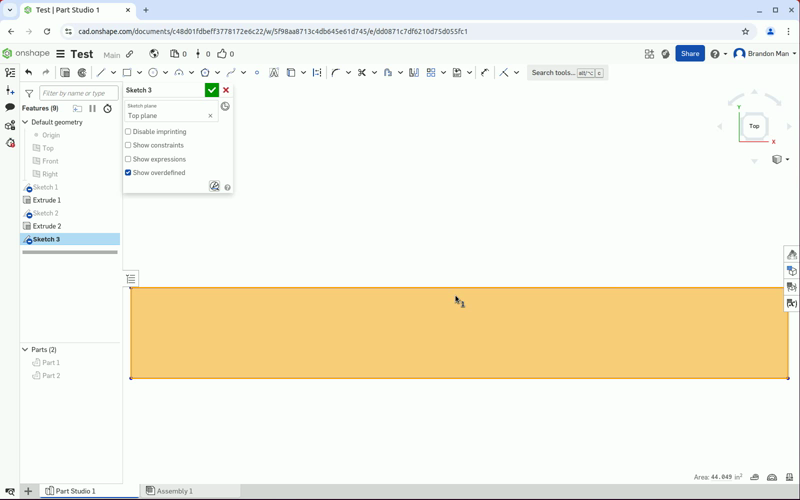
scroll(-6)
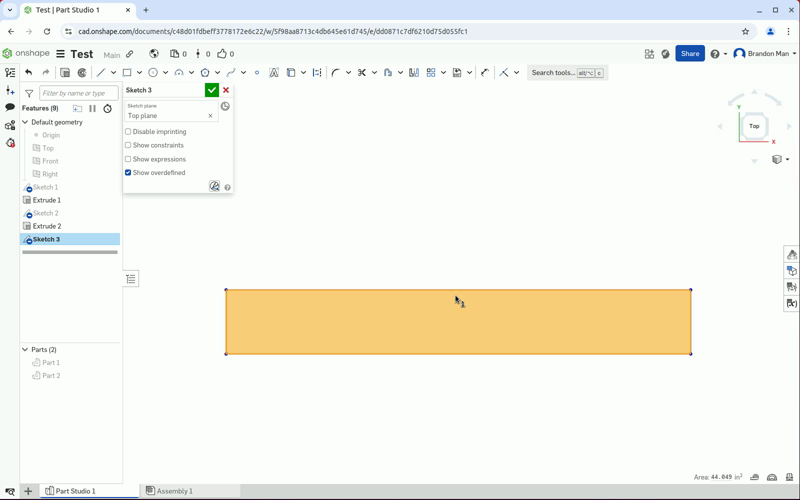
scroll(-6)
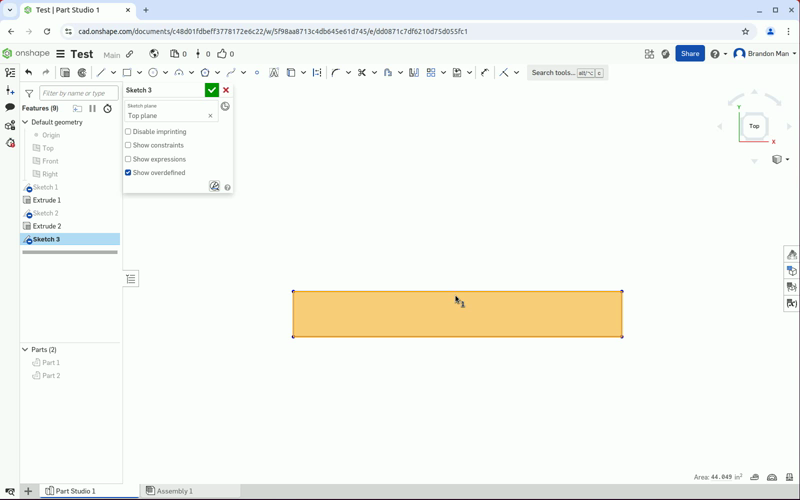
scroll(-6)
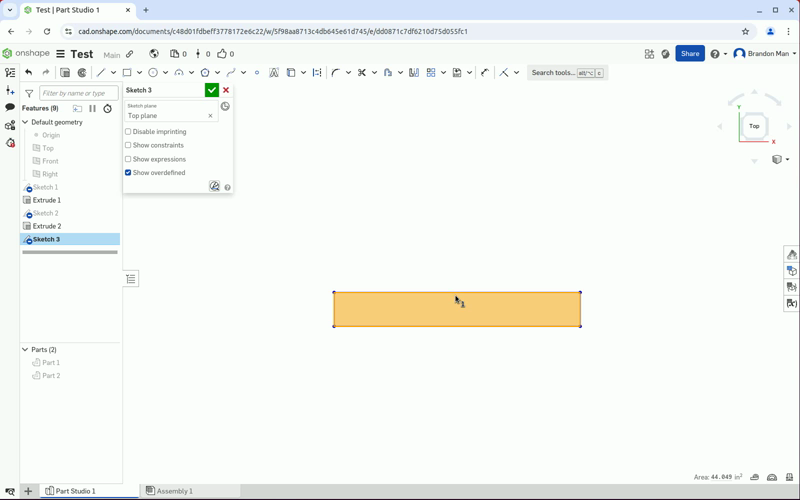
scroll(-6)
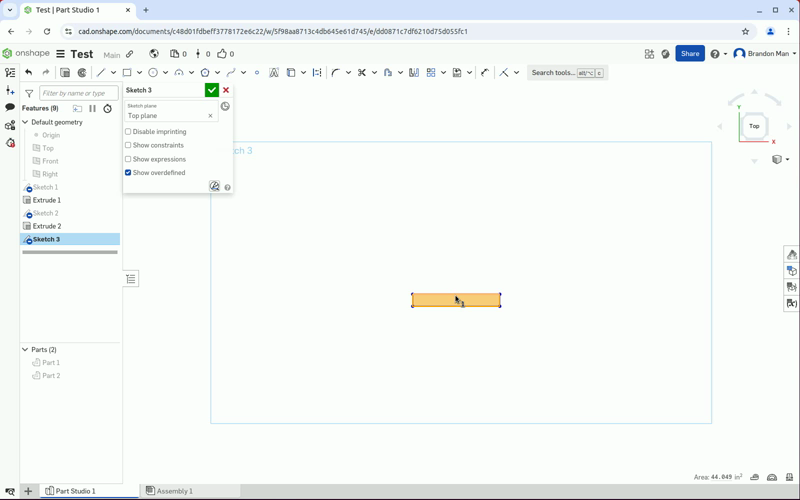
mouse_move(73, 352)
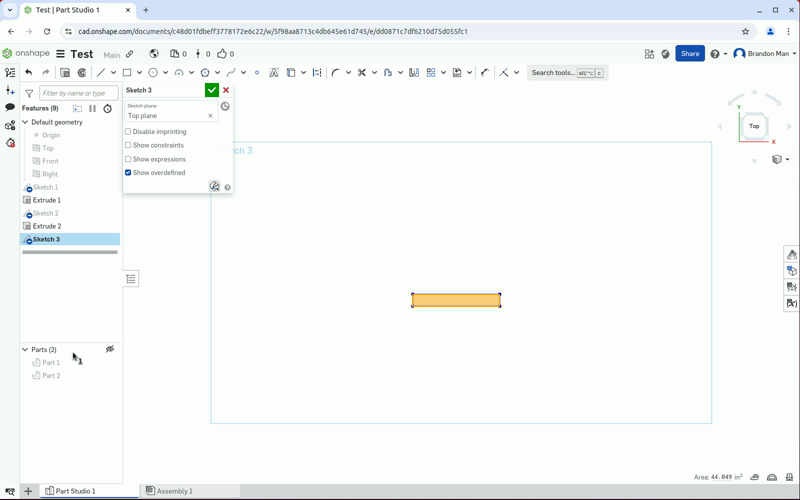
key(shift+y)
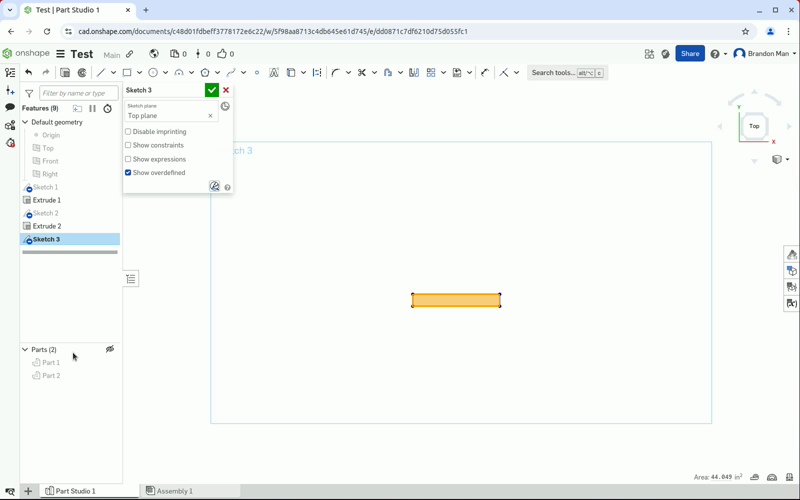
key(shift+e)
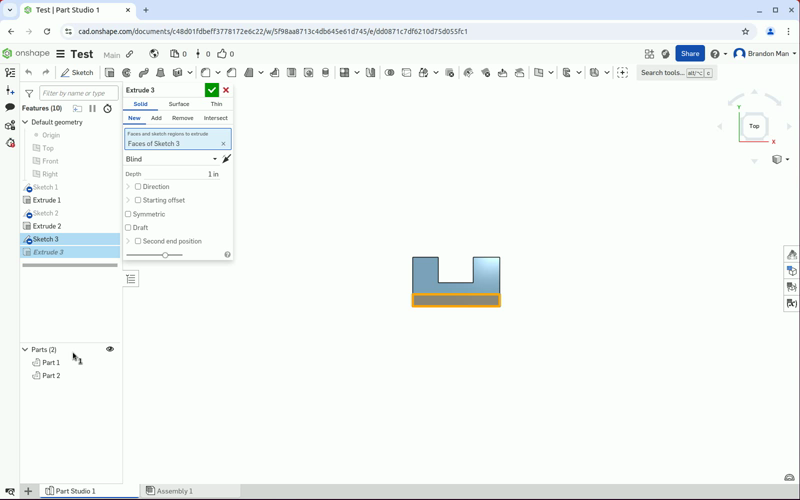
mouse_move(143, 106)
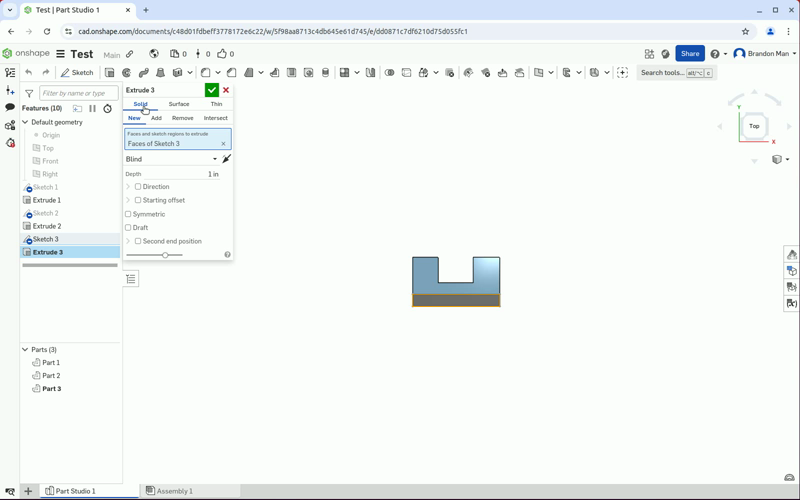
click(143, 106)
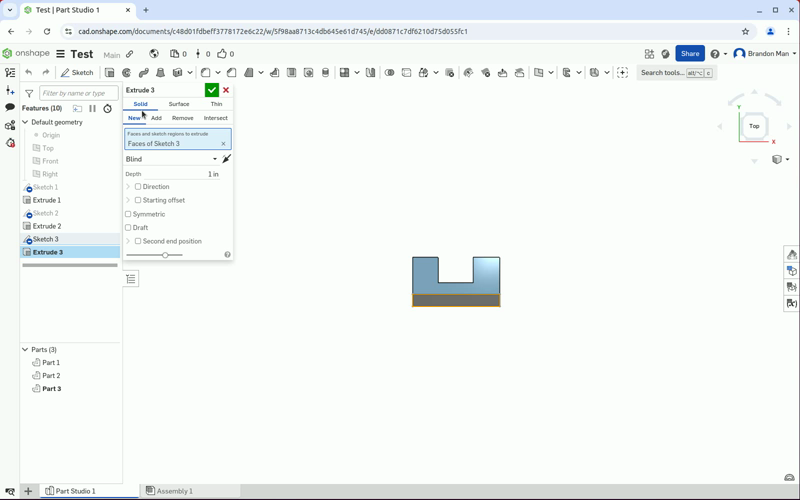
mouse_move(137, 120)
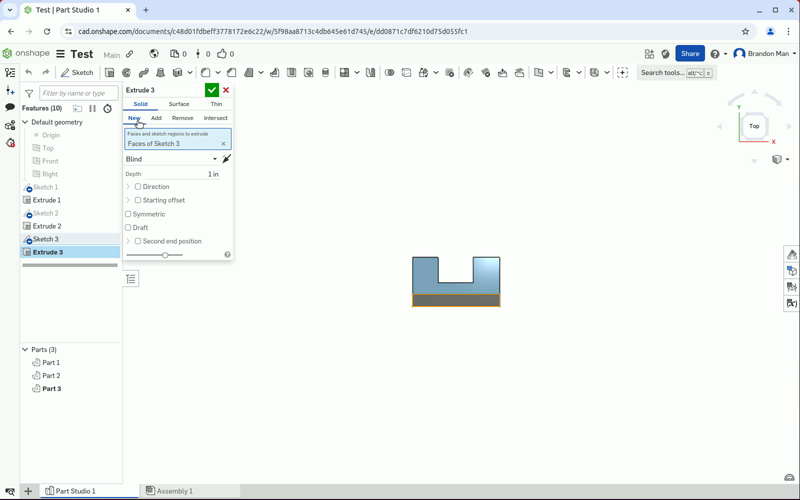
click(137, 120)
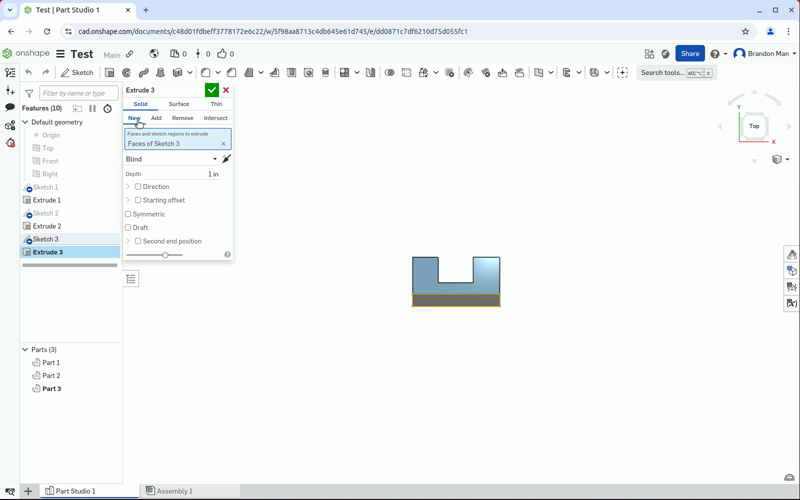
key(tab, 4)
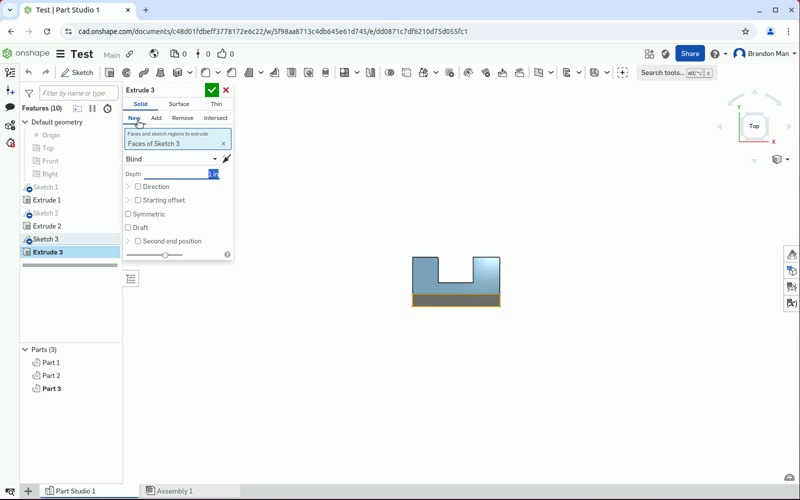
text(-20.701)
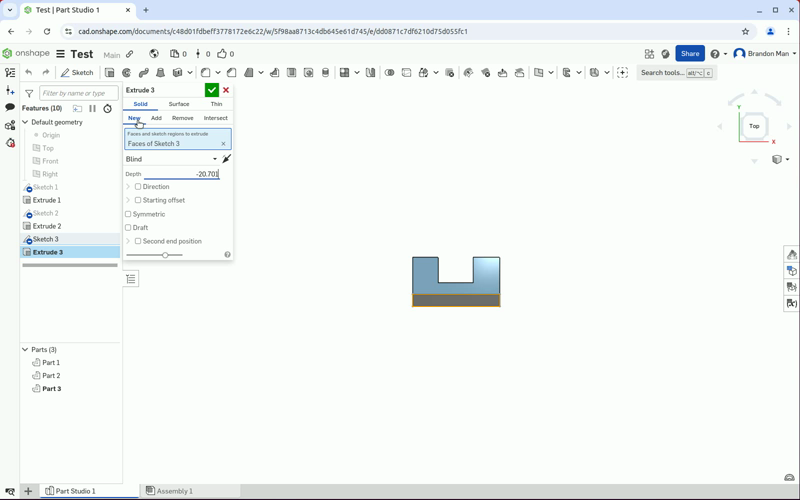
key(enter)
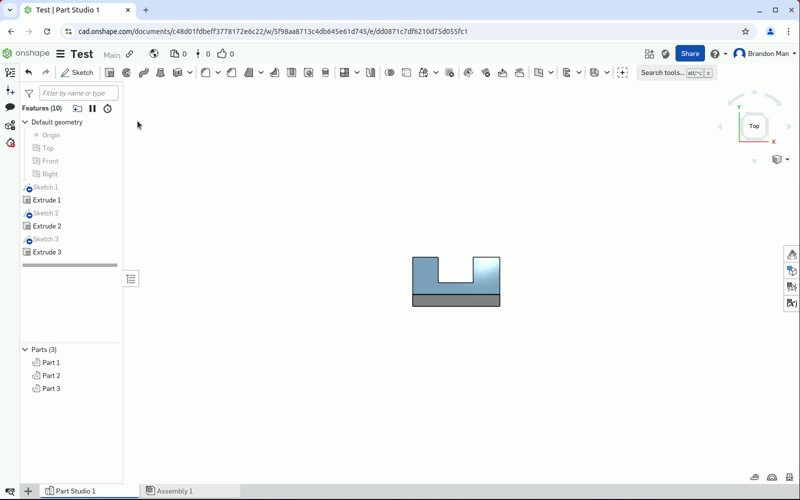
key(shift+h)
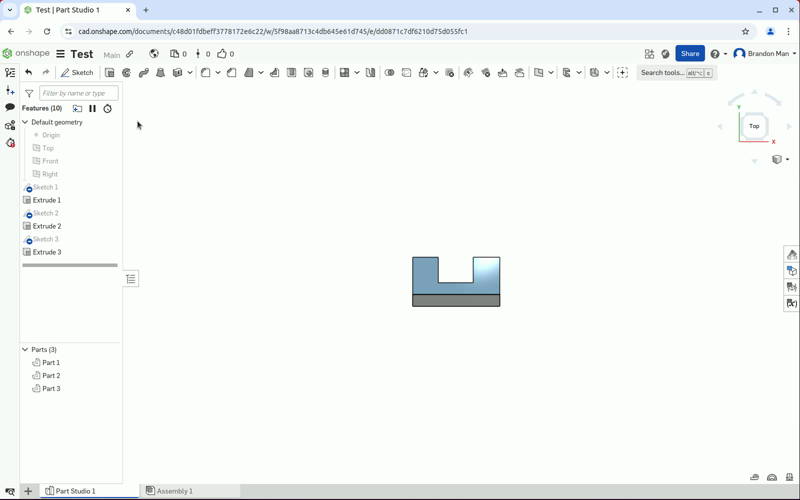
key(shift+h)
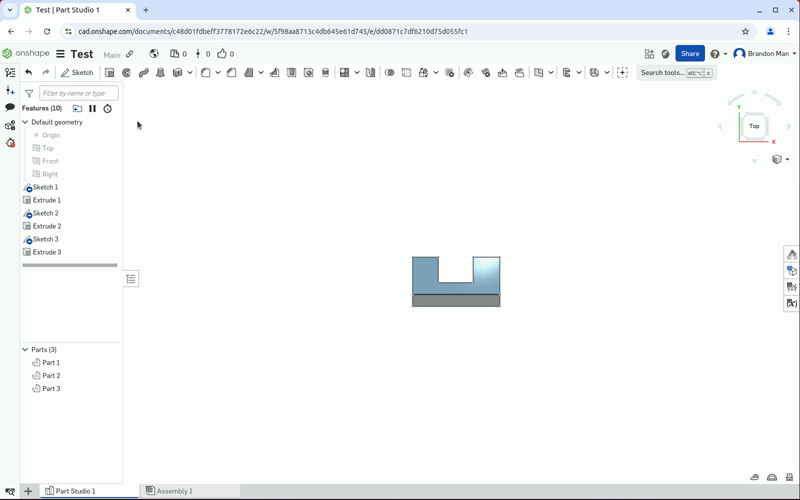
key(shift+7)
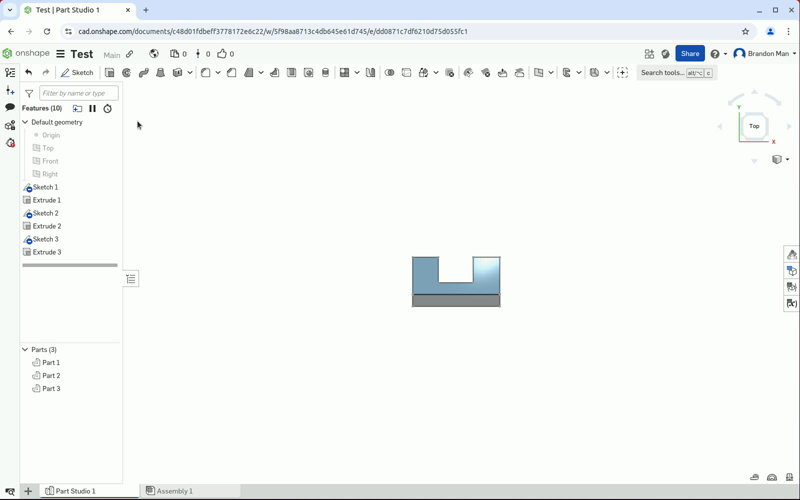
key(up, 3)
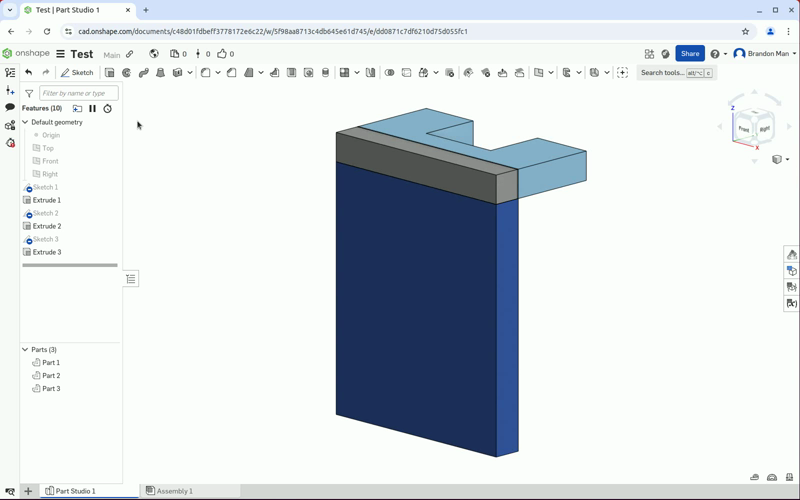
key(left, 3)
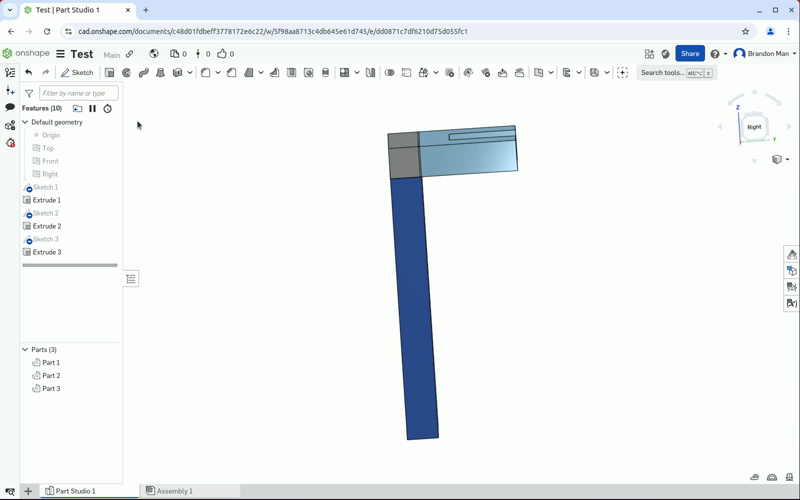
key(right, 3)
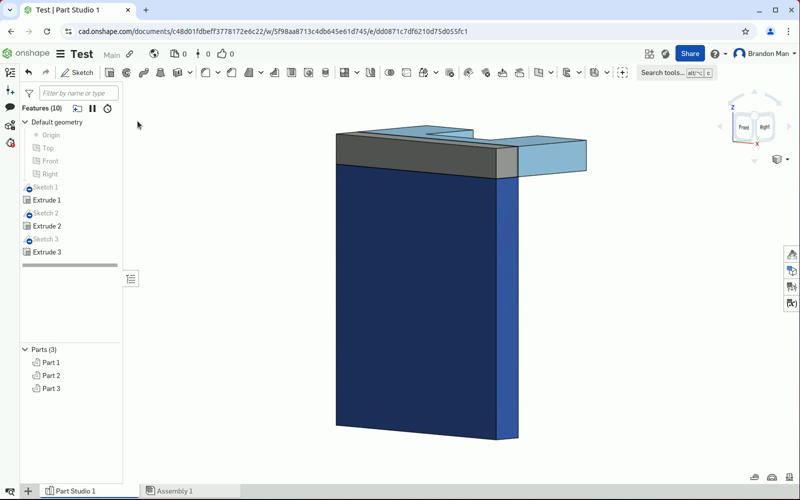
key(down, 3)
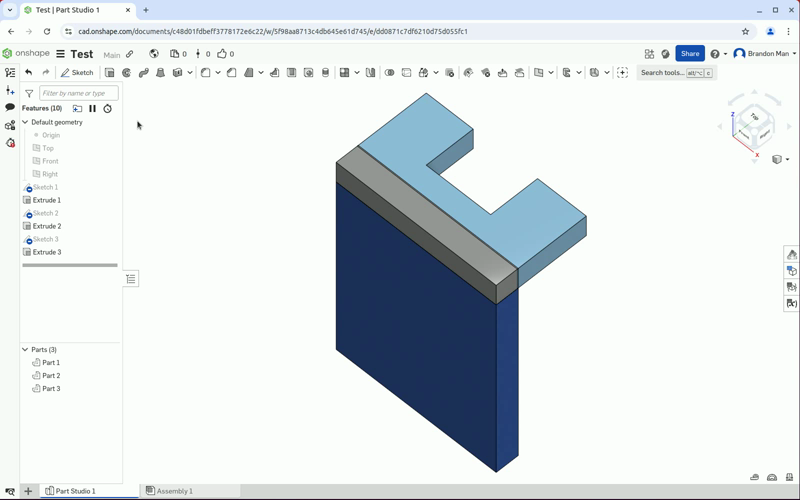
mouse_move(73, 189)
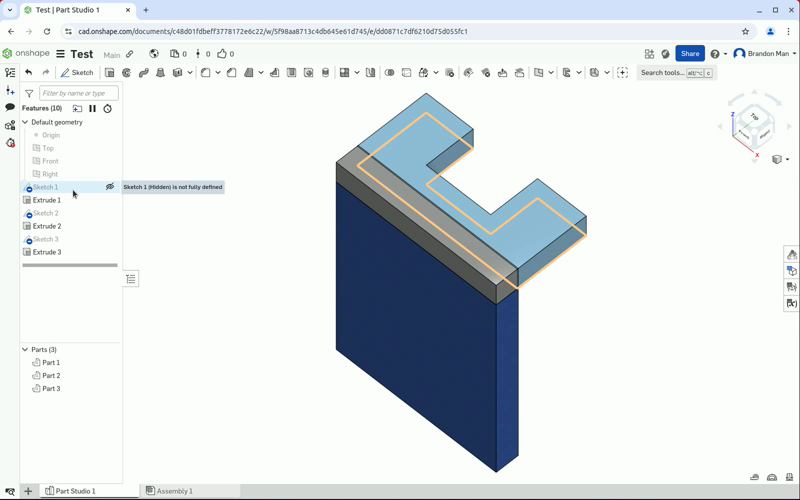
click(73, 189)